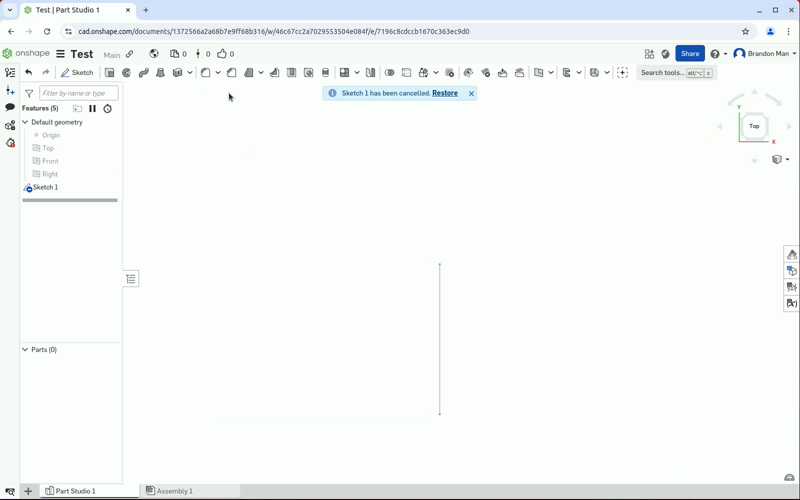
key(shift+h)
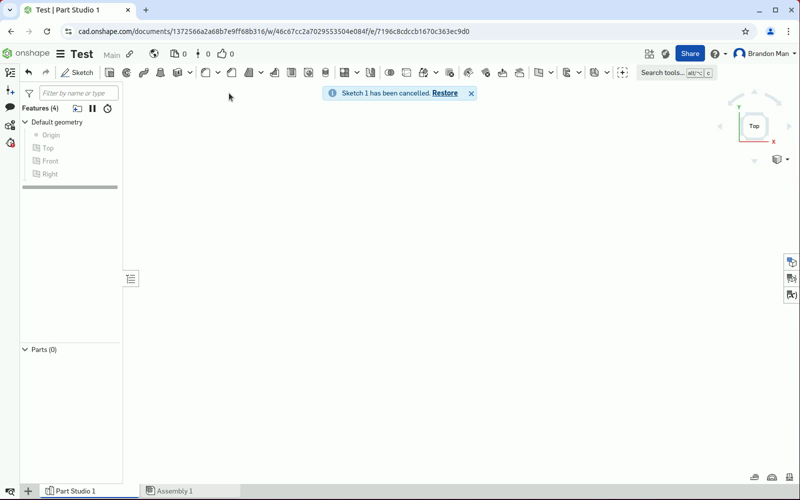
mouse_move(73, 352)
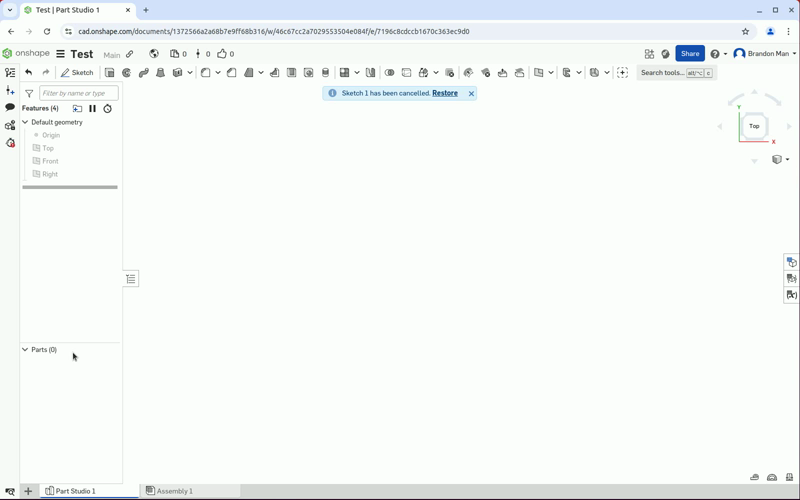
key(y)
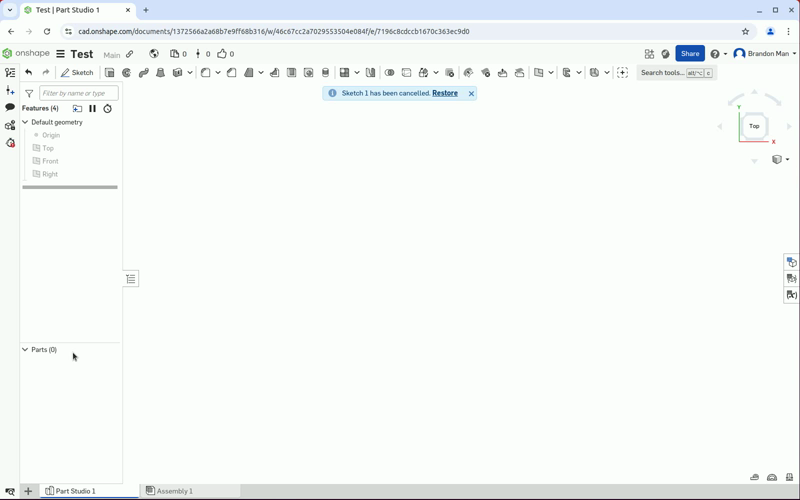
key(shift+p)
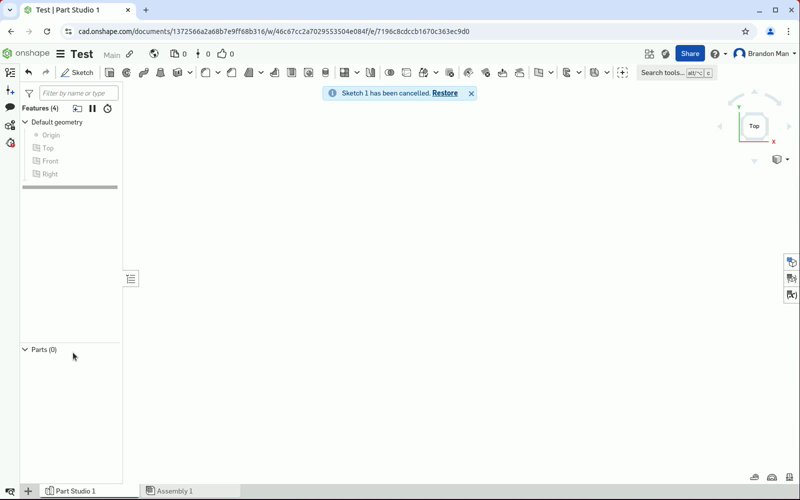
key(space)
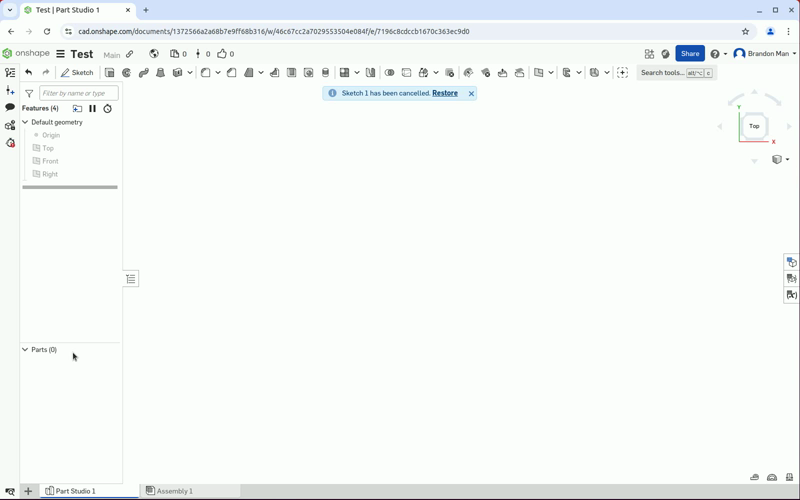
key_down(shift)
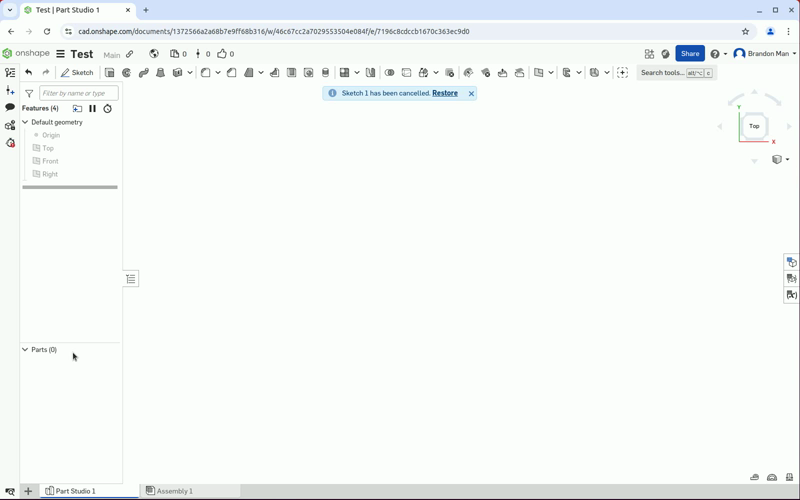
key(up)
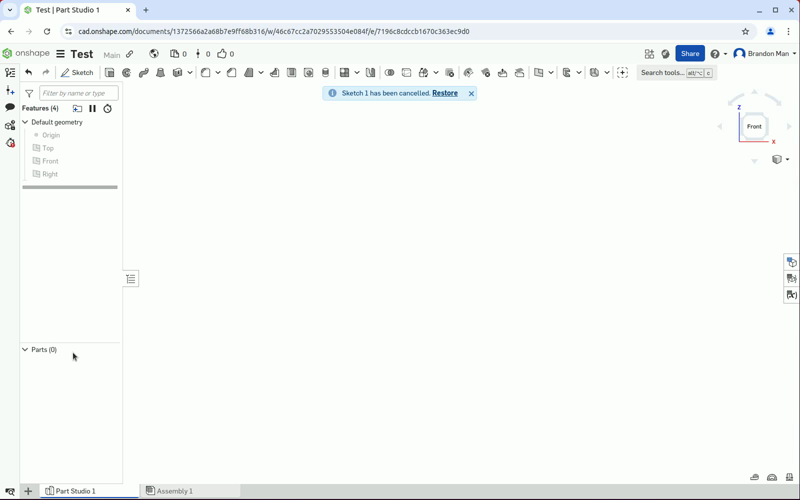
key_up(shift)
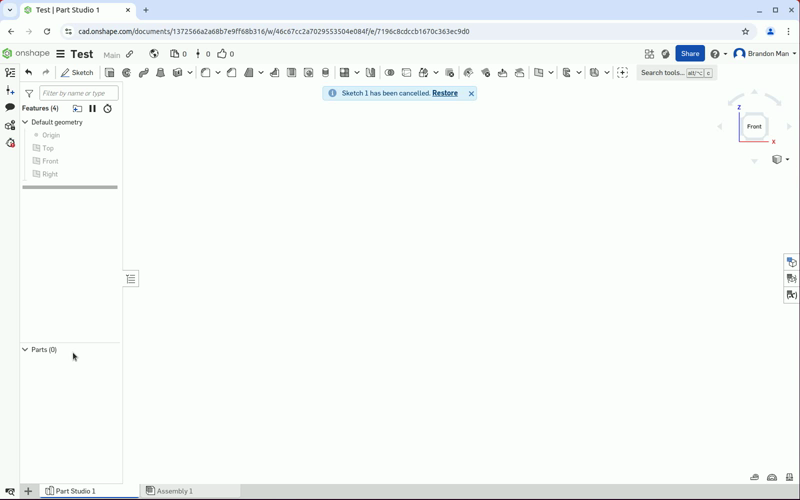
key(space)
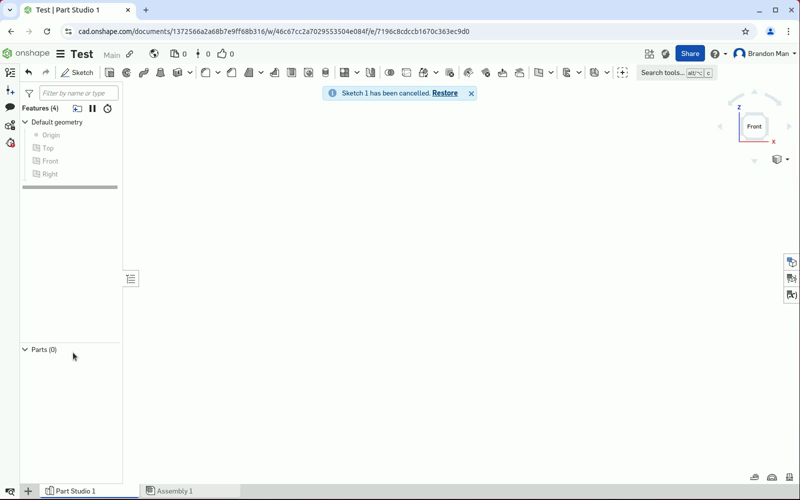
key_down(shift)
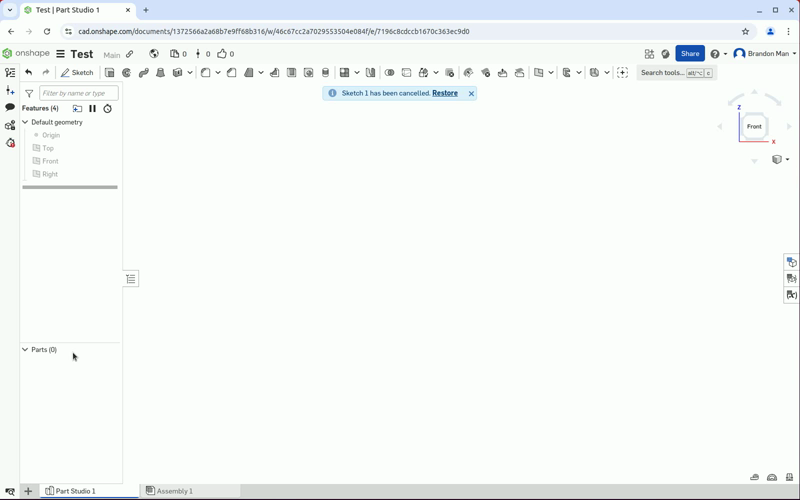
key(left)
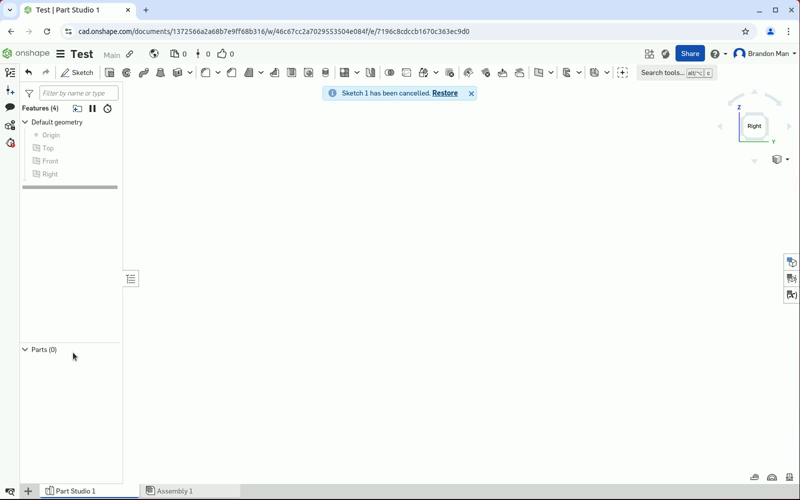
key_up(shift)
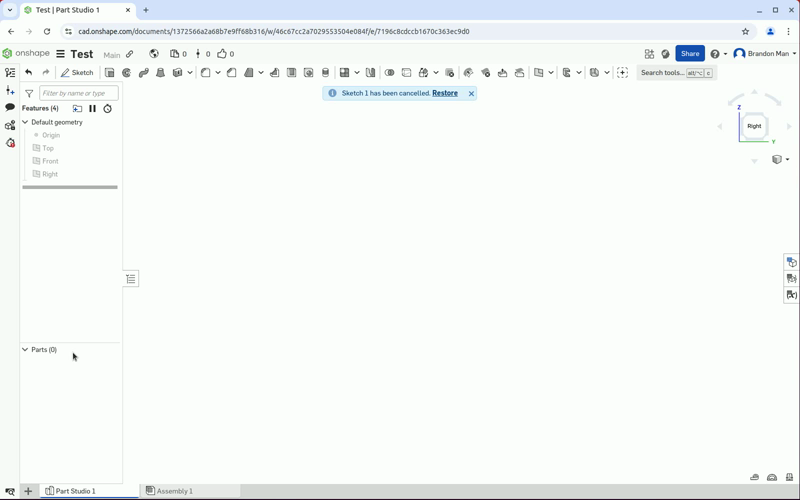
mouse_move(73, 352)
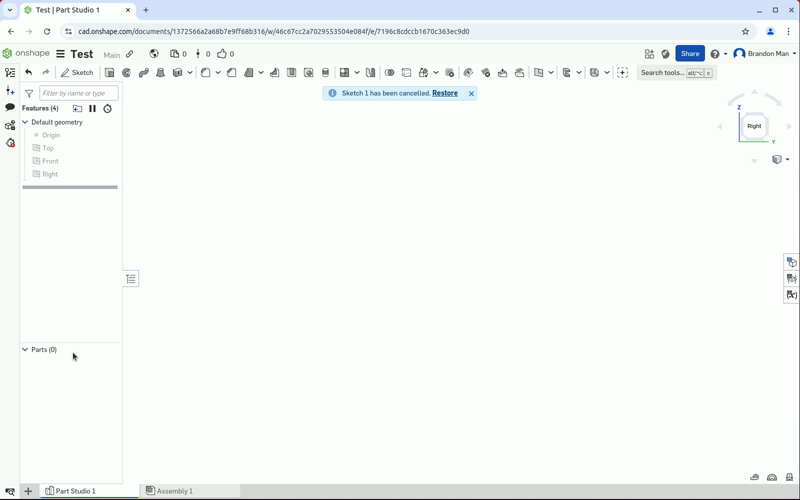
key(shift+y)
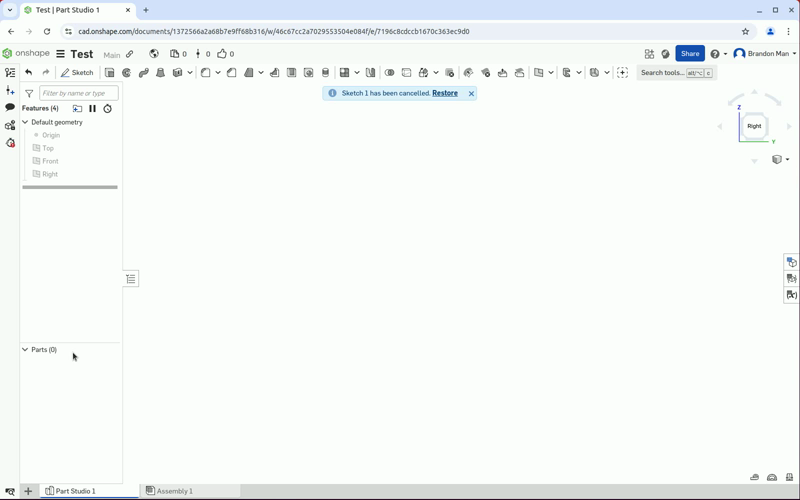
key(shift+s)
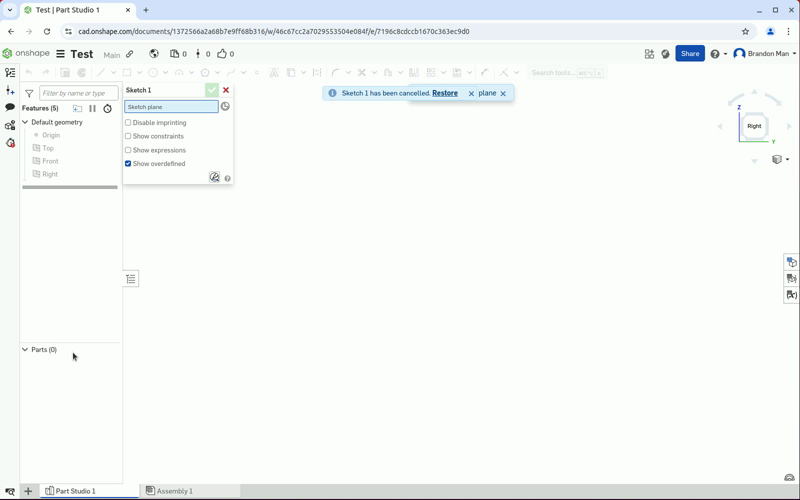
mouse_move(73, 176)
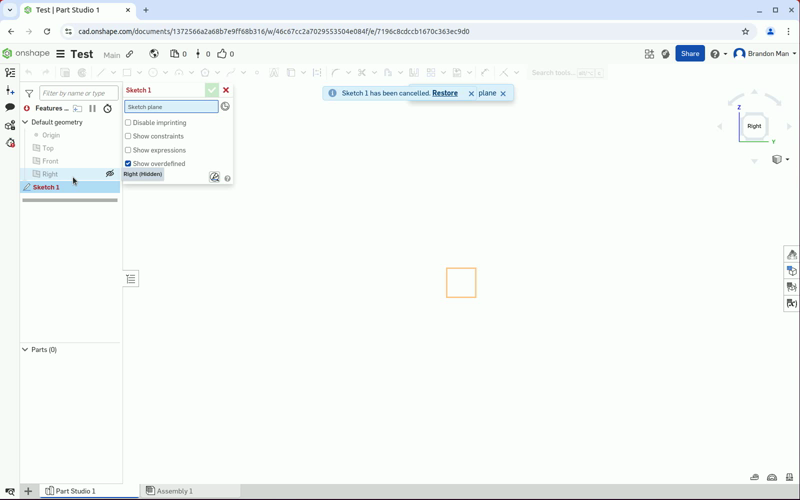
click(73, 176)
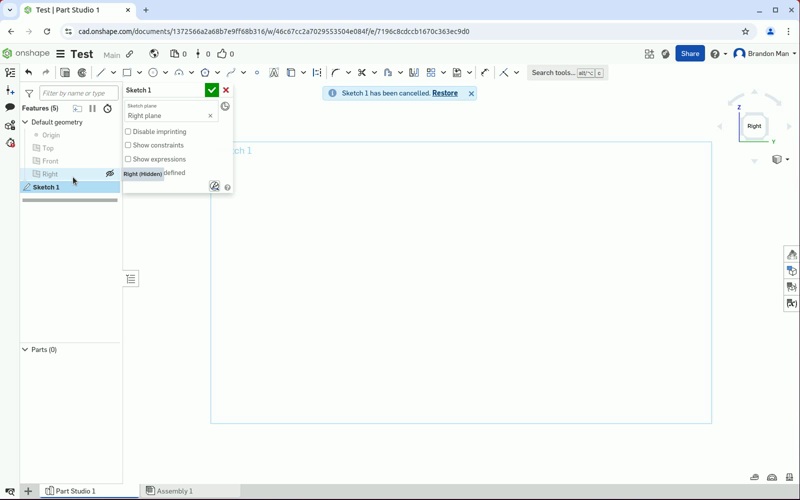
mouse_move(73, 352)
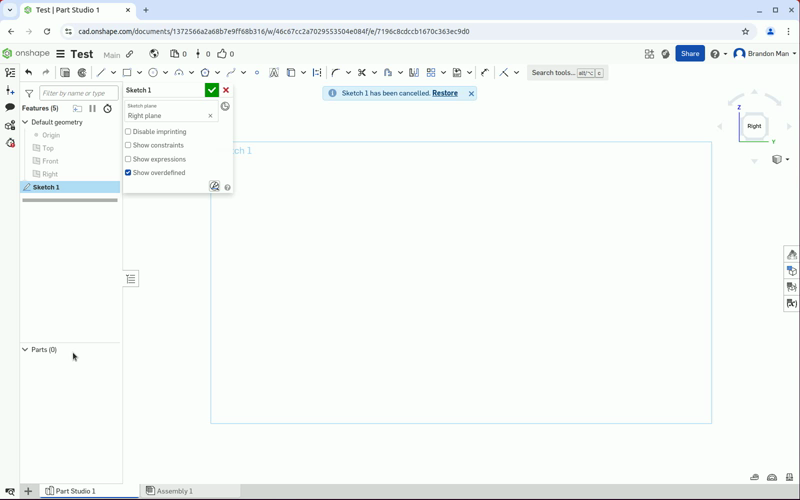
key(y)
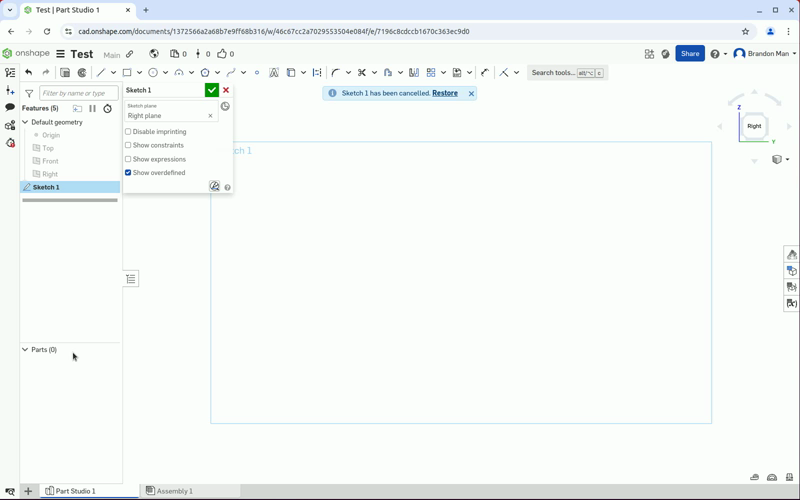
key(l)
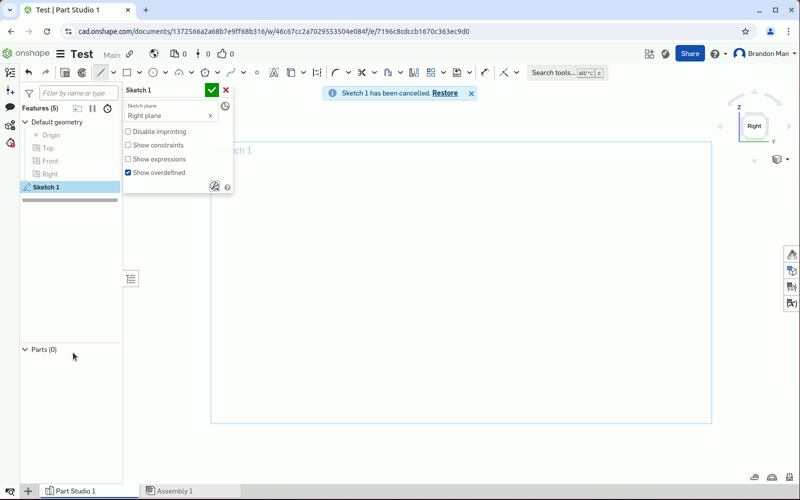
key_down(shift)
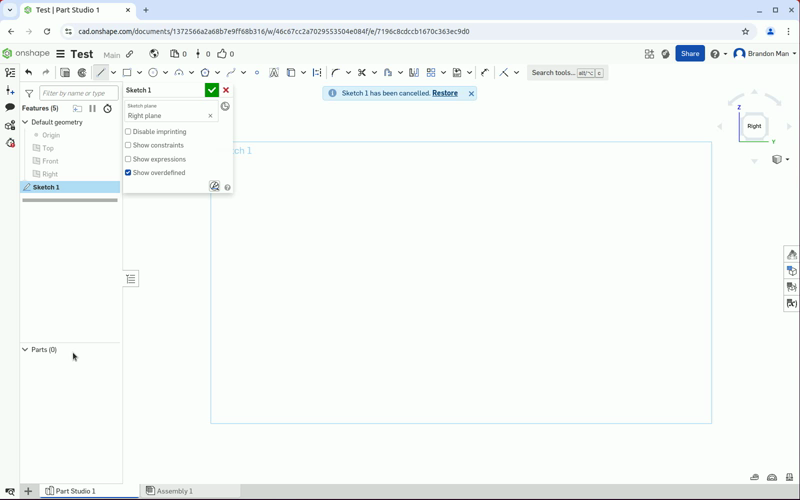
mouse_move(357, 349)
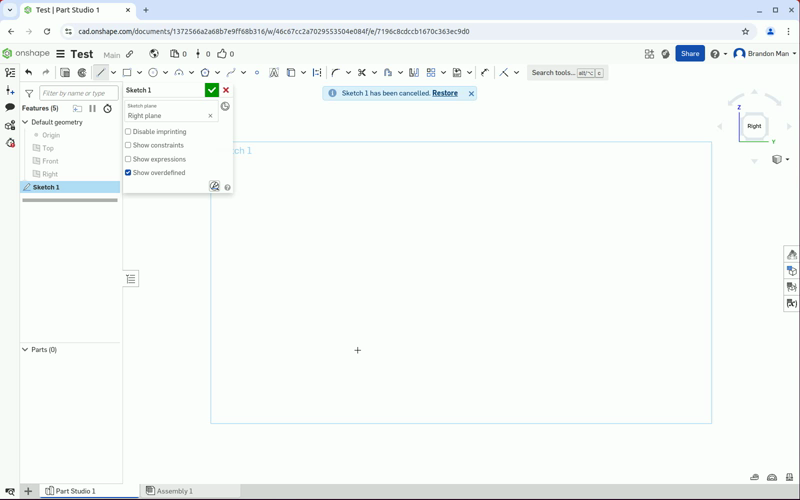
click(357, 349)
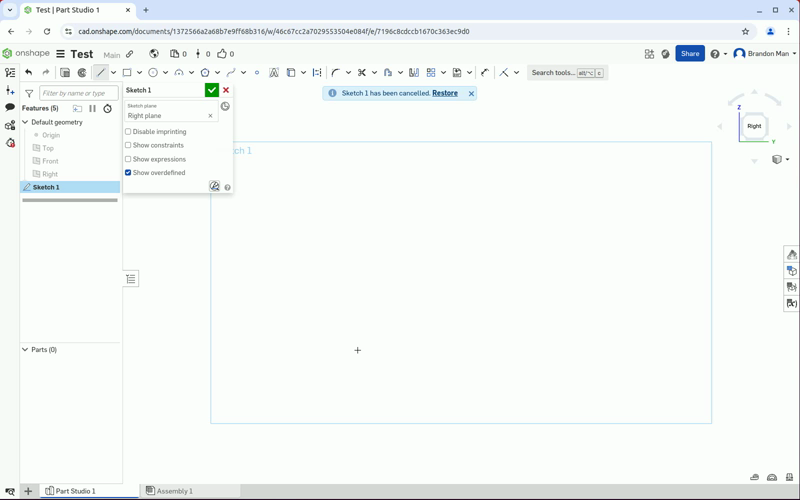
key_up(shift)
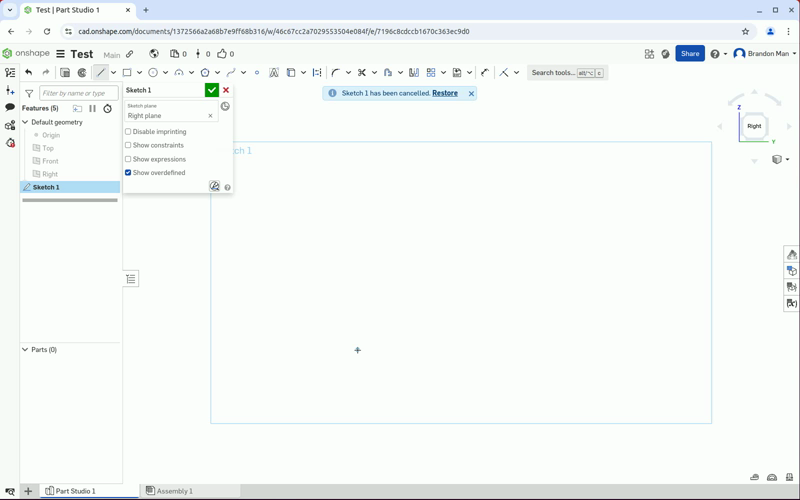
key_down(shift)
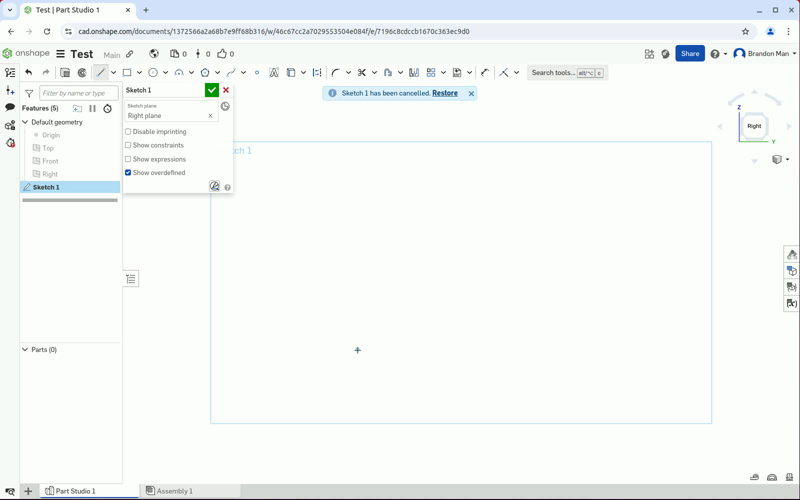
mouse_move(387, 349)
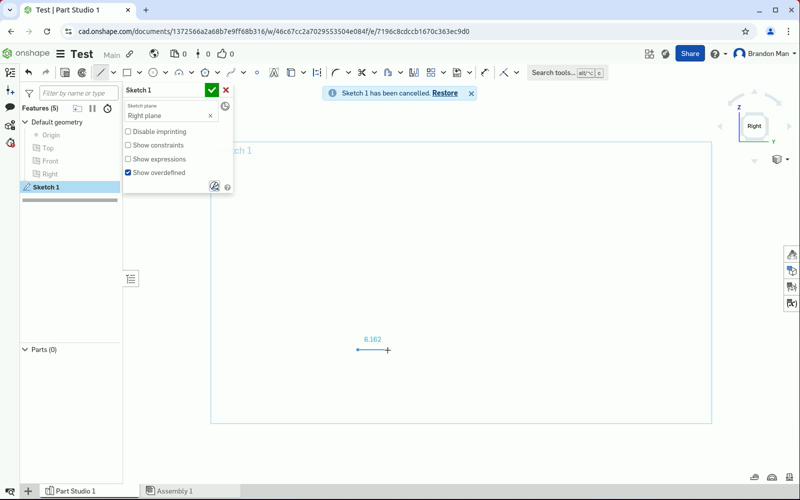
mouse_move(382, 349)
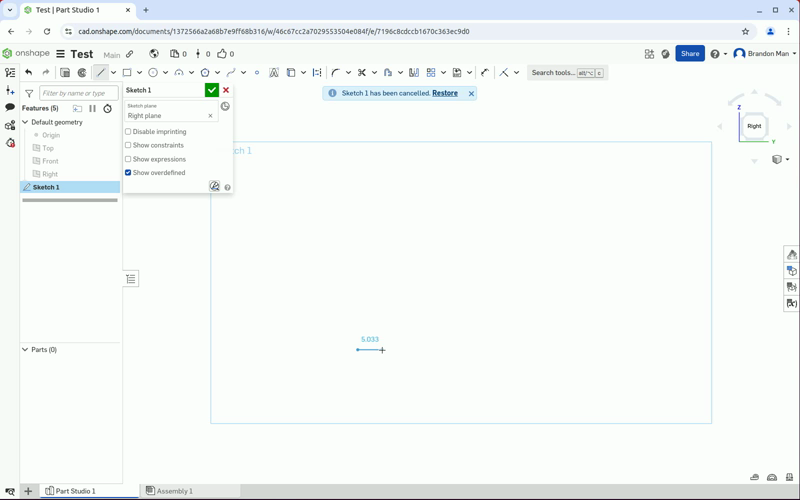
click(382, 349)
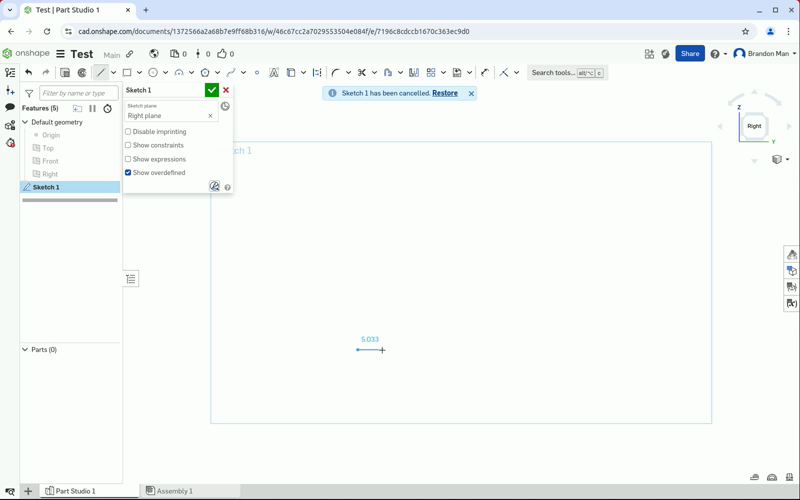
key_up(shift)
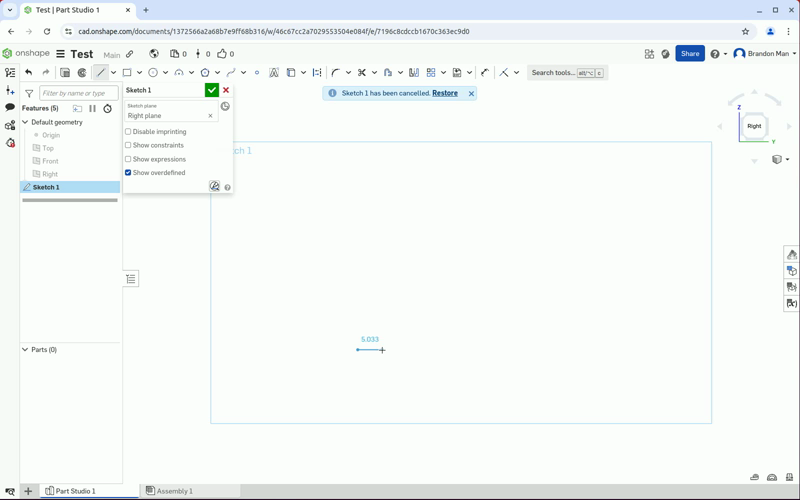
key_down(shift)
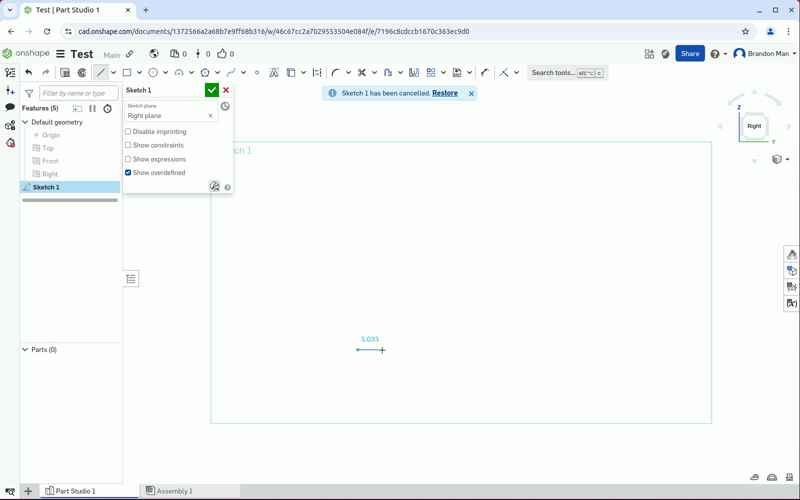
mouse_move(382, 266)
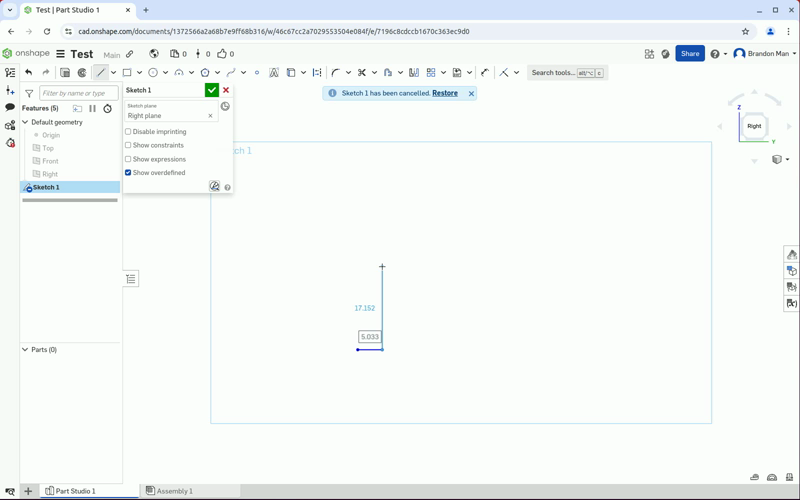
click(382, 266)
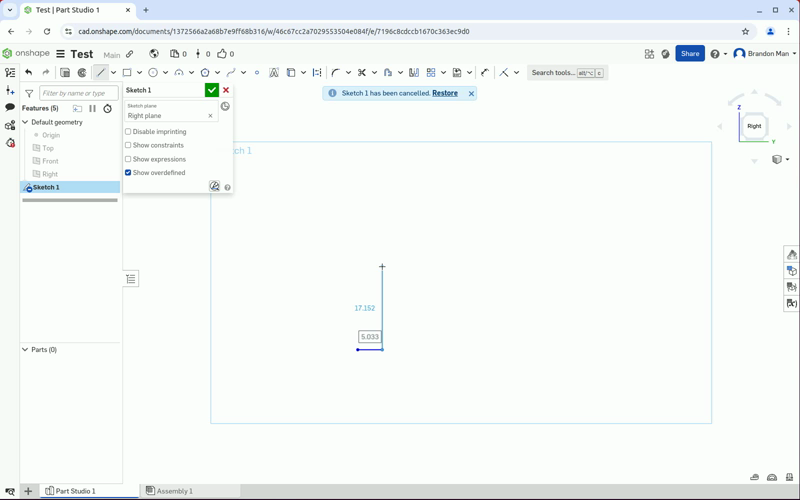
key_up(shift)
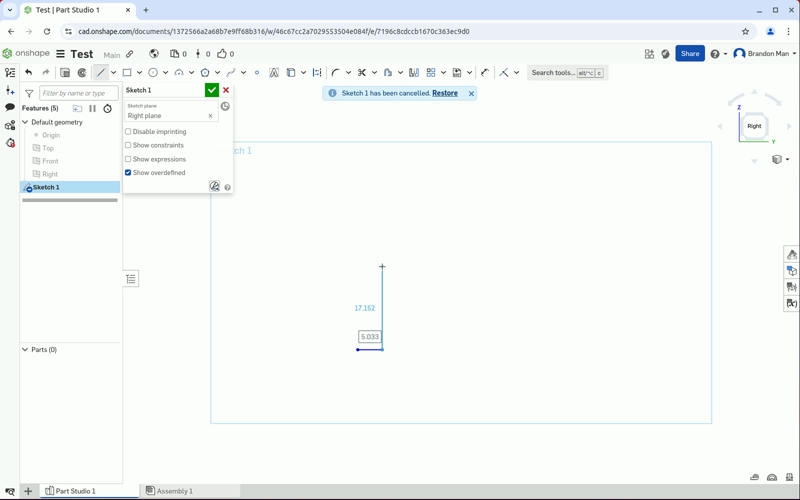
key_down(shift)
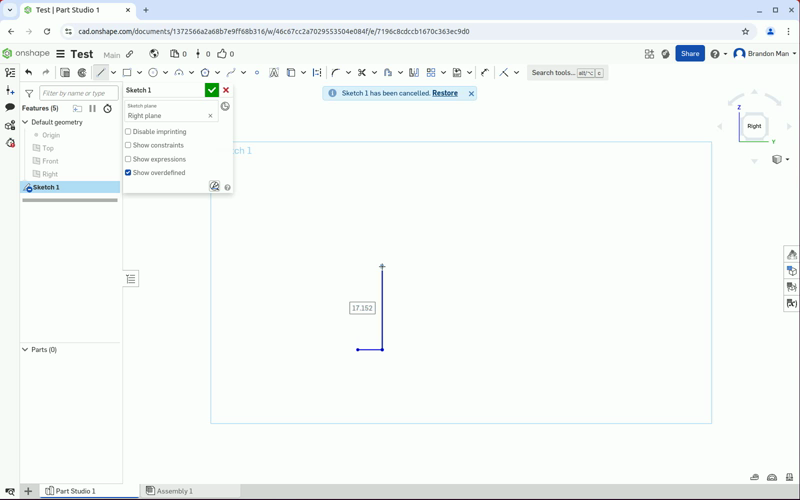
mouse_move(547, 266)
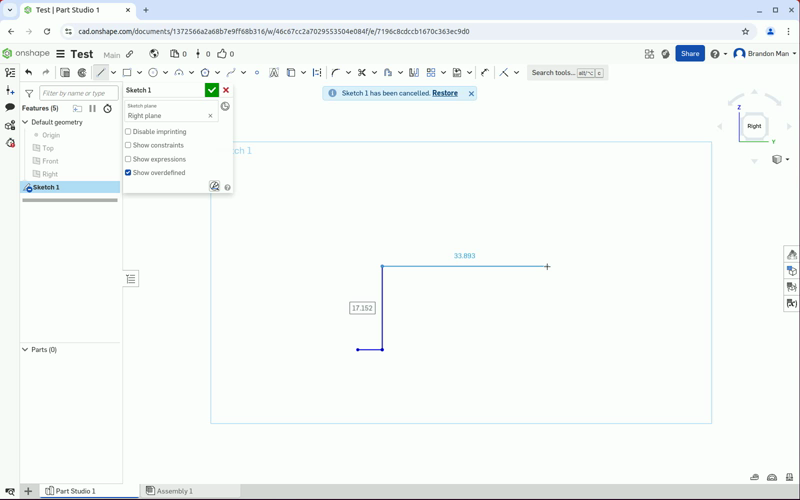
click(547, 266)
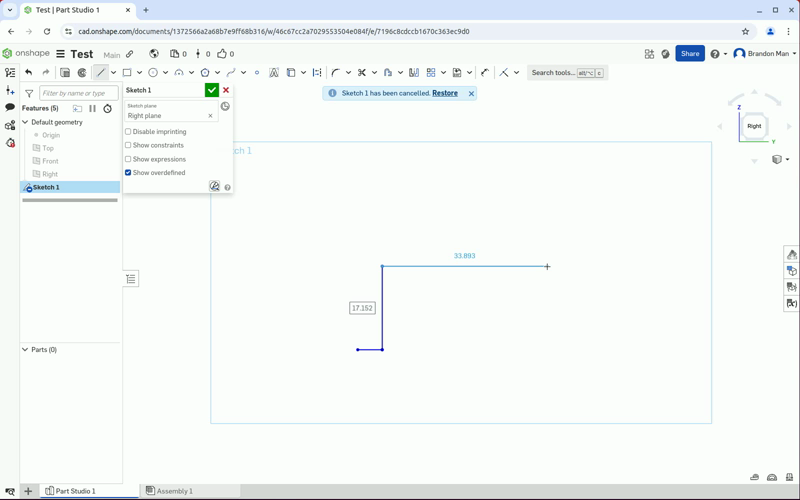
key_up(shift)
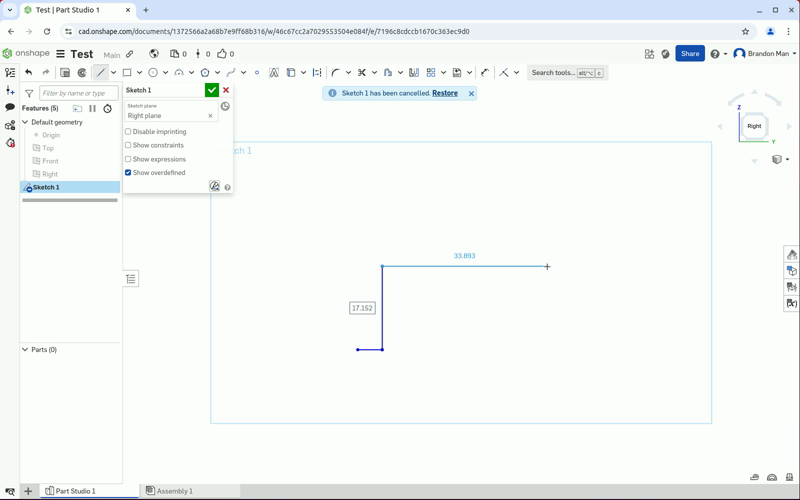
key_down(shift)
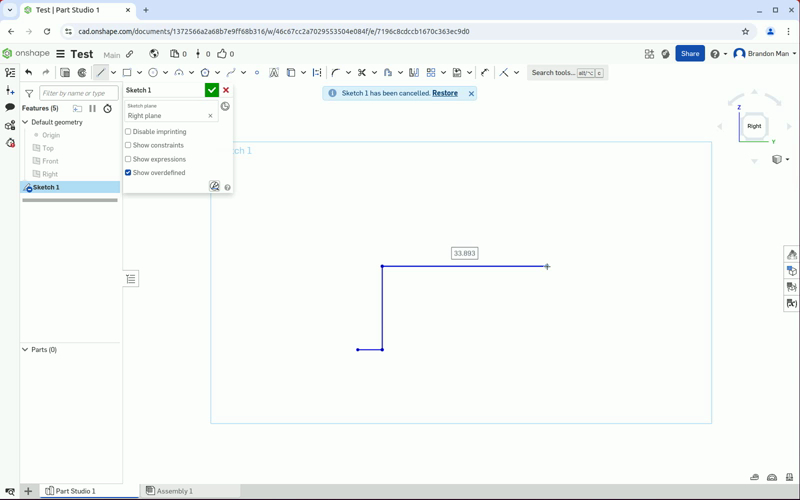
mouse_move(547, 349)
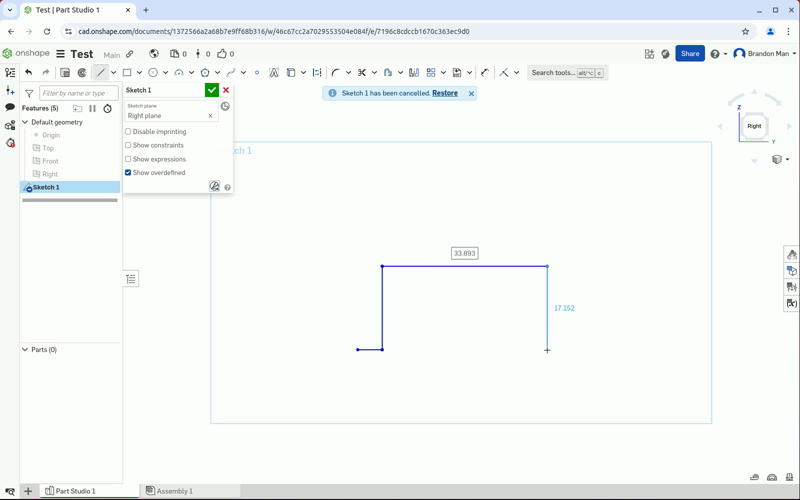
click(547, 349)
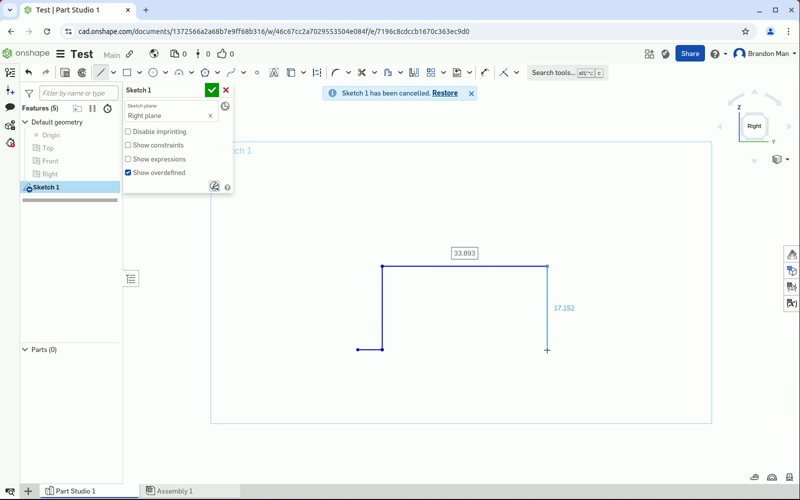
key_up(shift)
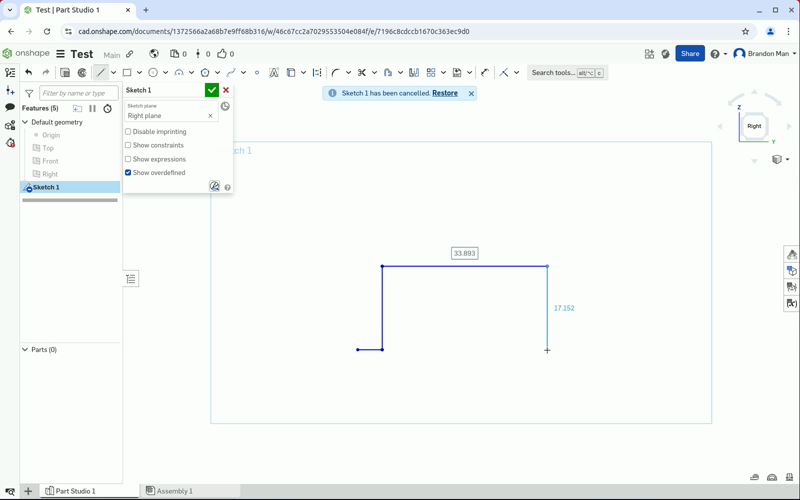
key_down(shift)
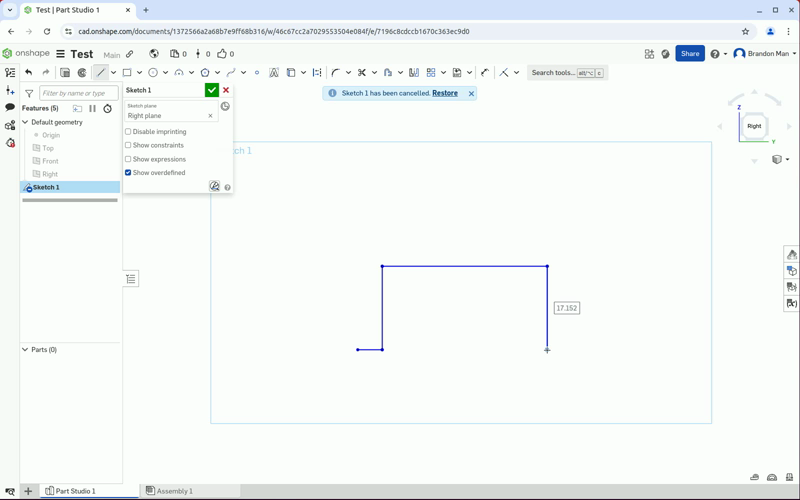
mouse_move(577, 349)
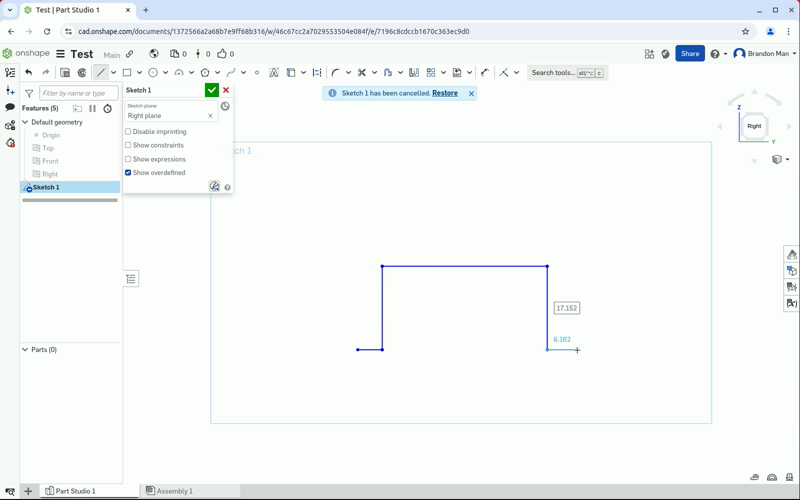
mouse_move(572, 349)
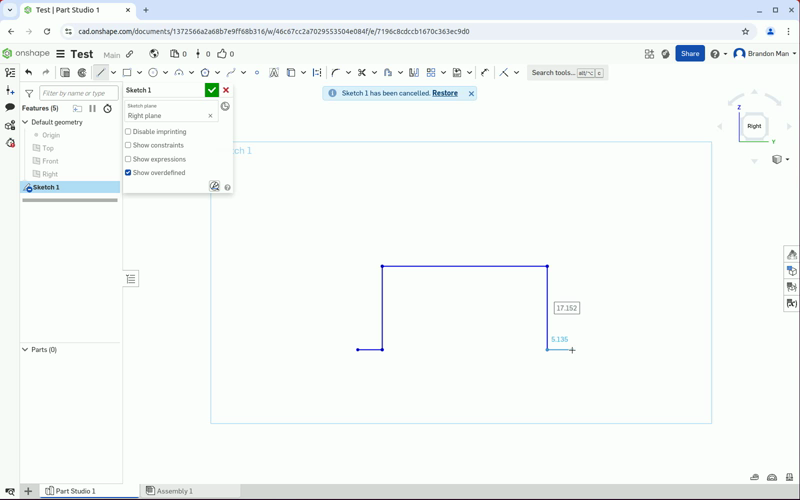
click(572, 349)
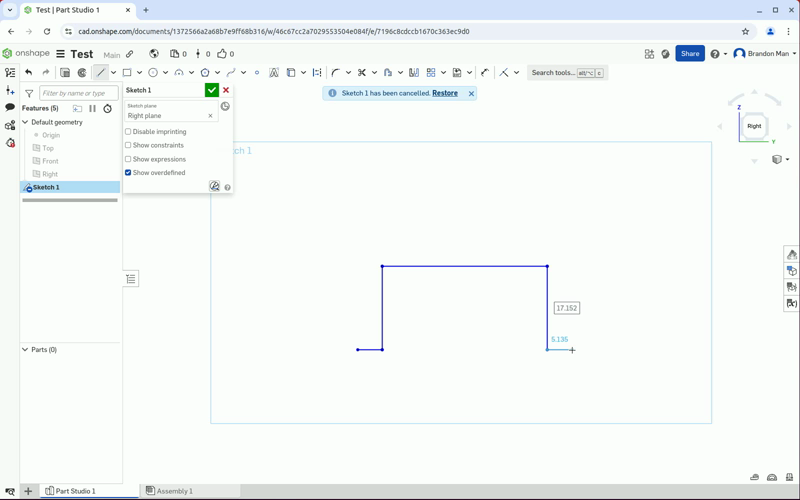
key_up(shift)
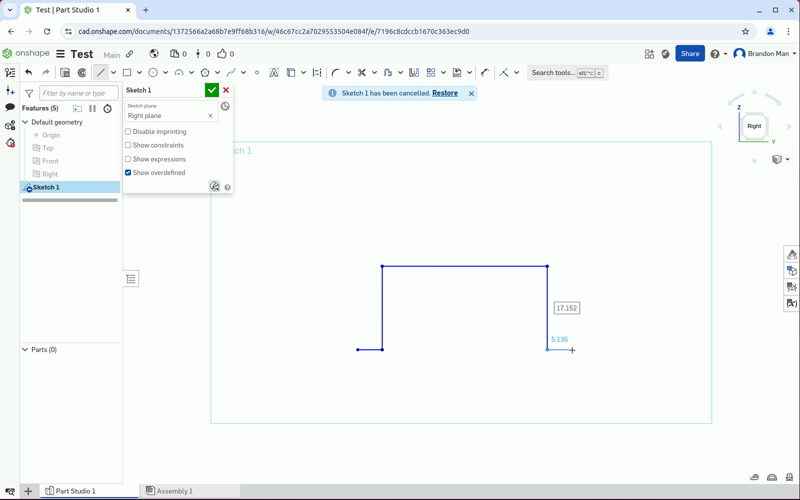
key_down(shift)
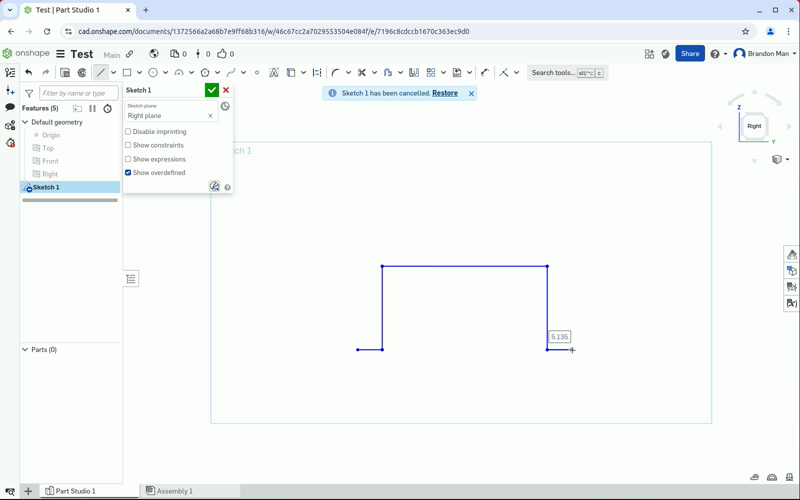
mouse_move(589, 349)
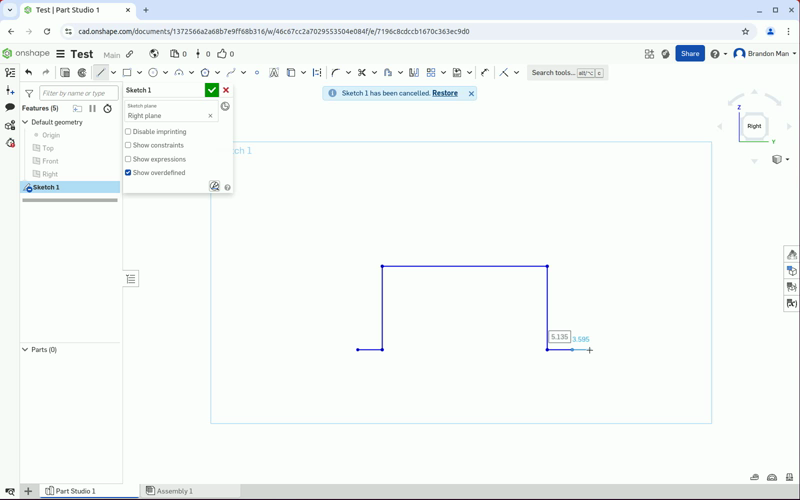
mouse_move(572, 340)
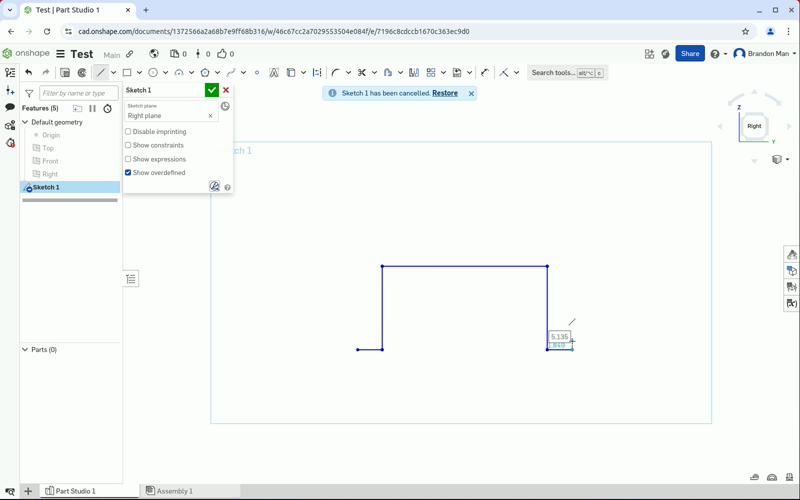
click(572, 340)
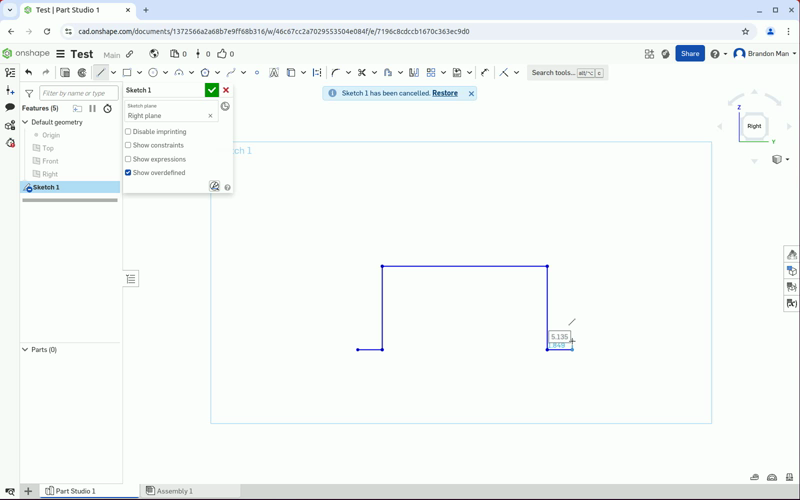
key_up(shift)
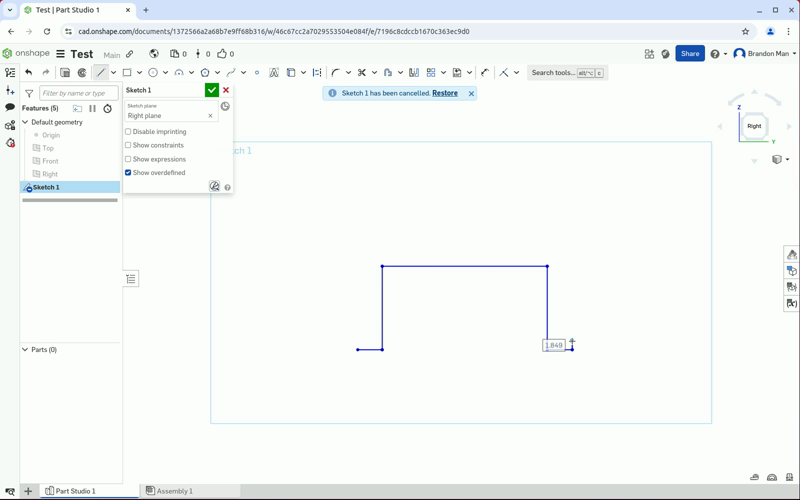
key_down(shift)
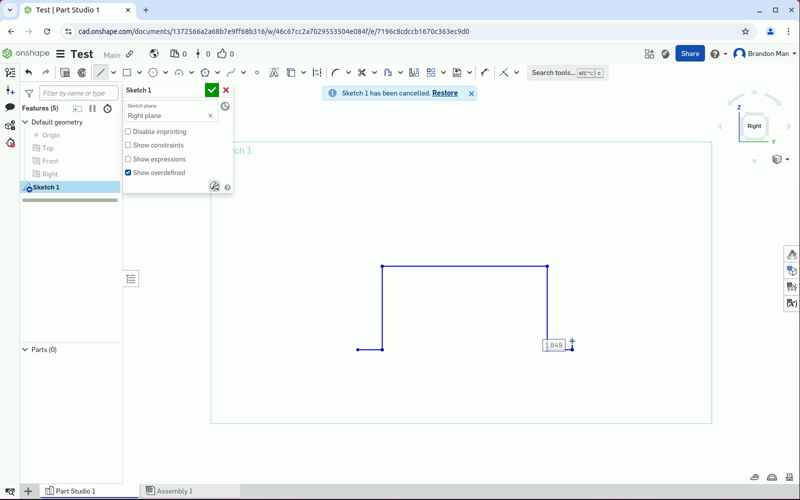
mouse_move(589, 340)
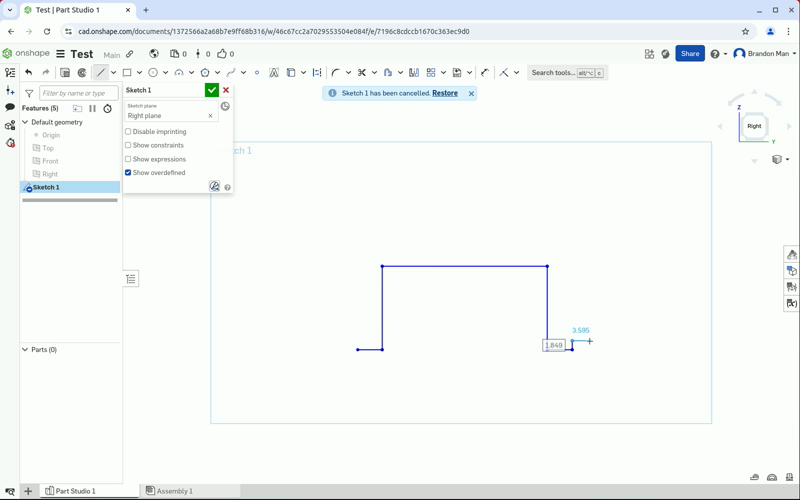
mouse_move(556, 340)
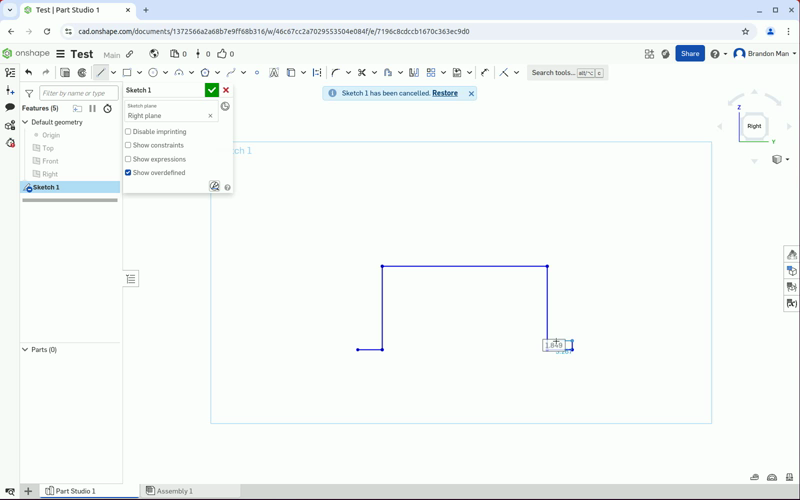
click(556, 340)
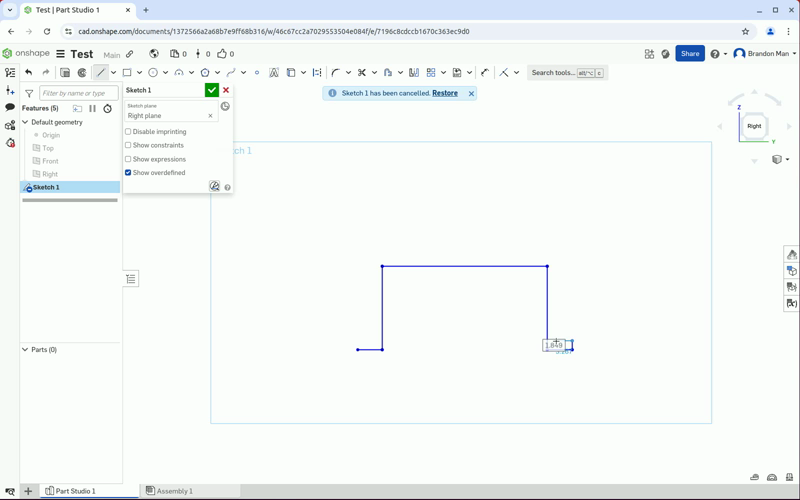
key_up(shift)
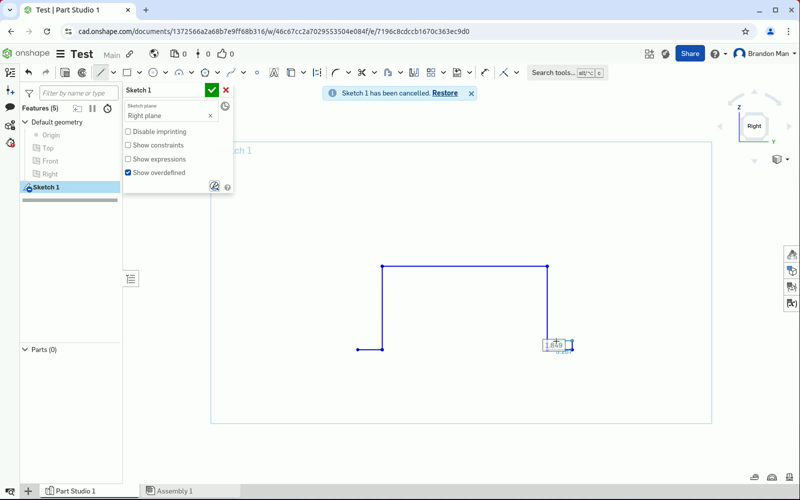
key_down(shift)
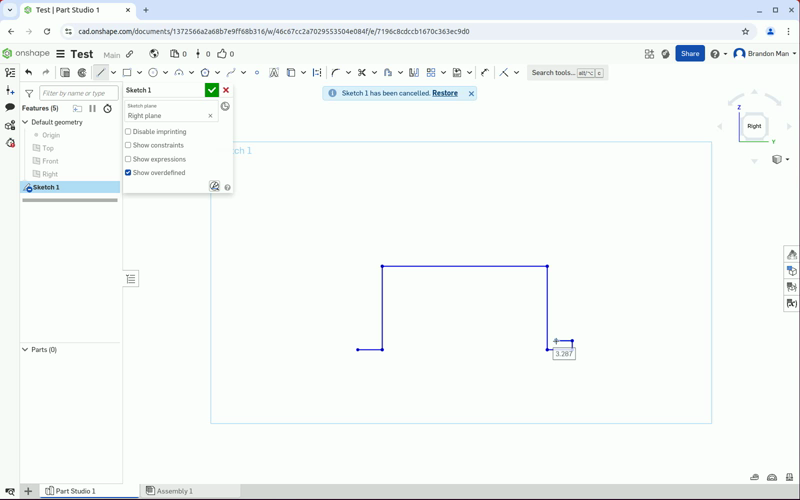
mouse_move(556, 259)
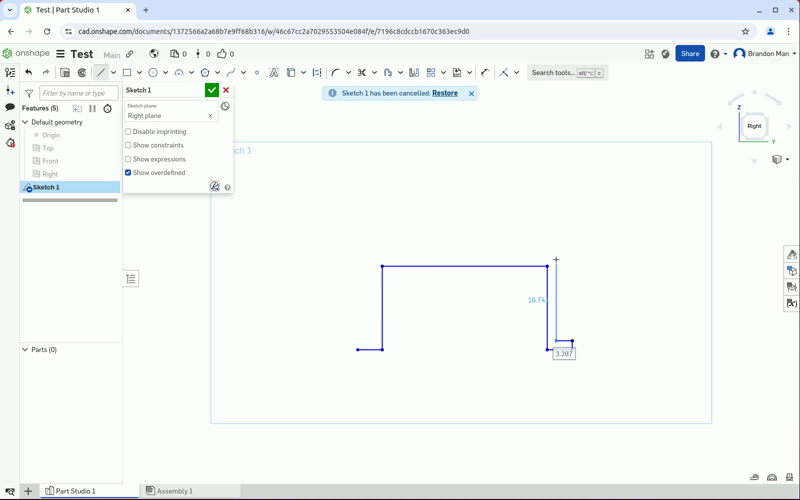
click(556, 259)
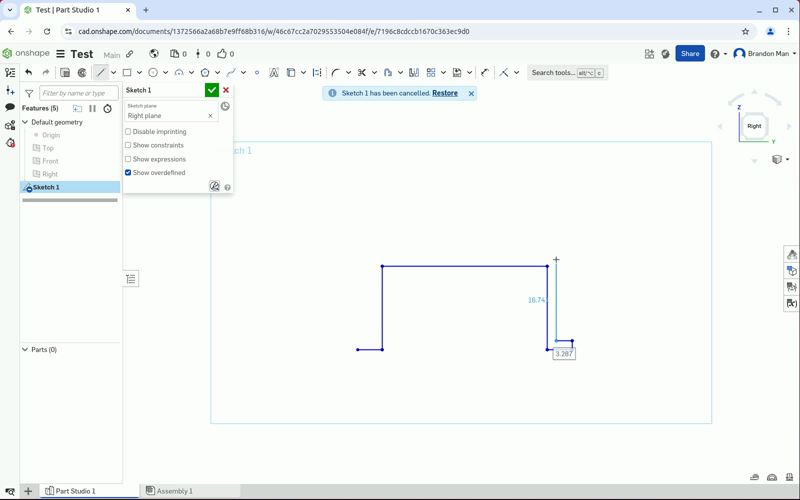
key_up(shift)
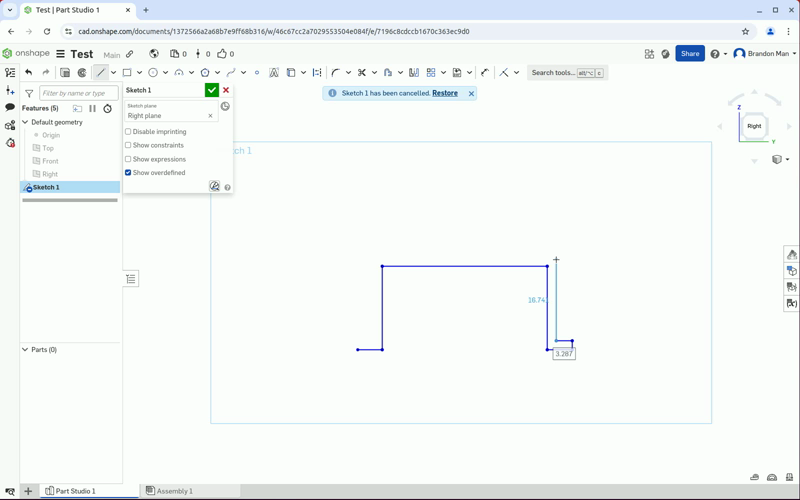
key_down(shift)
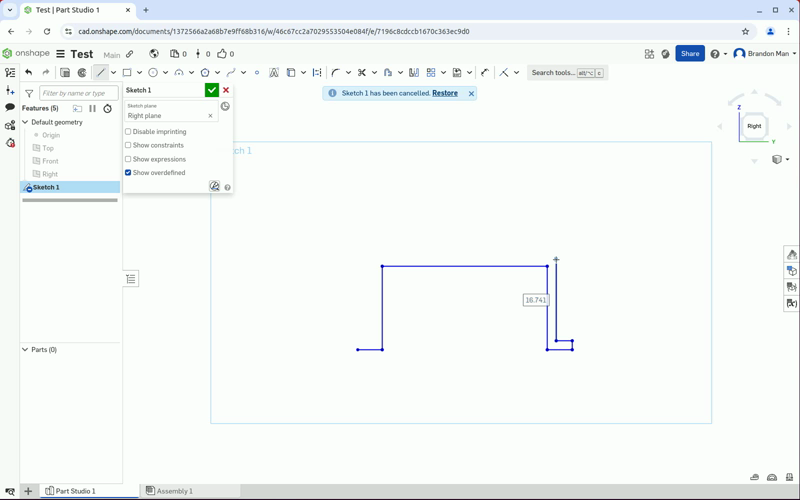
mouse_move(373, 259)
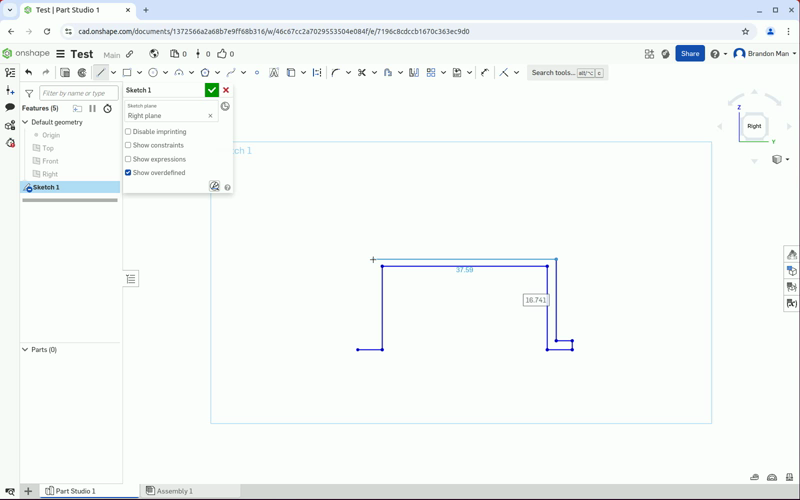
click(373, 259)
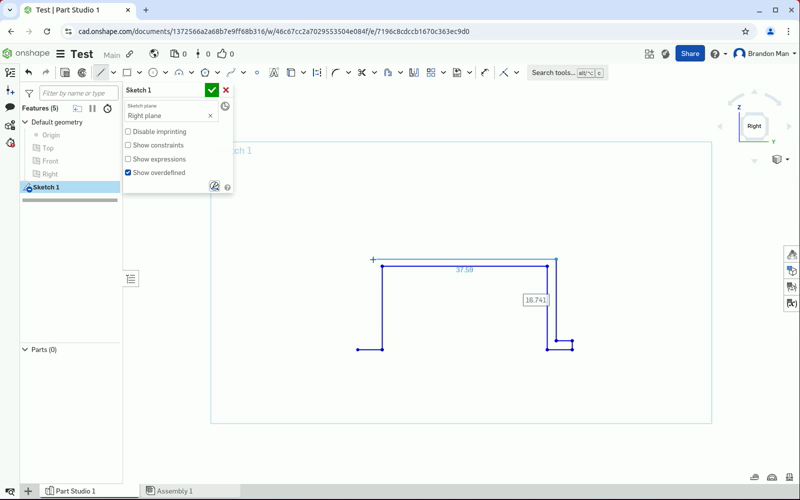
key_up(shift)
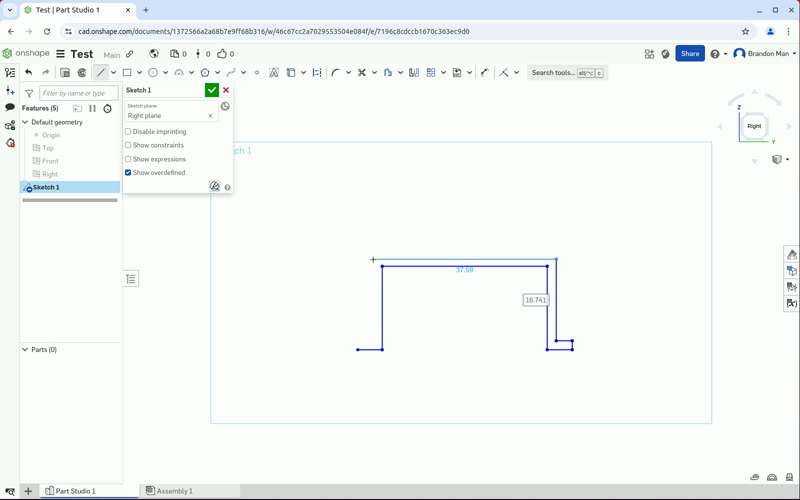
key_down(shift)
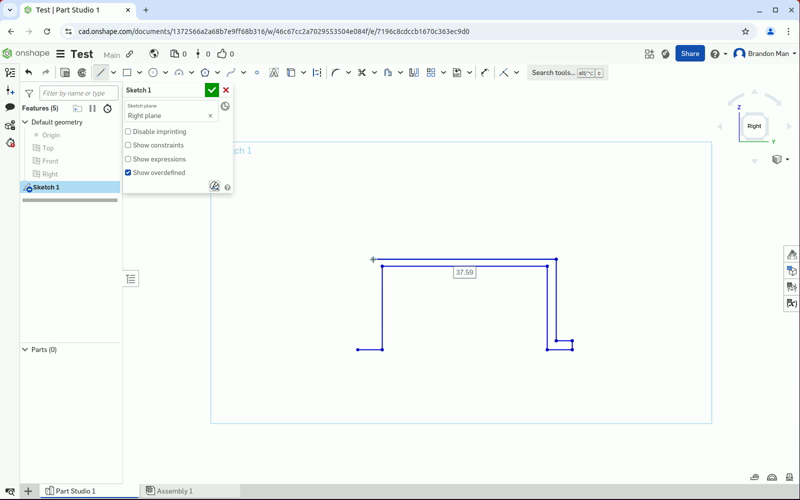
mouse_move(373, 340)
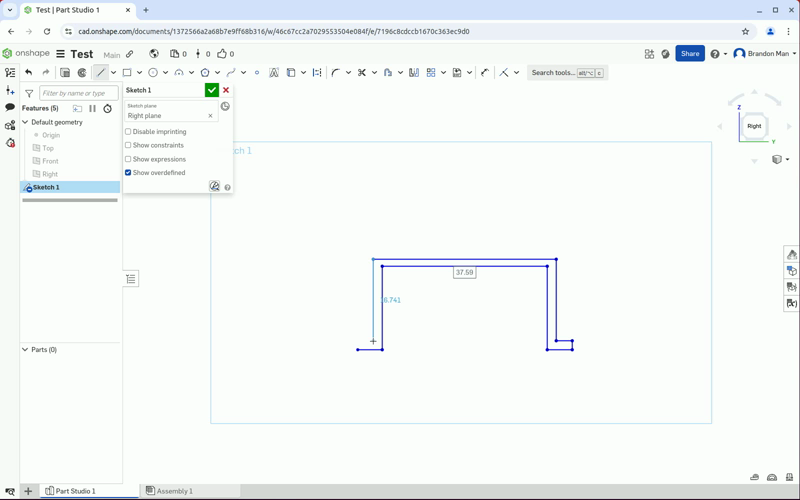
click(373, 340)
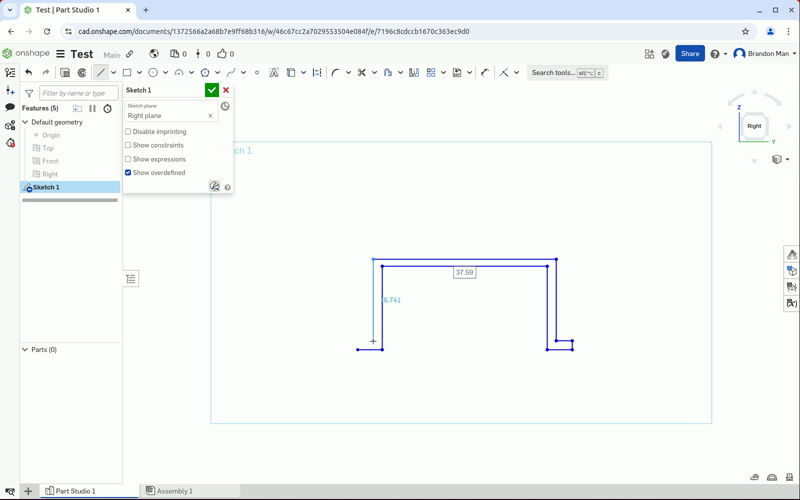
key_up(shift)
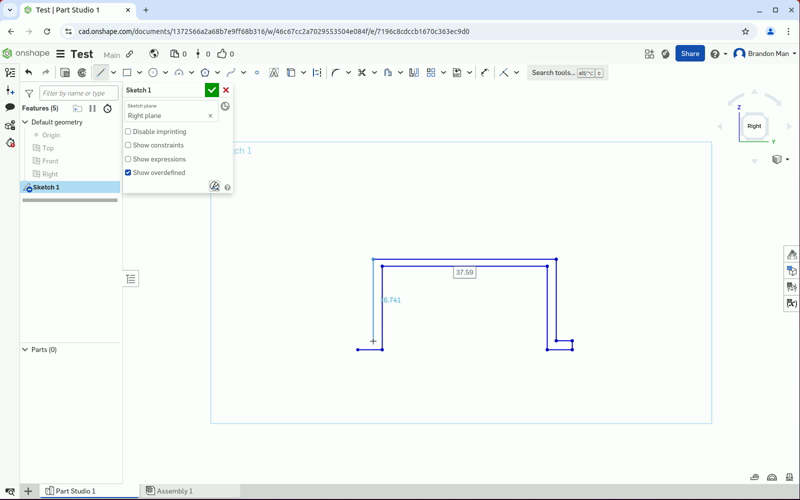
key_down(shift)
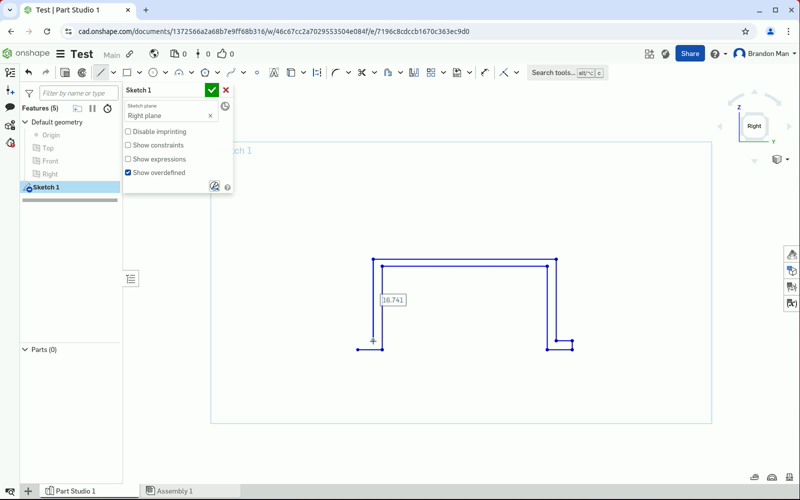
mouse_move(403, 340)
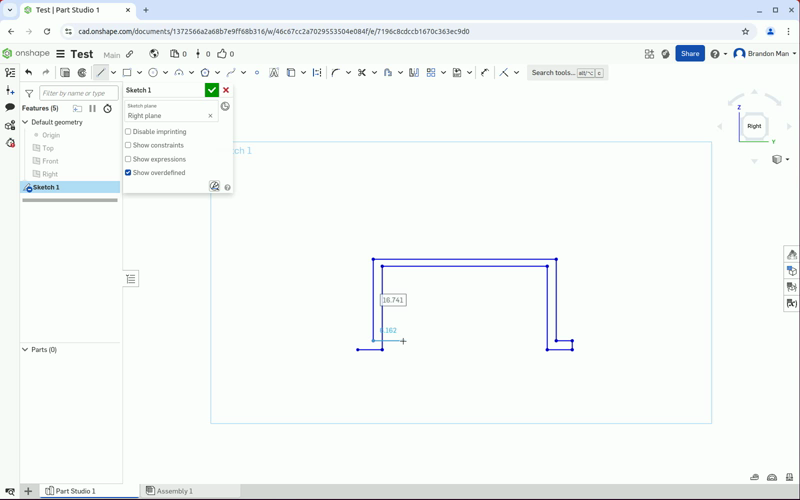
mouse_move(357, 340)
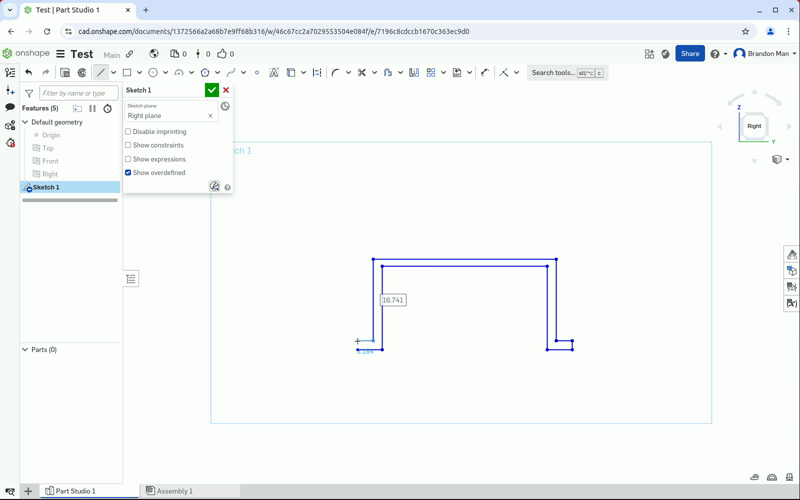
click(357, 340)
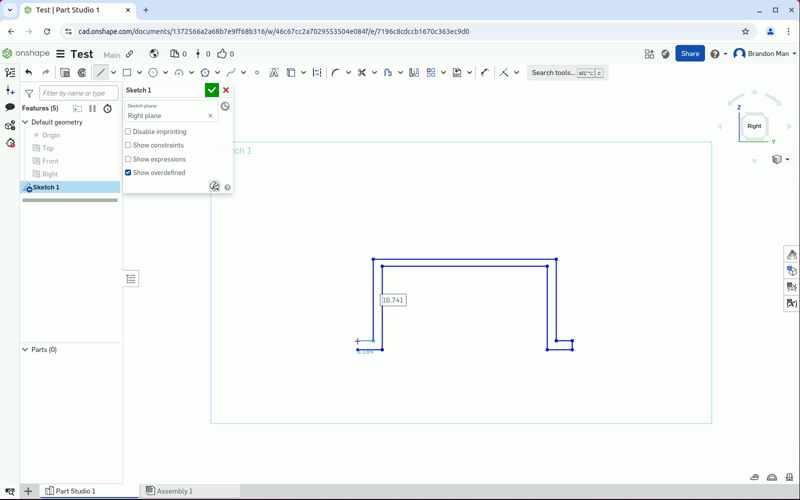
key_up(shift)
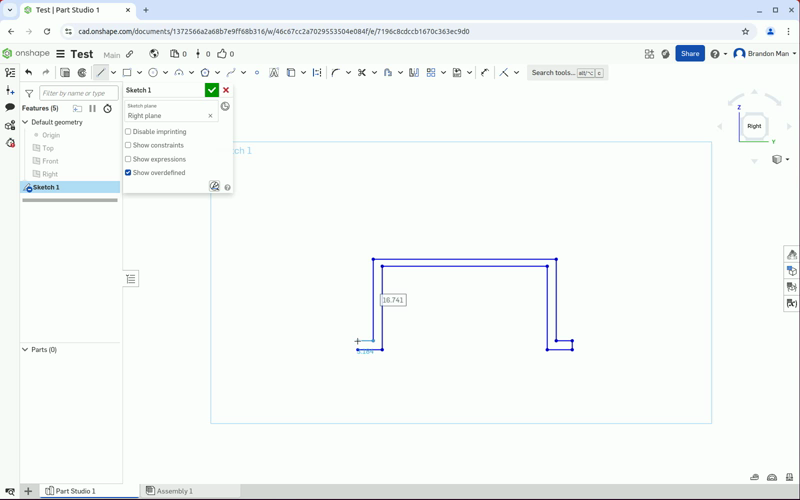
mouse_move(387, 340)
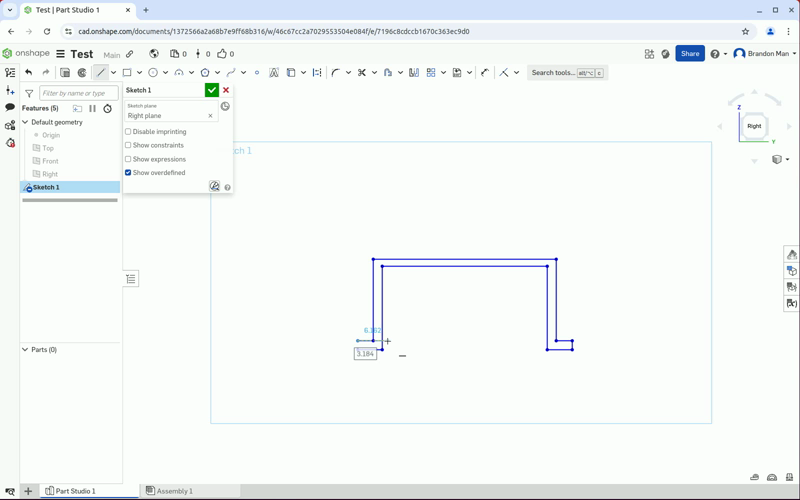
key_down(shift)
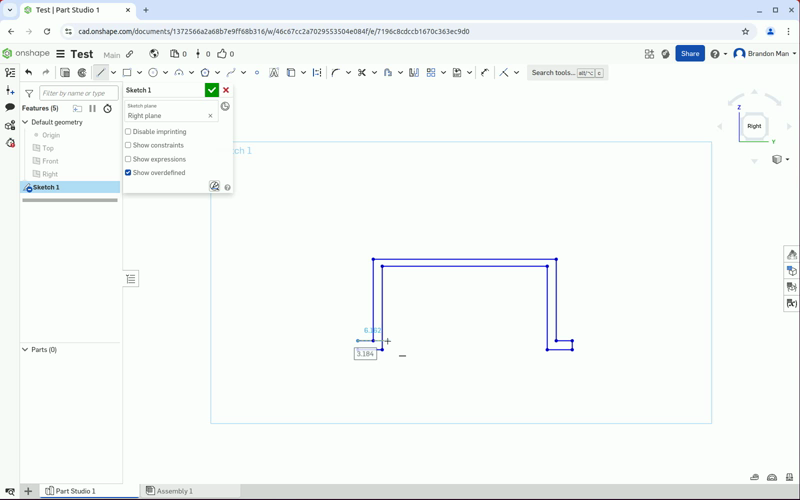
mouse_move(357, 349)
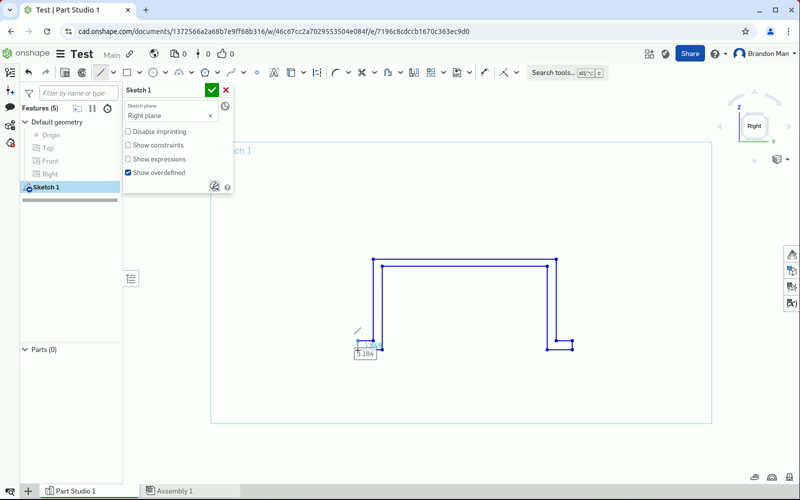
key_up(shift)
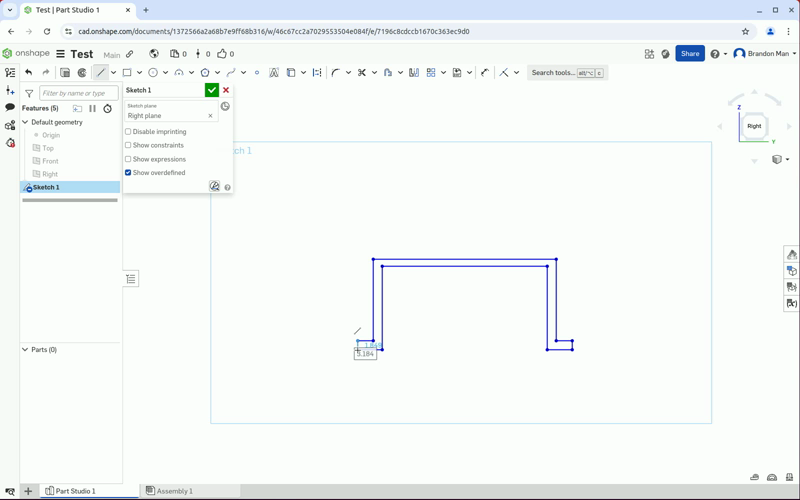
click(357, 349)
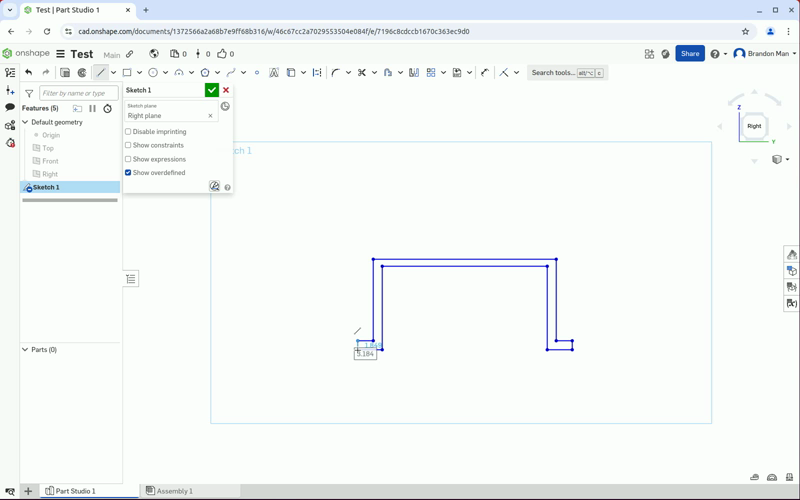
key(esc)
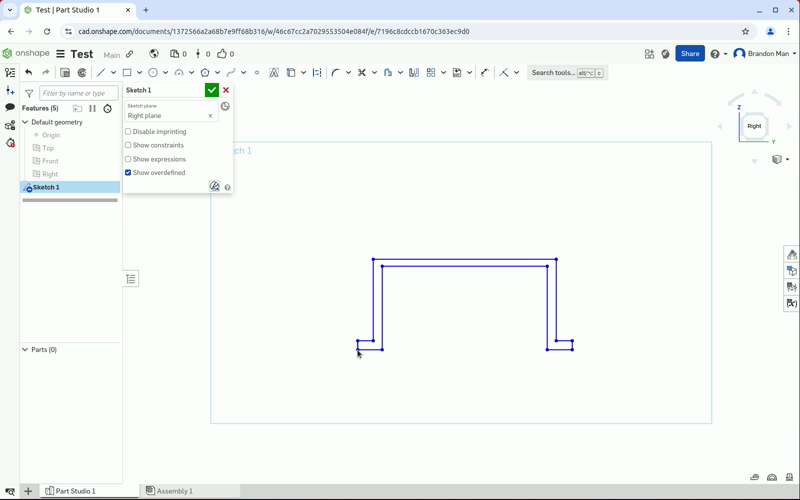
mouse_move(379, 272)
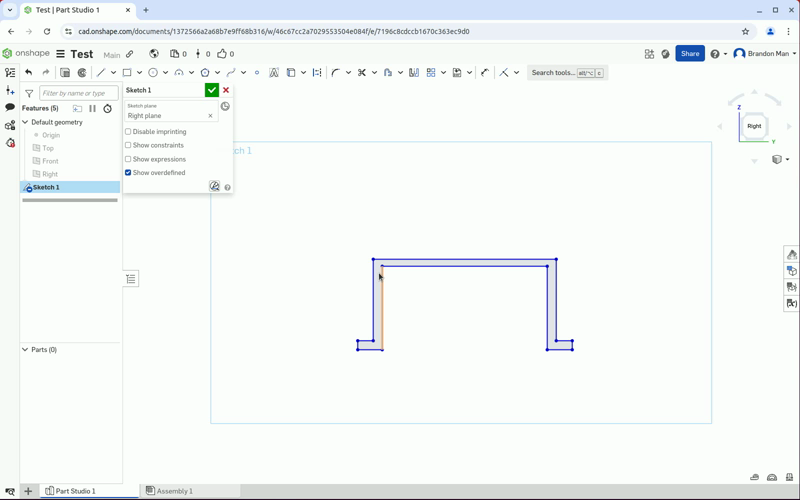
click(379, 272)
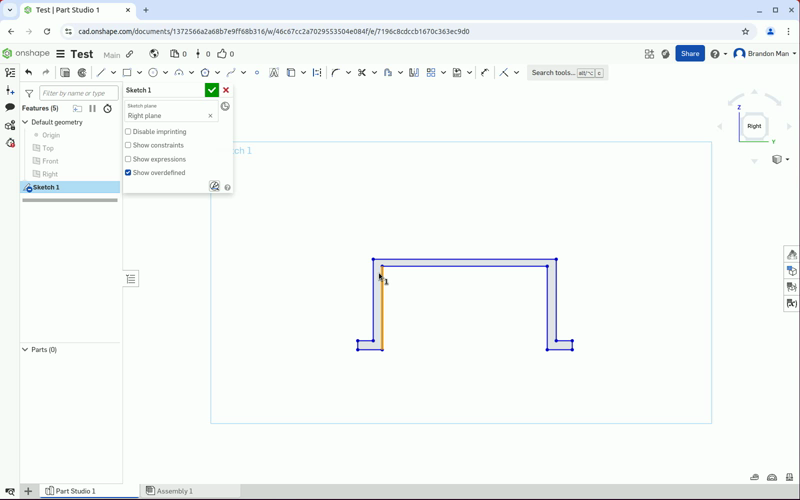
mouse_move(73, 352)
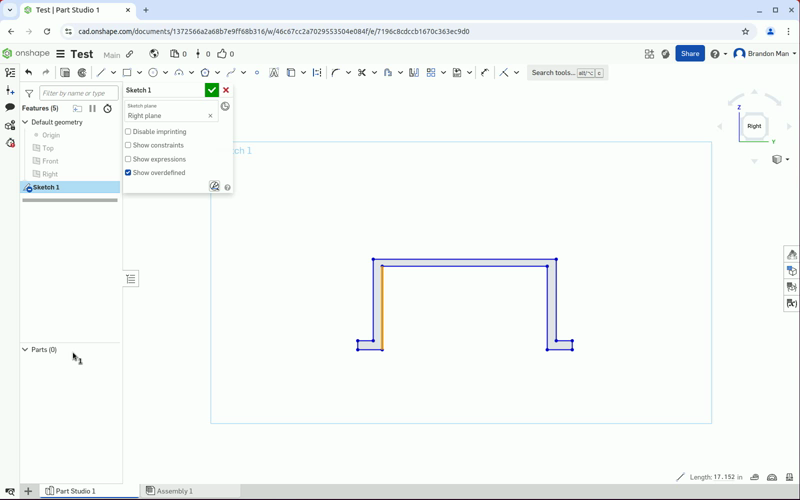
key(shift+y)
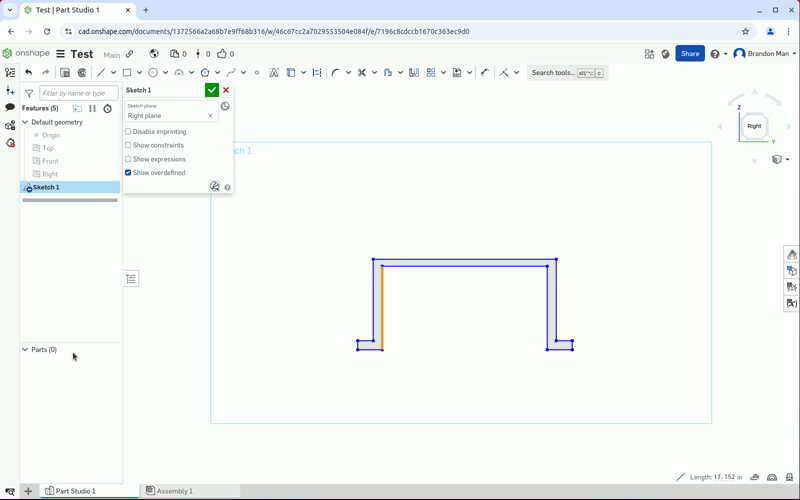
key(shift+e)
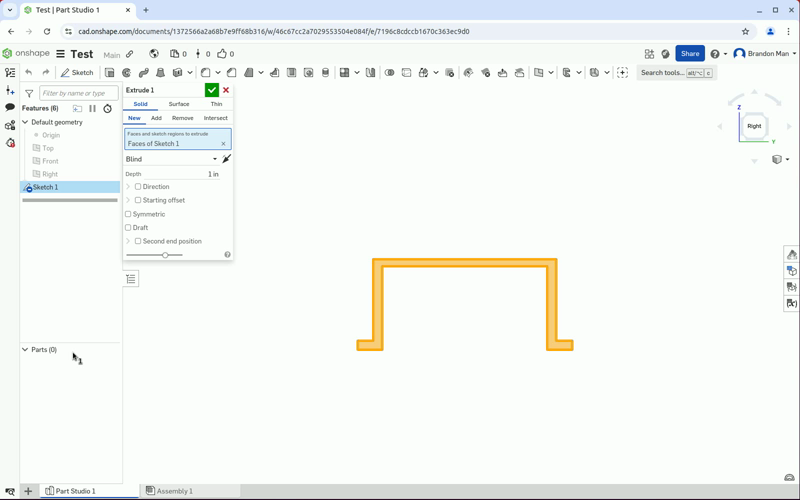
mouse_move(143, 106)
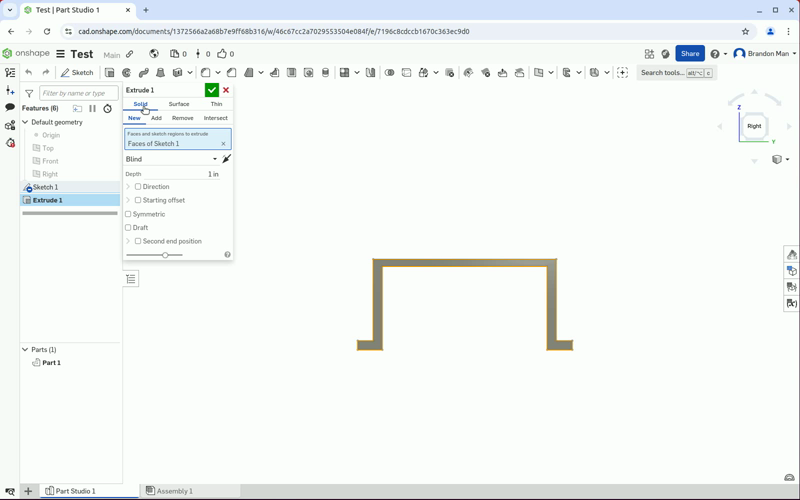
click(143, 106)
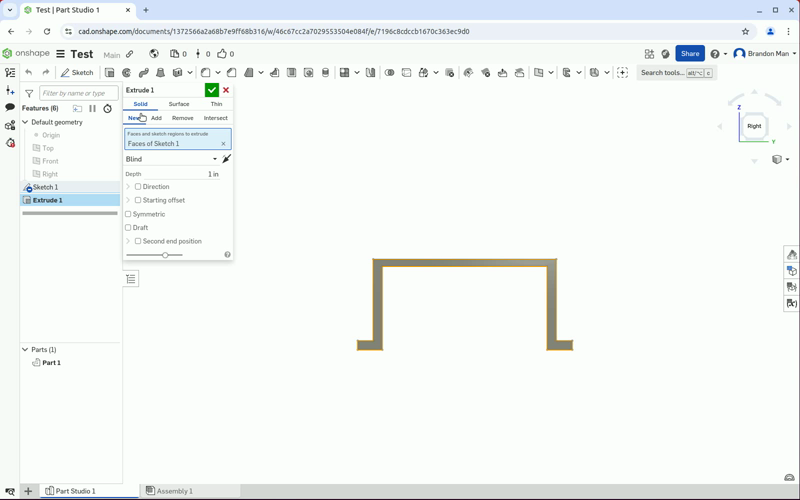
mouse_move(137, 120)
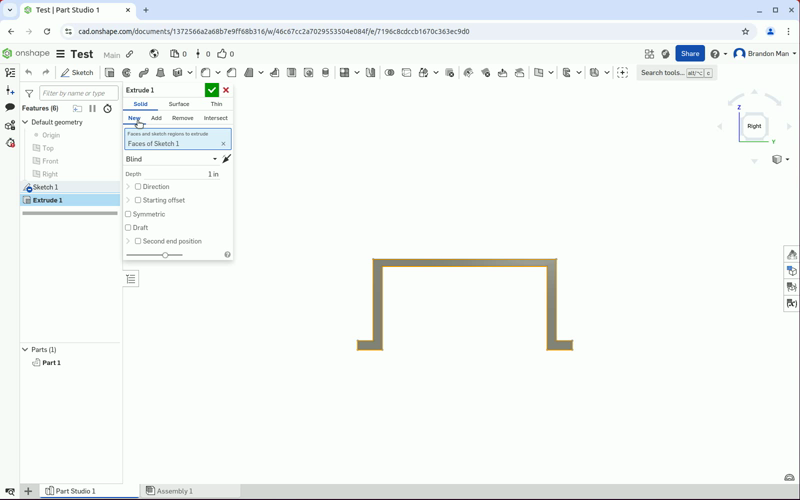
click(137, 120)
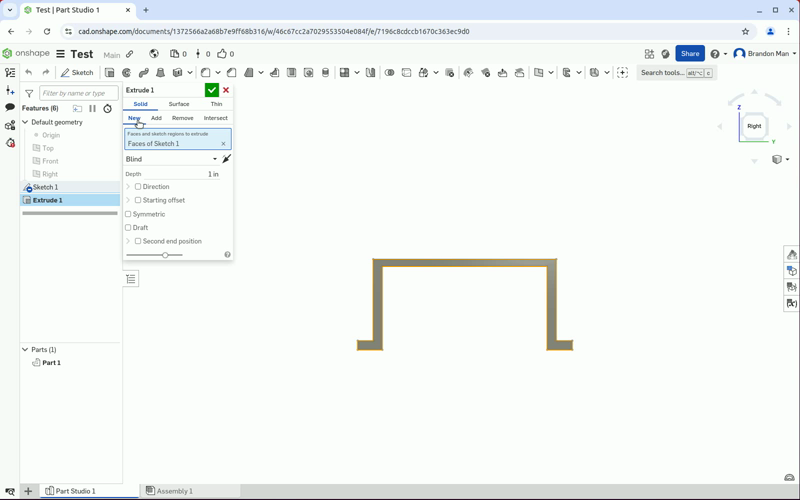
key(tab, 4)
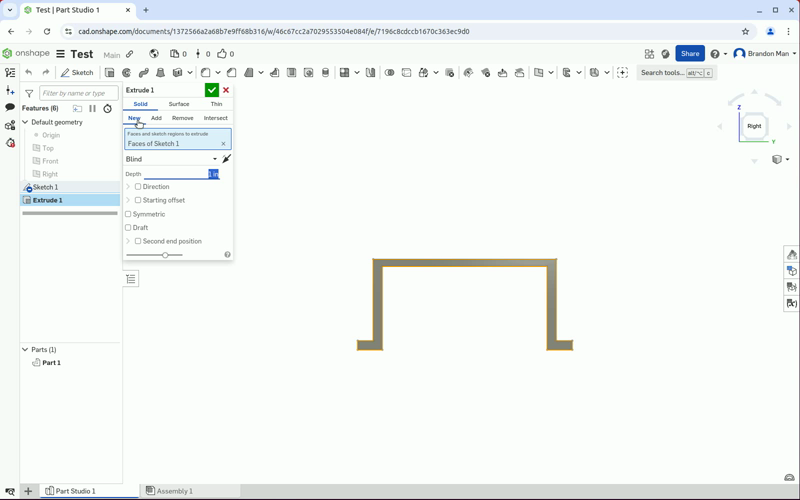
text(4.333)
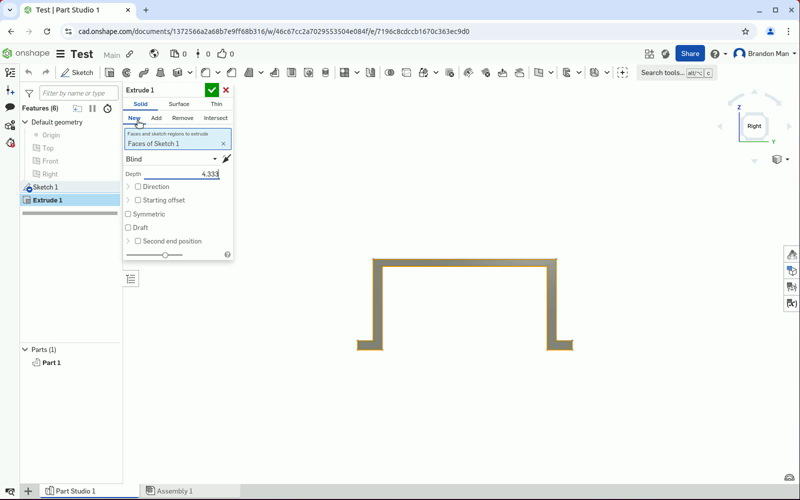
key(enter)
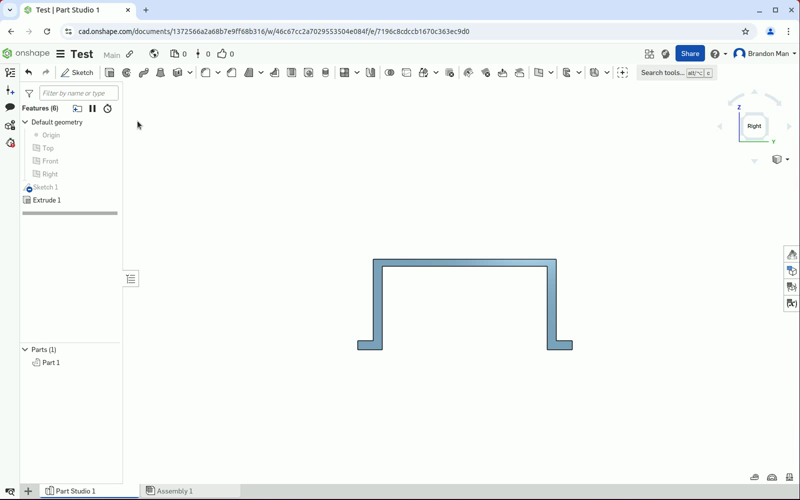
key(shift+h)
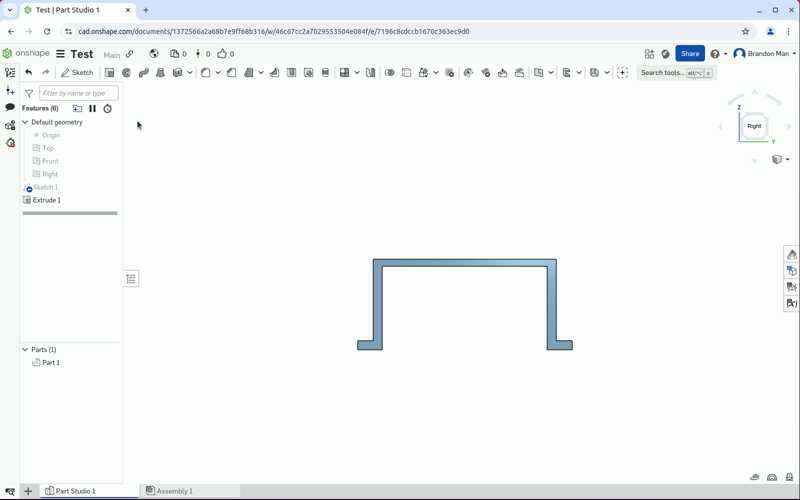
key(shift+h)
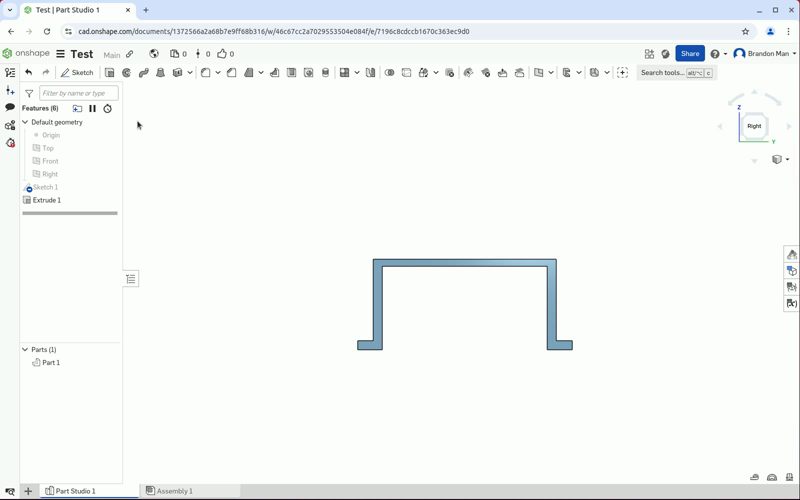
mouse_move(73, 189)
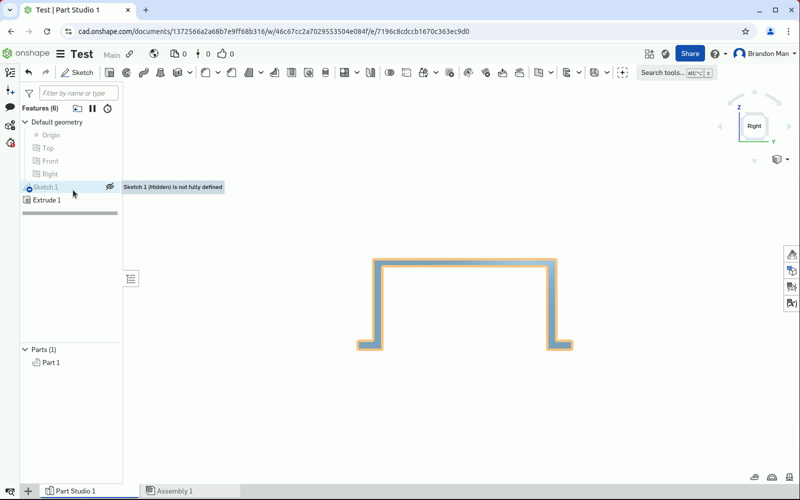
click(73, 189)
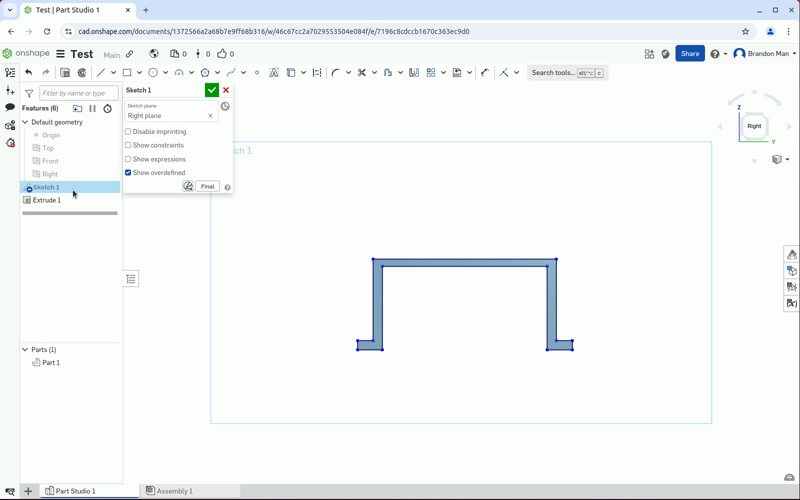
mouse_move(229, 92)
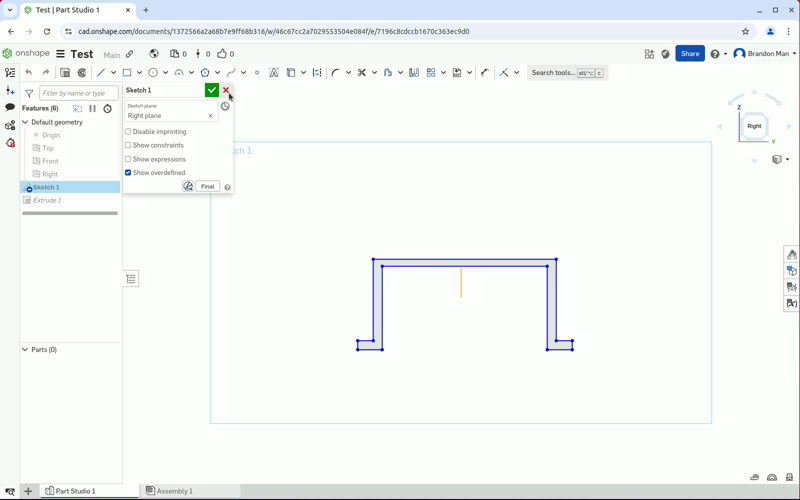
click(229, 92)
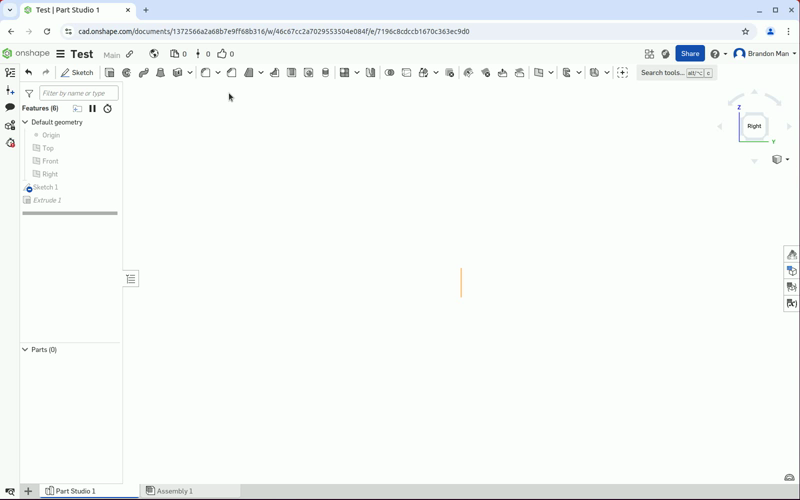
mouse_move(73, 352)
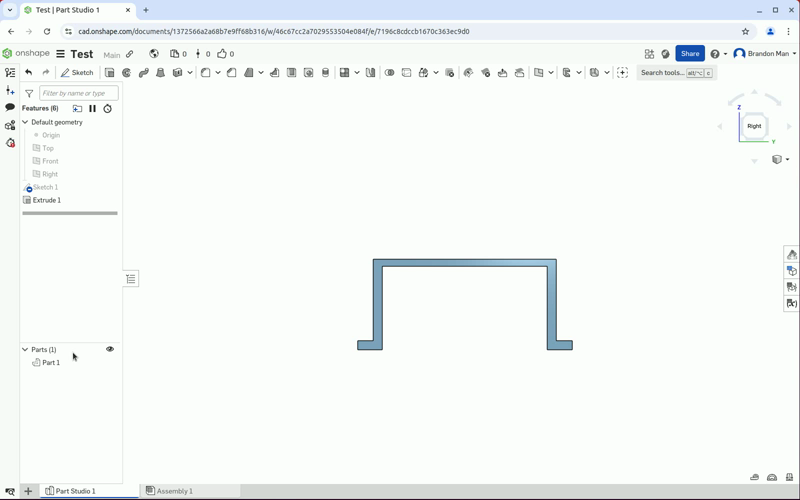
key(y)
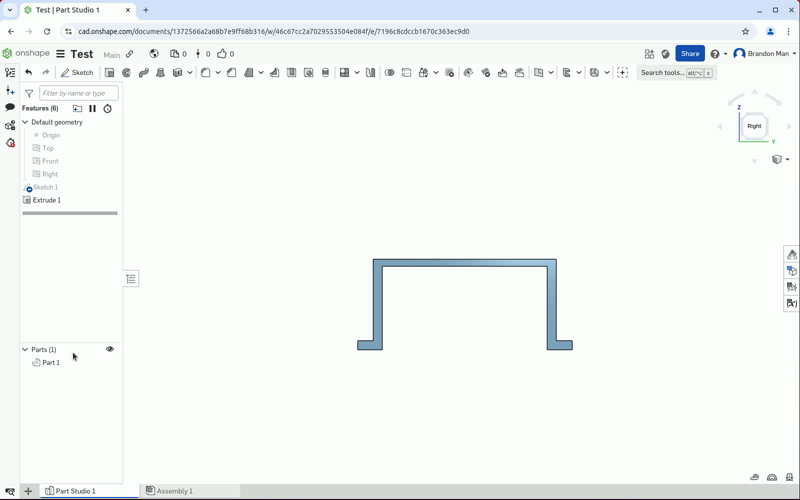
key(shift+p)
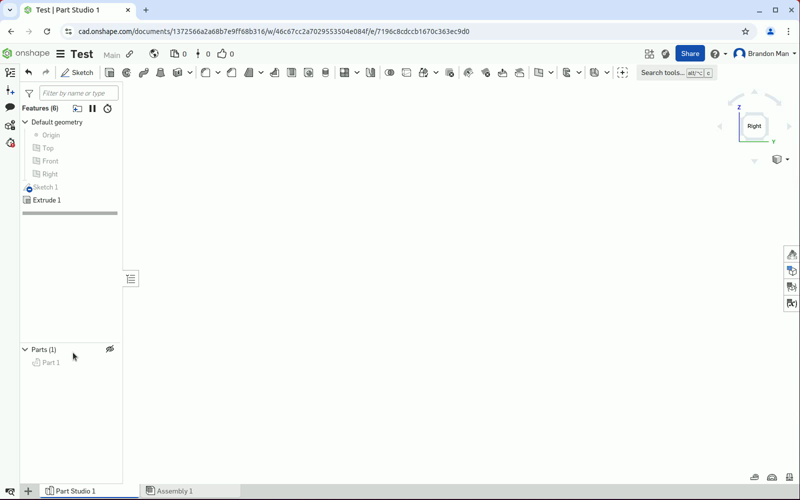
key(space)
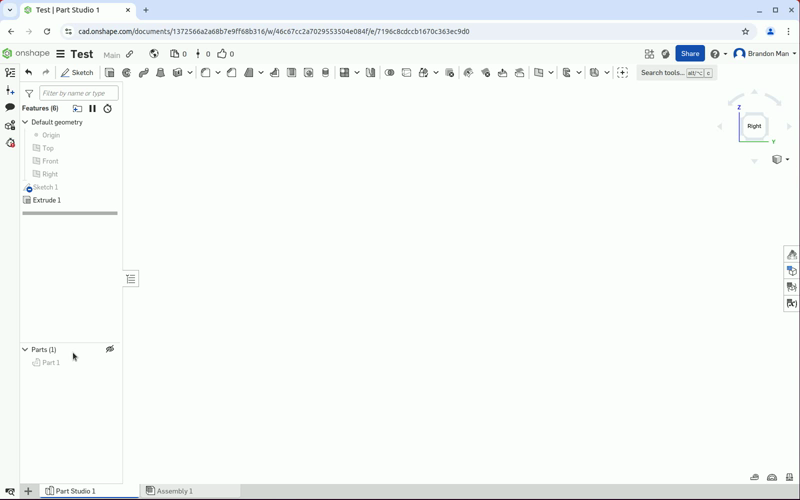
key_down(shift)
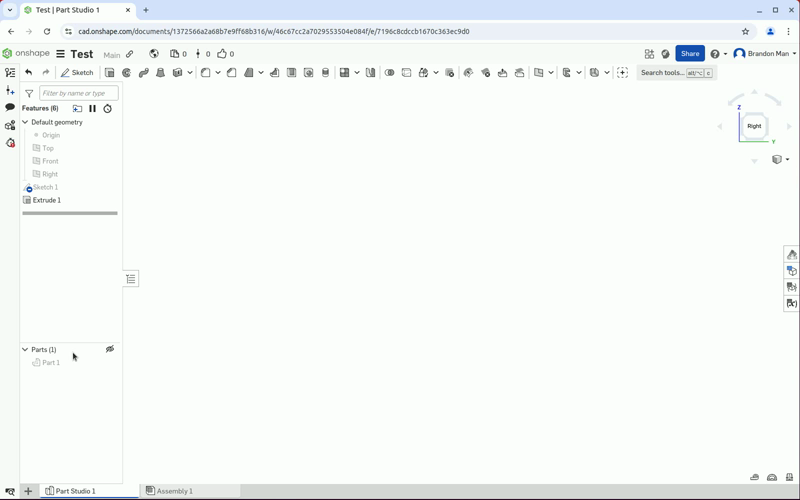
key(right)
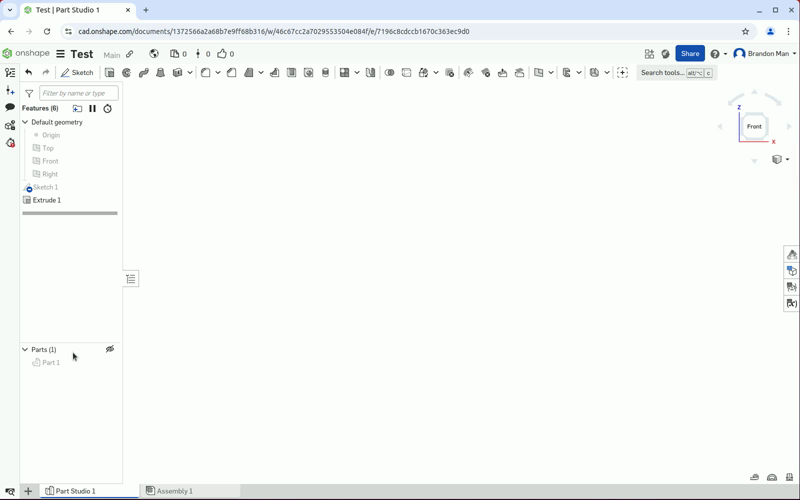
key_up(shift)
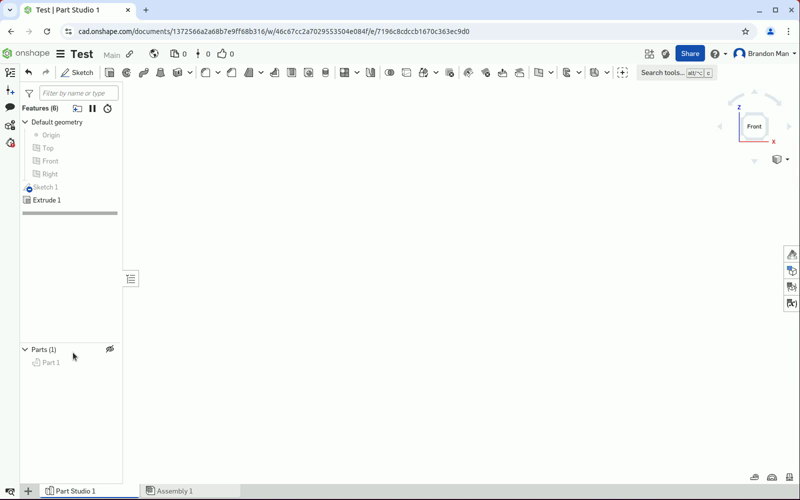
key(space)
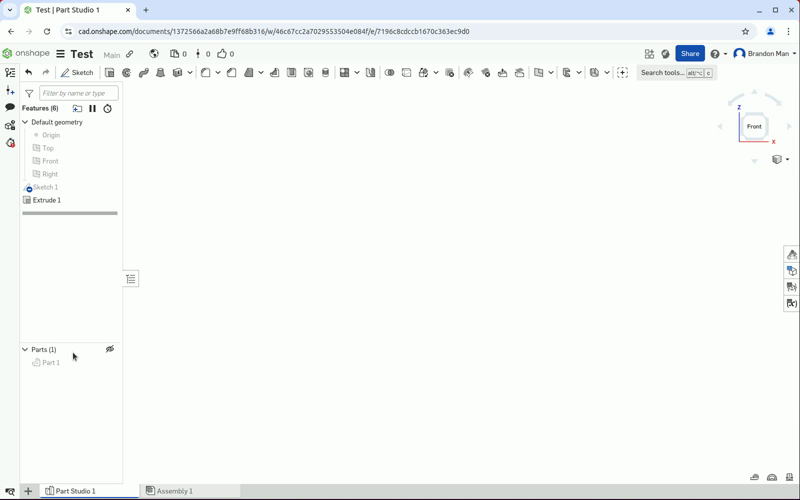
key_down(shift)
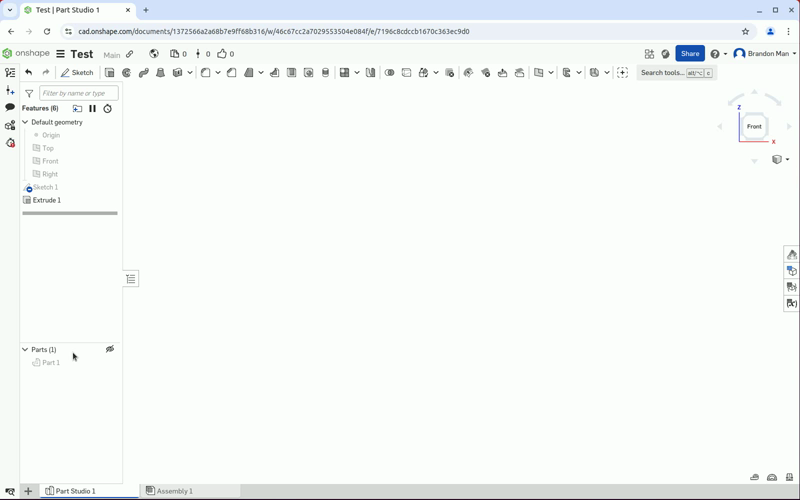
key(down)
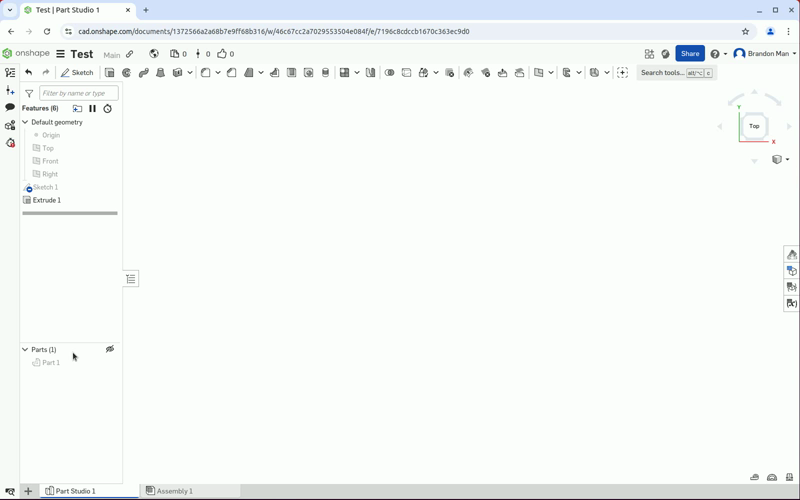
key_up(shift)
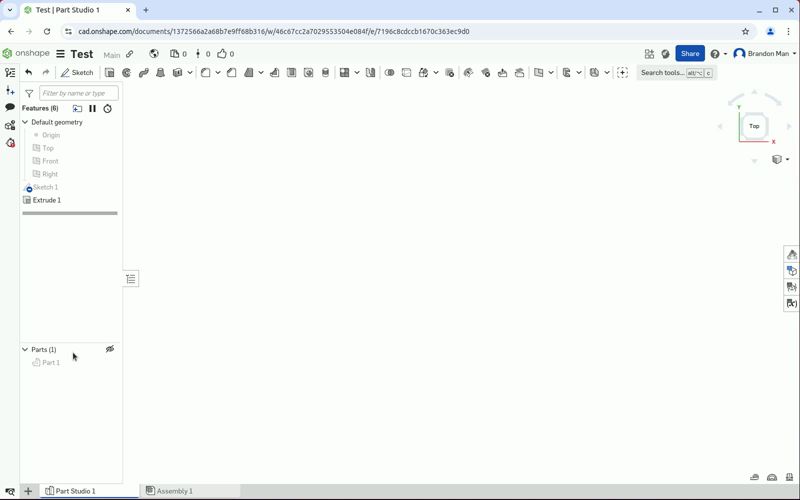
mouse_move(73, 352)
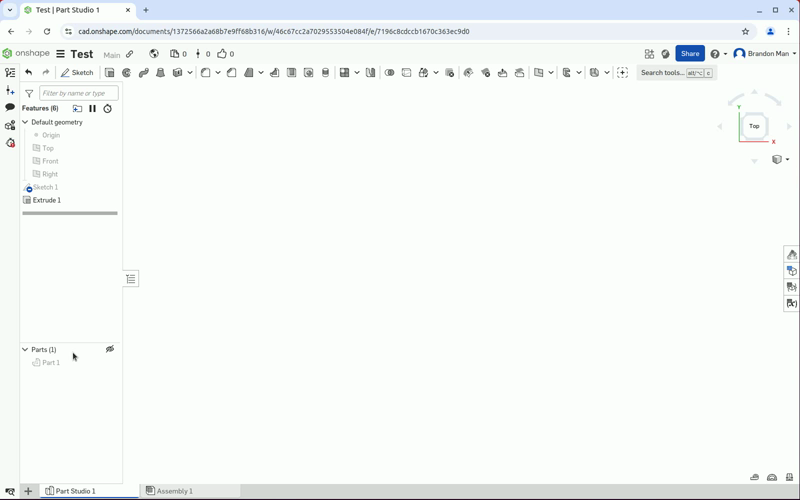
key(shift+y)
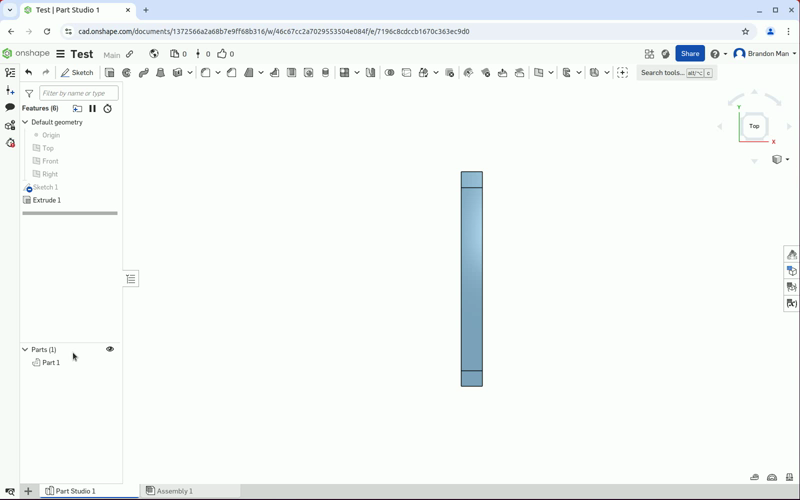
mouse_move(541, 75)
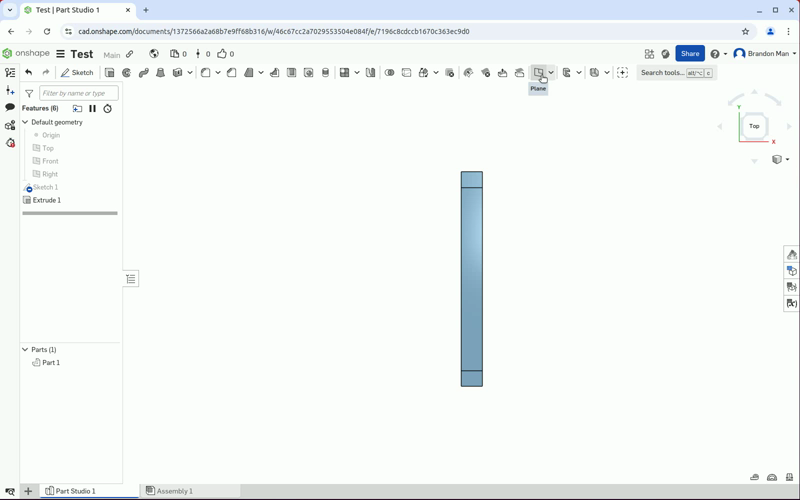
click(541, 75)
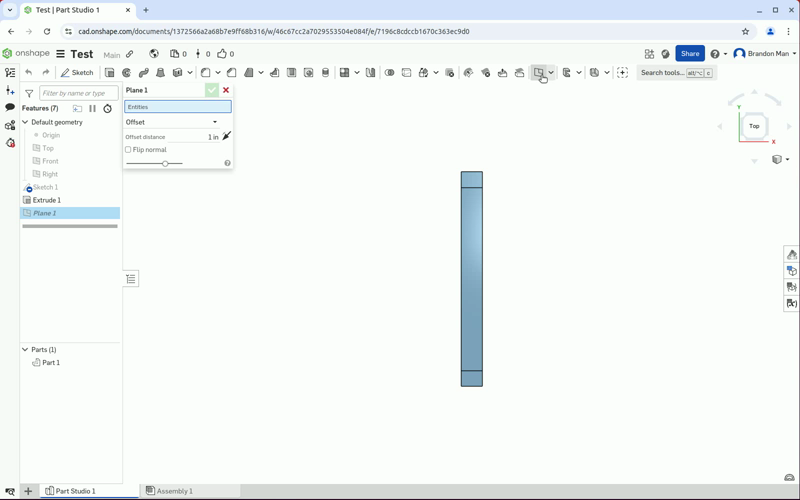
mouse_move(73, 150)
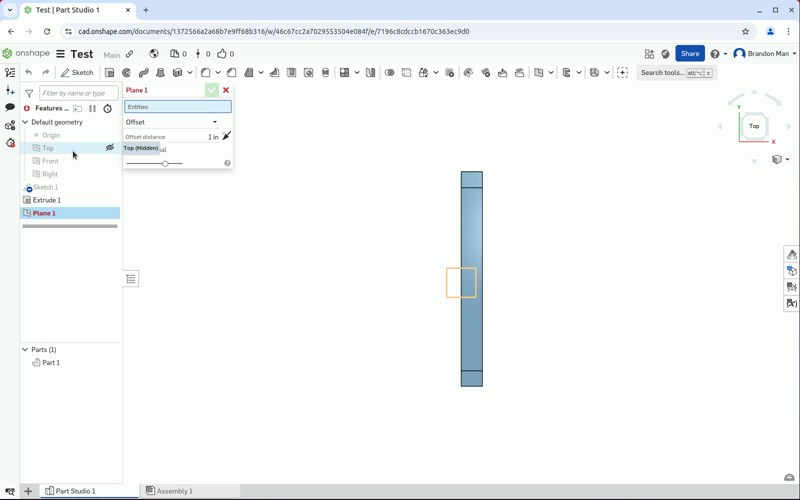
click(73, 150)
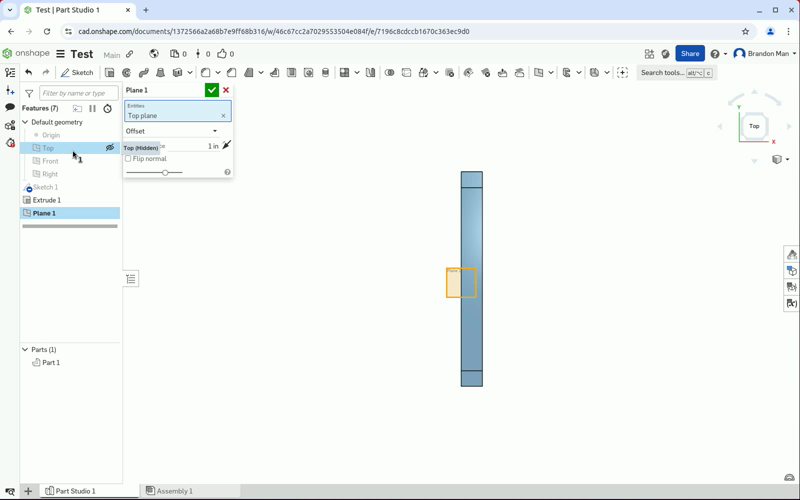
key(tab, 2)
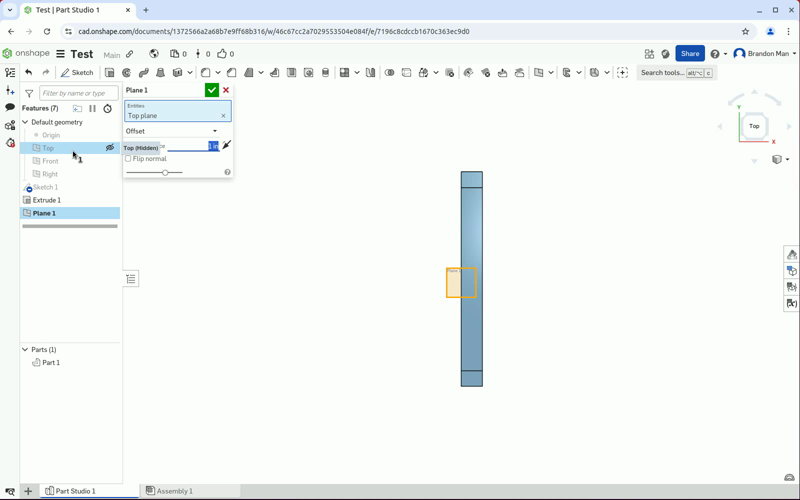
text(11.801)
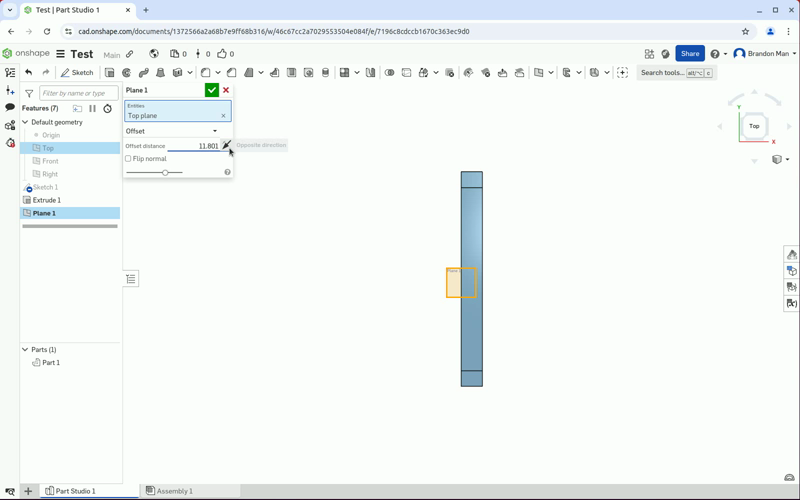
mouse_move(229, 147)
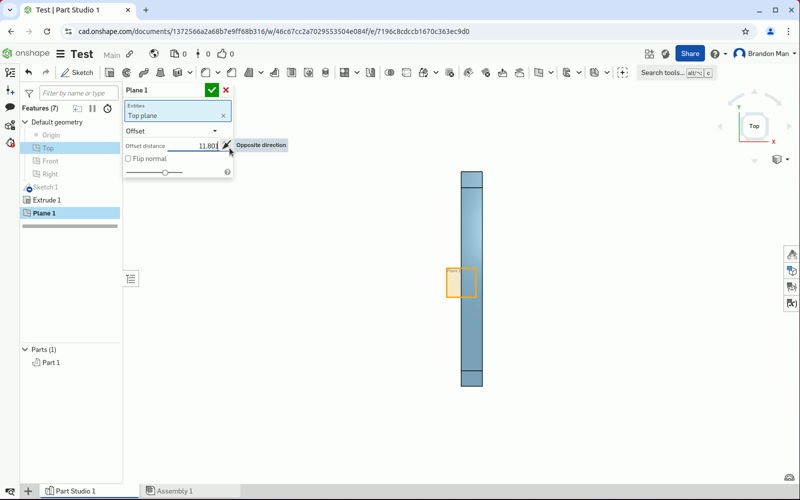
click(229, 147)
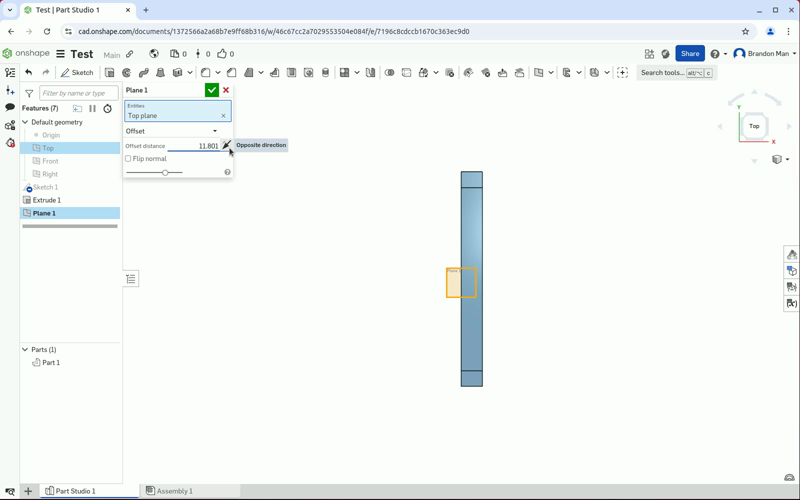
key(enter, 2)
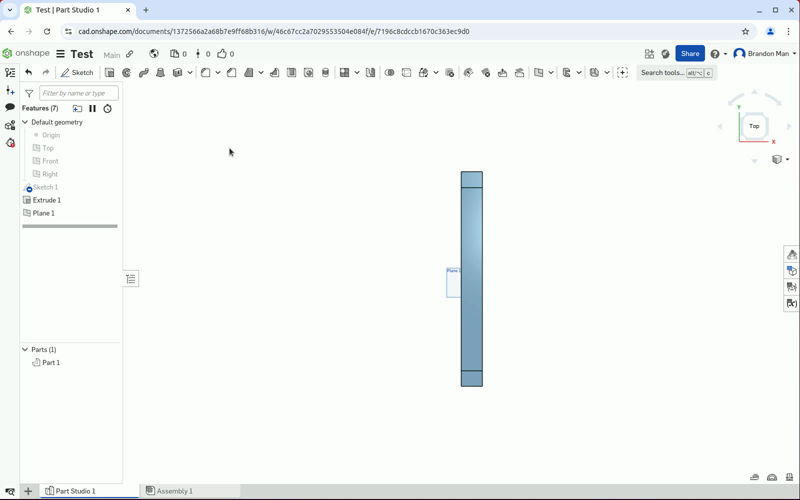
key(shift+s)
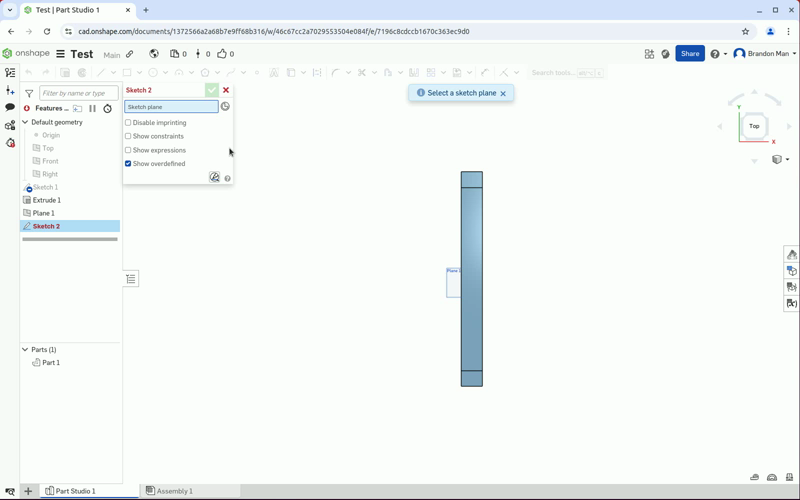
mouse_move(73, 215)
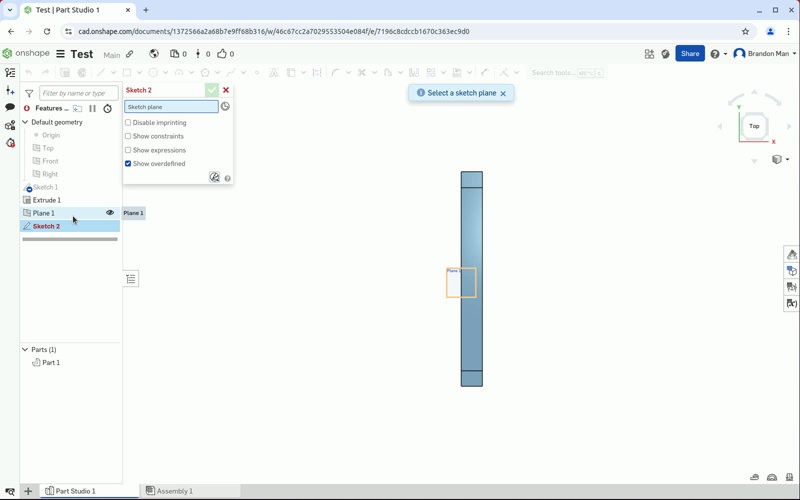
click(73, 215)
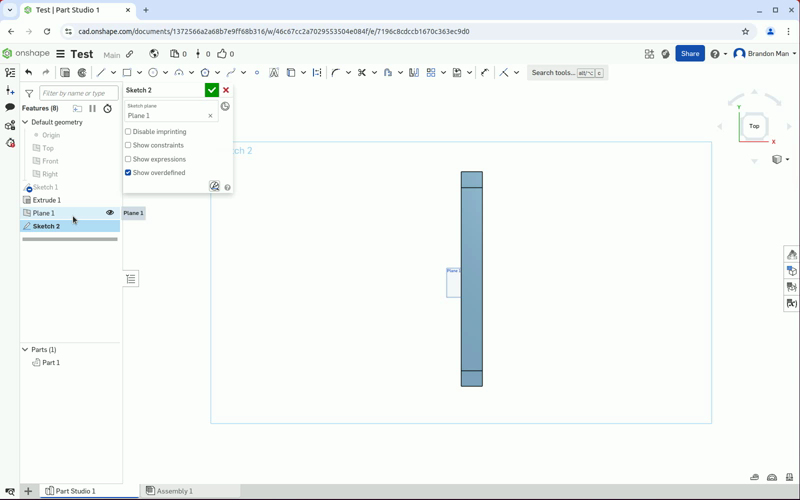
mouse_move(73, 352)
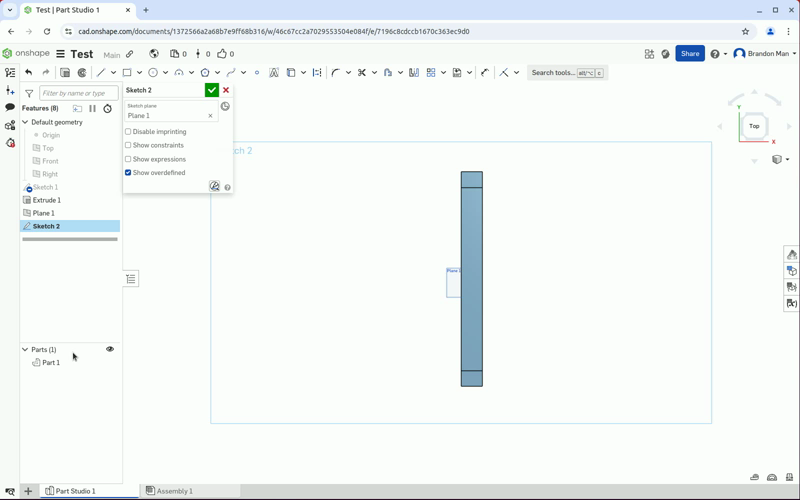
key(y)
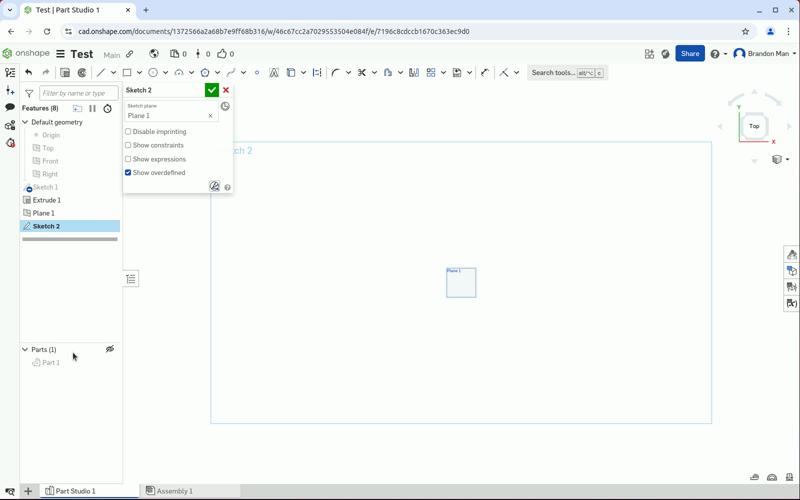
key(c)
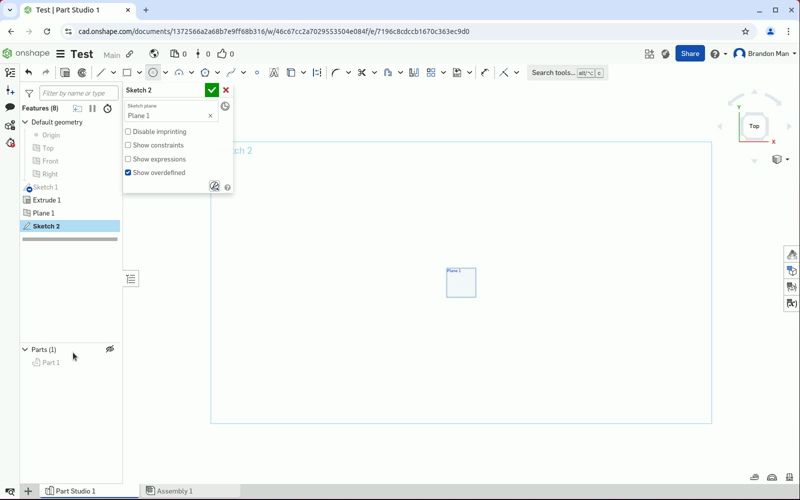
key_down(shift)
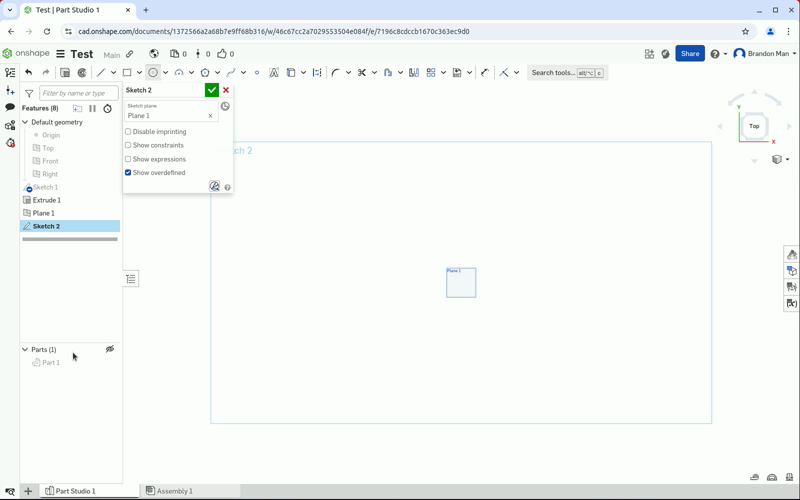
mouse_move(471, 178)
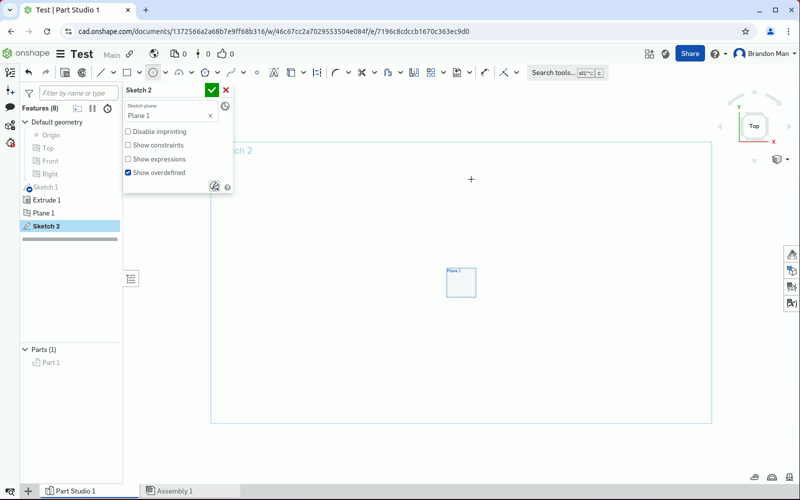
click(471, 178)
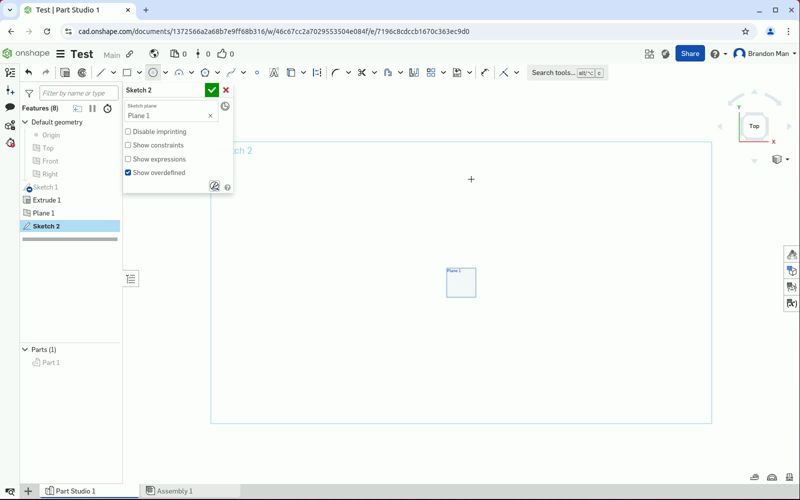
key_up(shift)
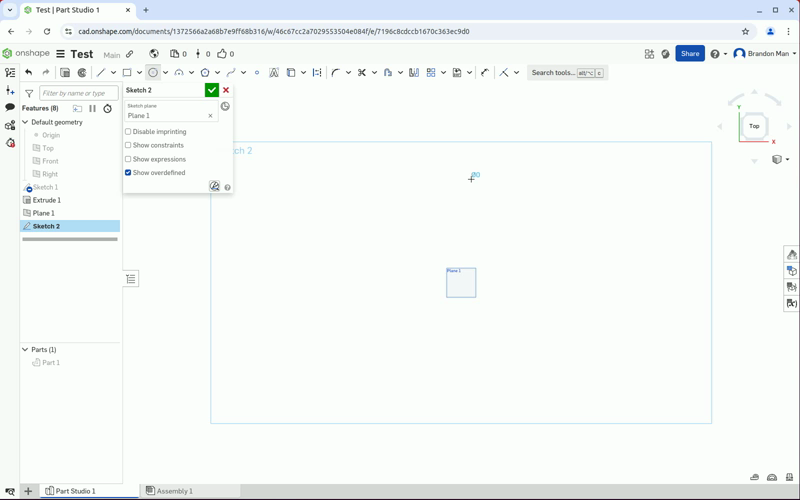
mouse_move(476, 178)
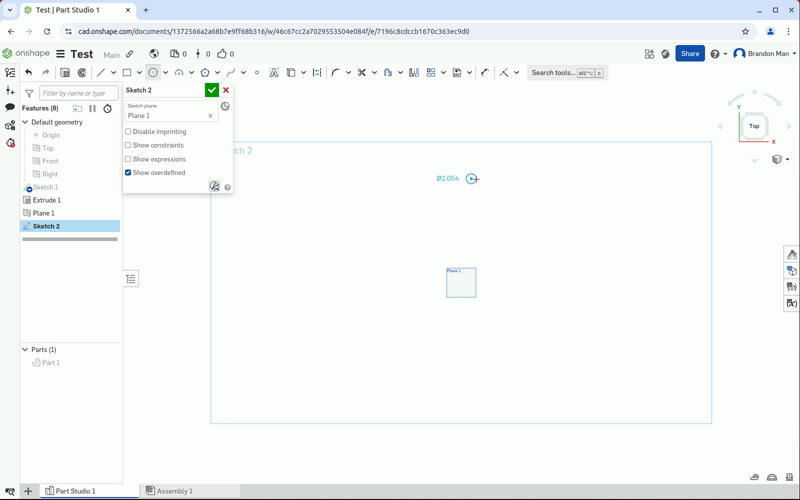
click(476, 178)
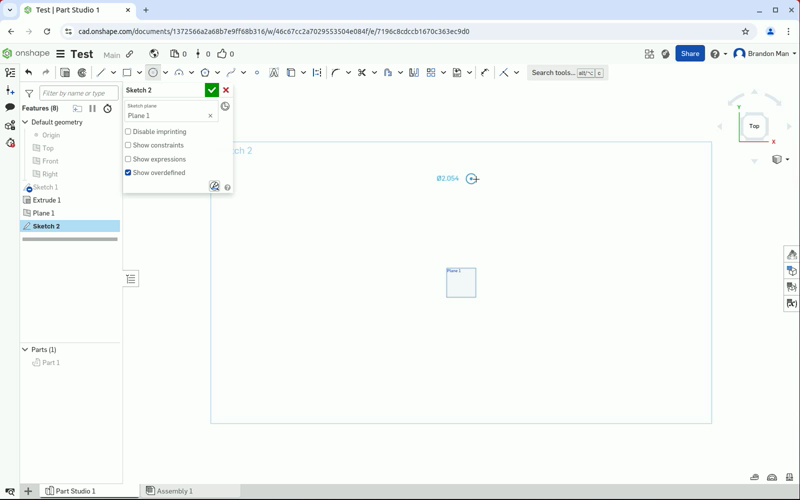
key(esc)
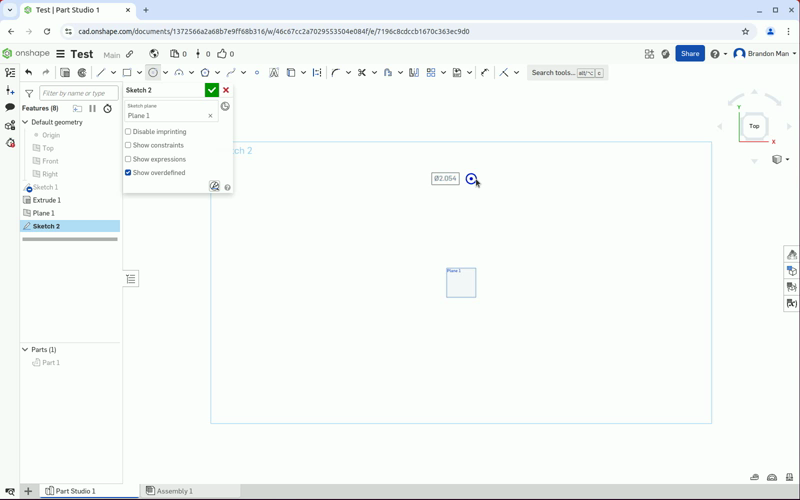
mouse_move(471, 174)
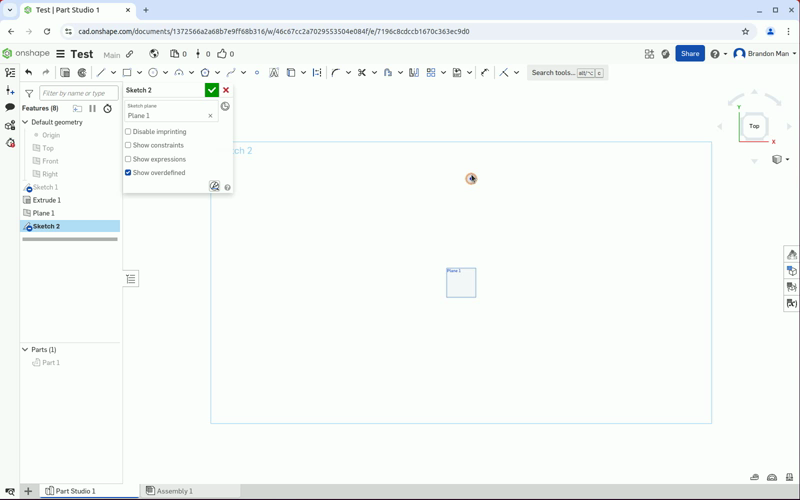
scroll(6)
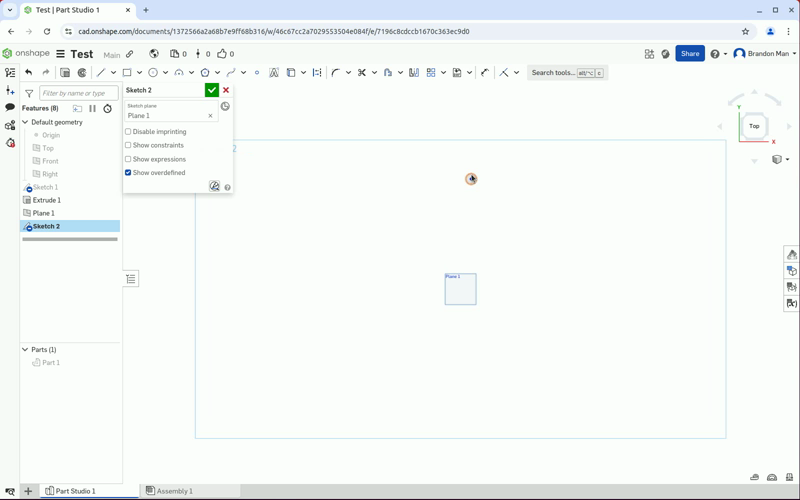
scroll(6)
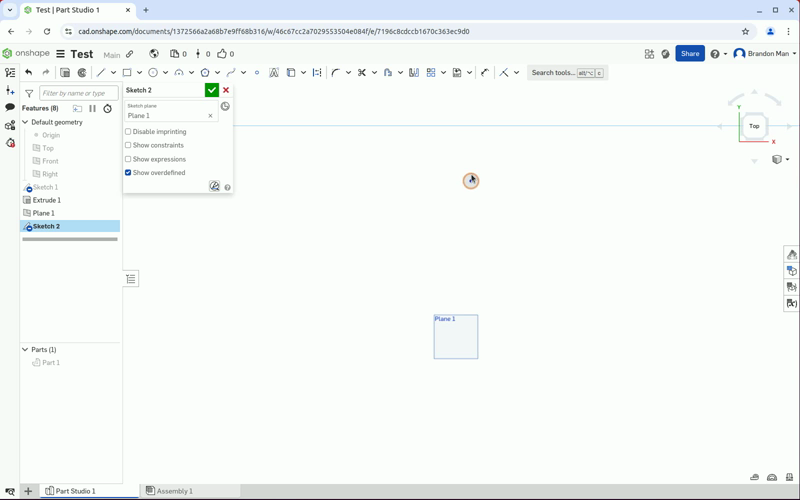
scroll(6)
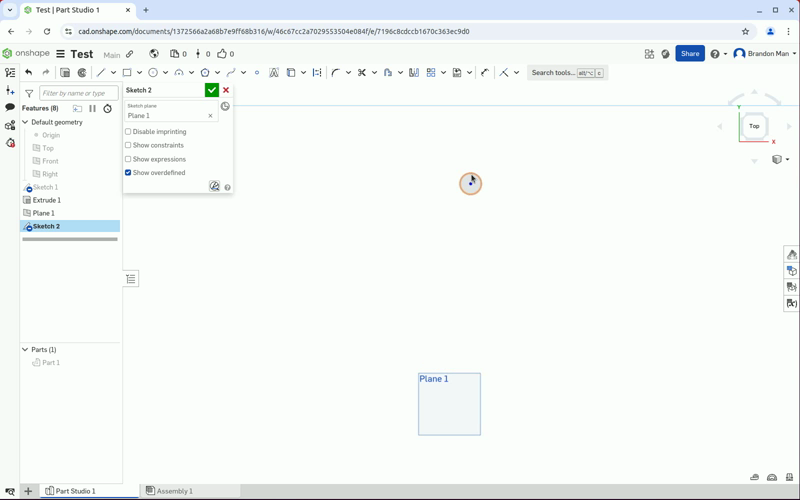
scroll(6)
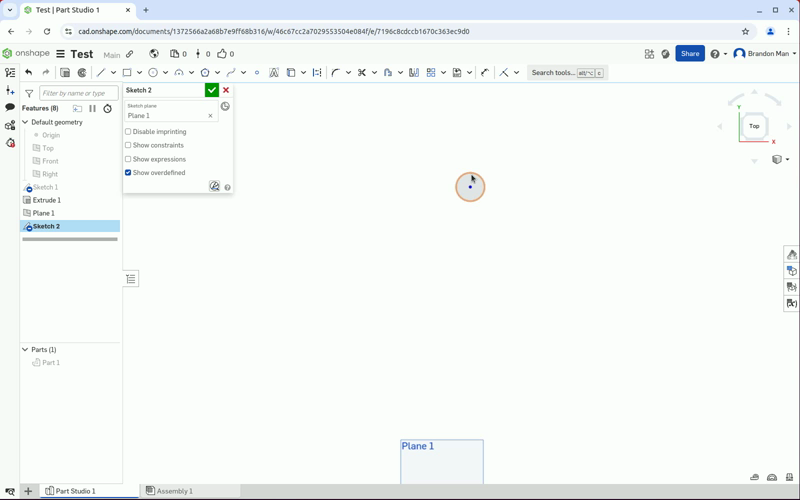
scroll(6)
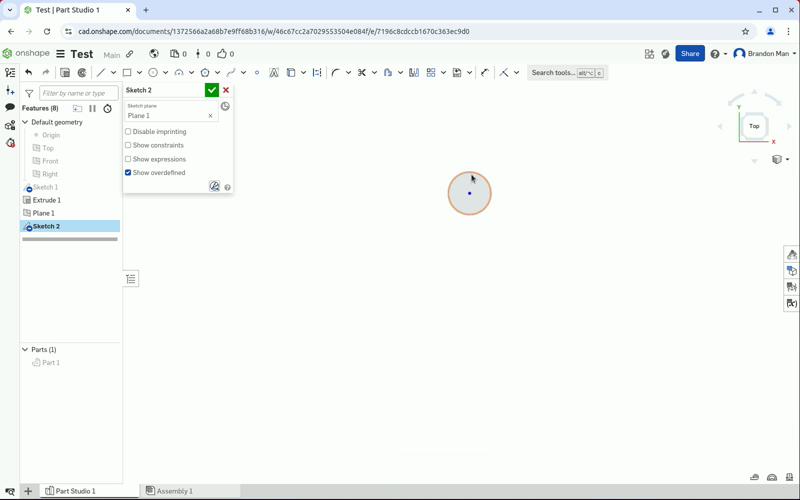
scroll(6)
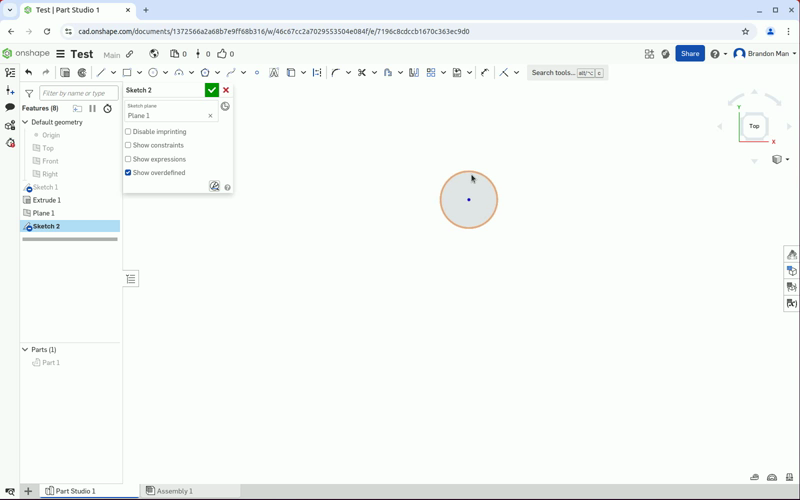
scroll(6)
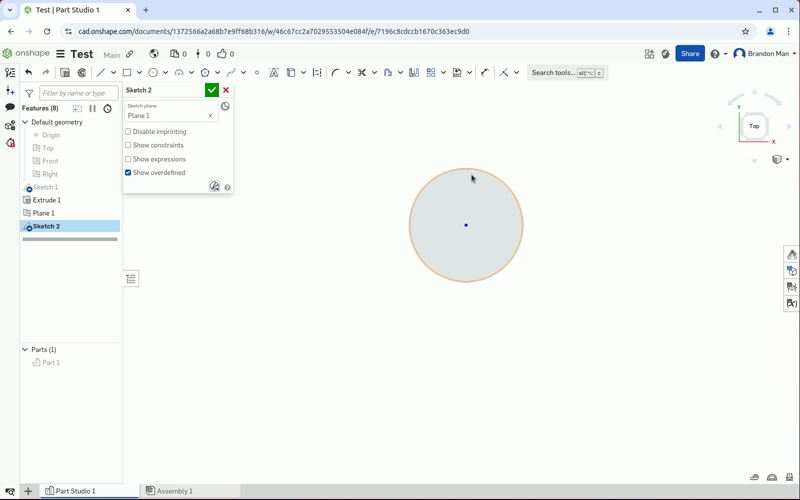
click(471, 174)
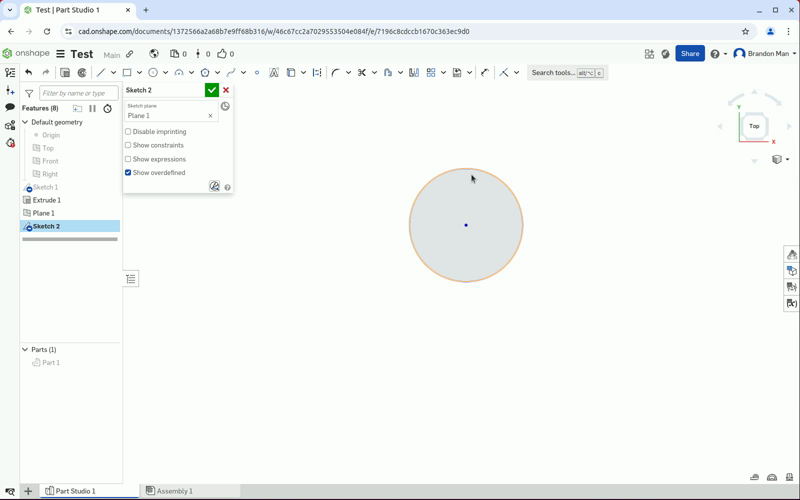
scroll(-6)
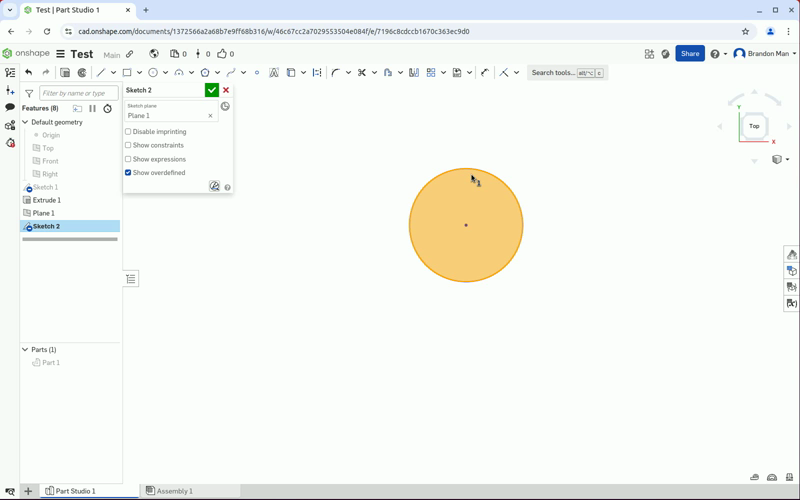
scroll(-6)
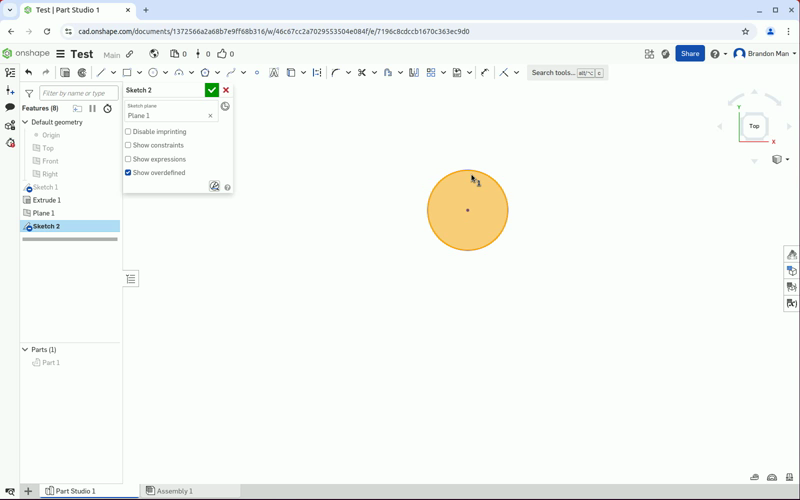
scroll(-6)
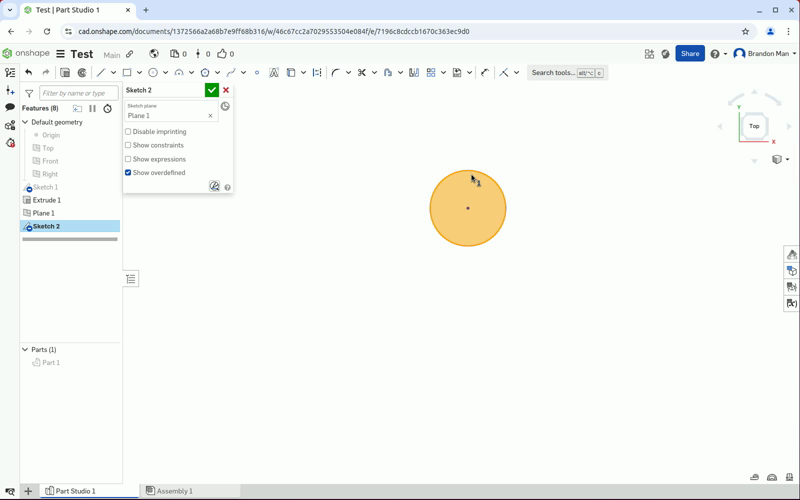
scroll(-6)
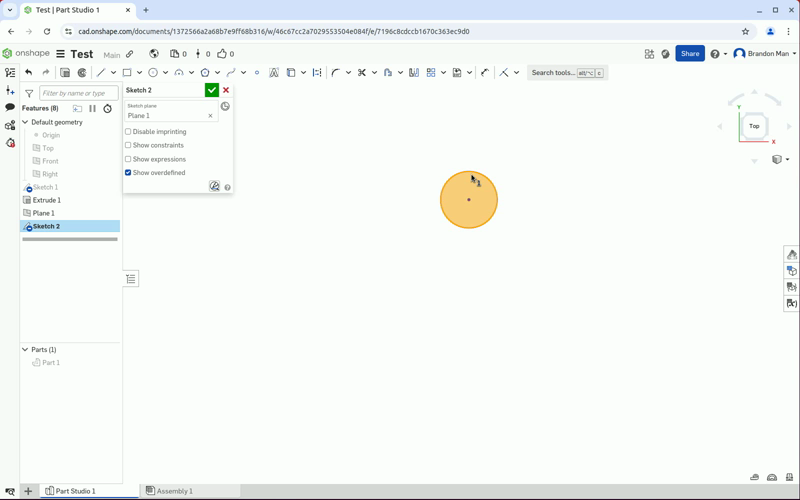
scroll(-6)
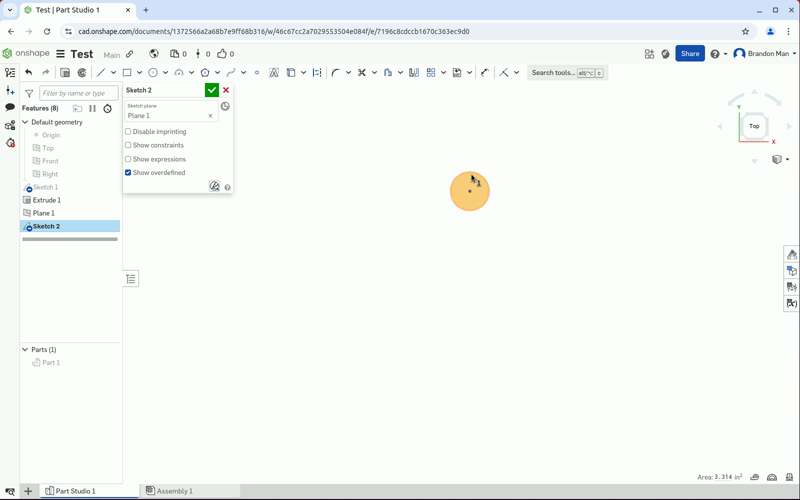
scroll(-6)
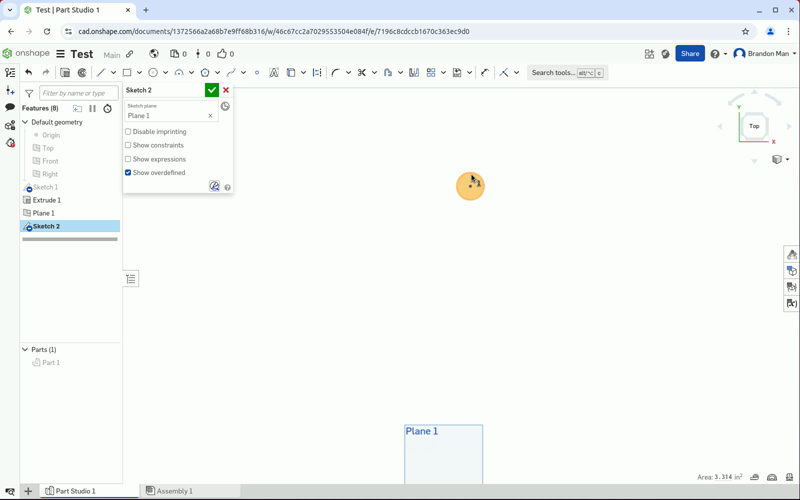
scroll(-6)
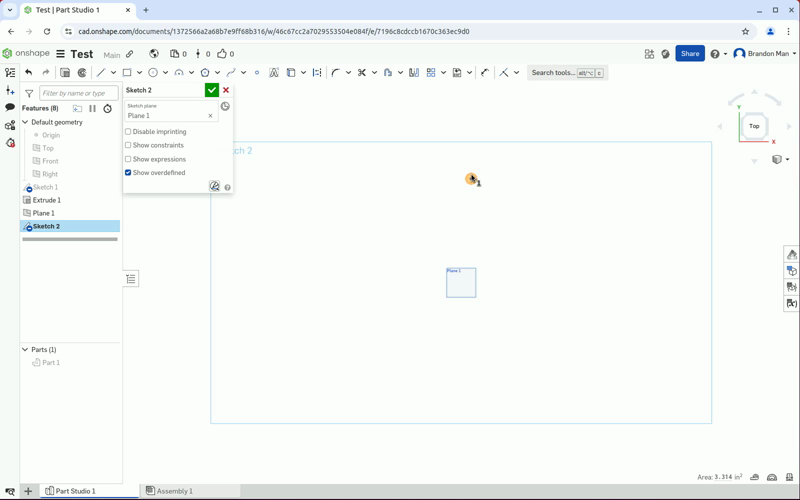
mouse_move(73, 352)
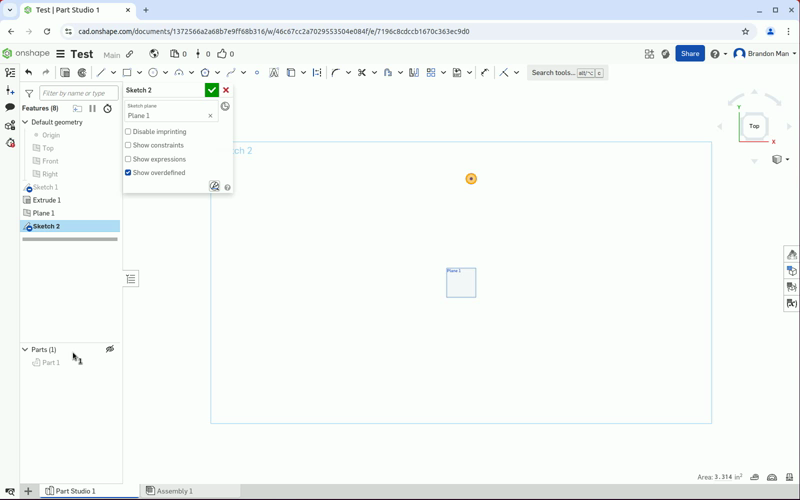
key(shift+y)
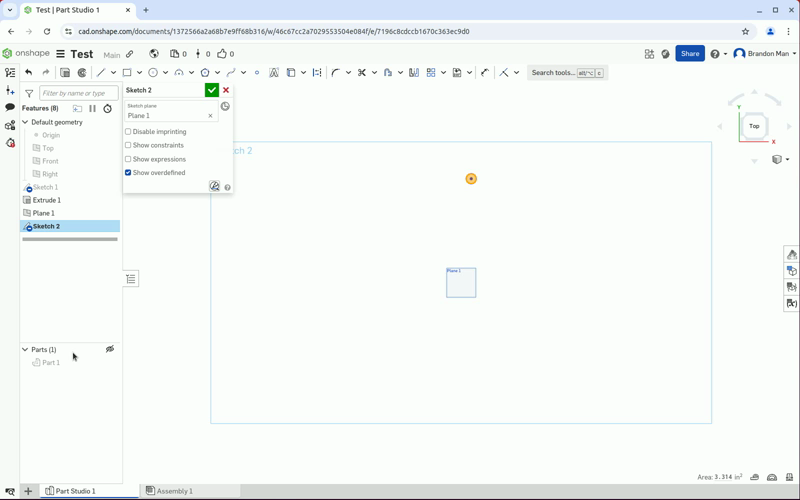
key(shift+e)
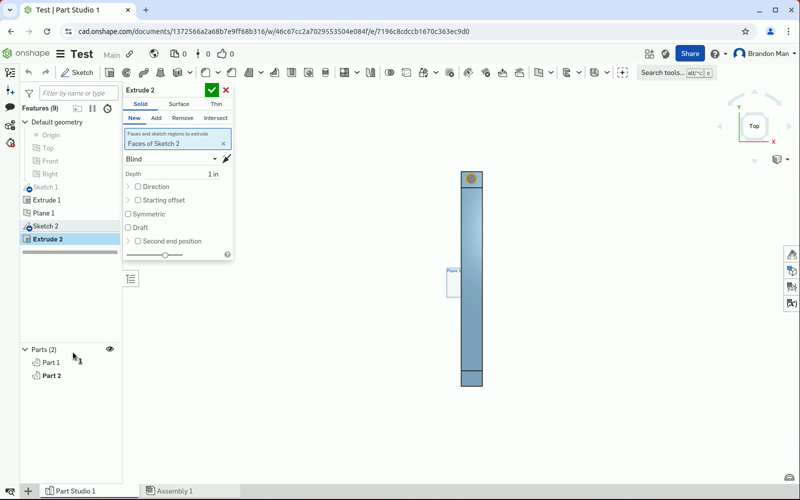
mouse_move(143, 106)
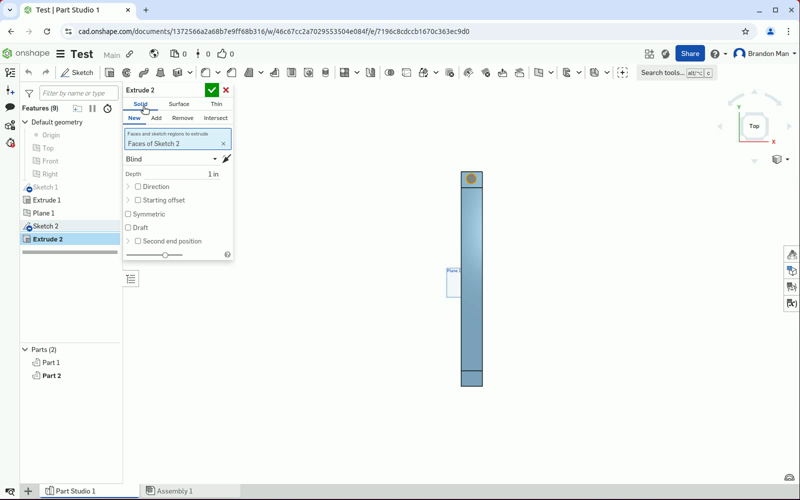
click(143, 106)
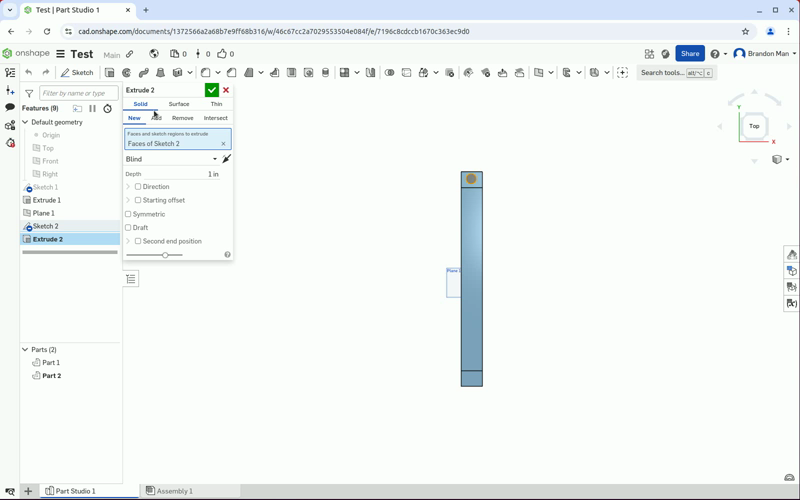
mouse_move(186, 120)
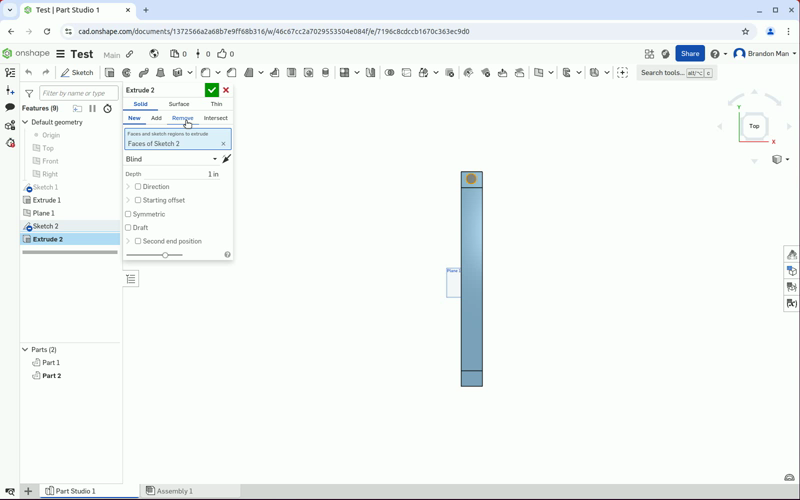
click(186, 120)
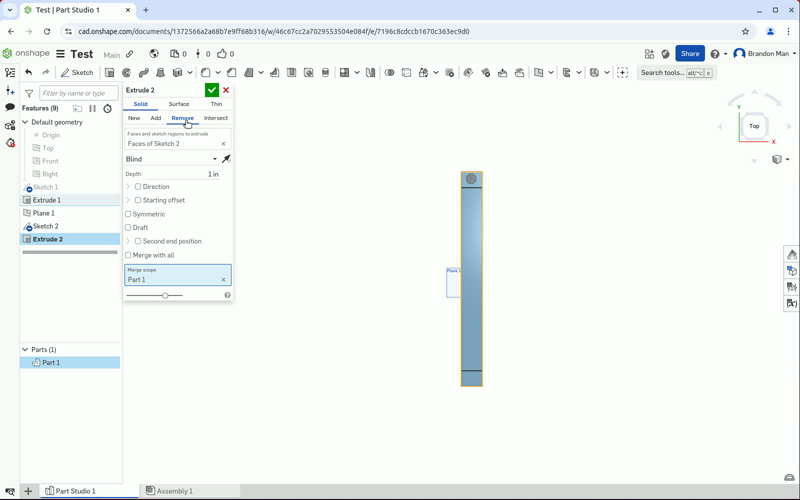
key(tab, 4)
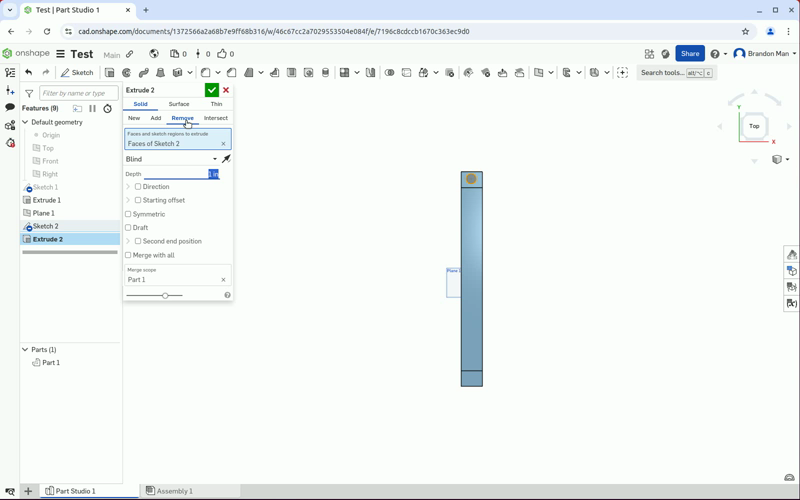
text(10.832)
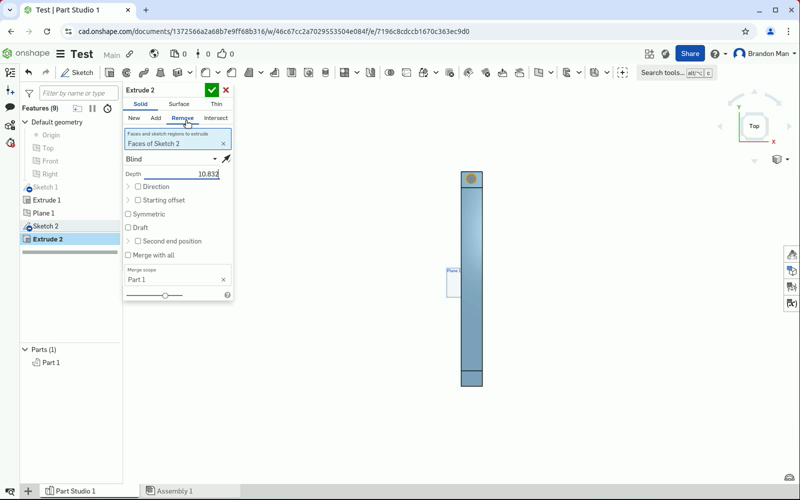
key(tab, 6)
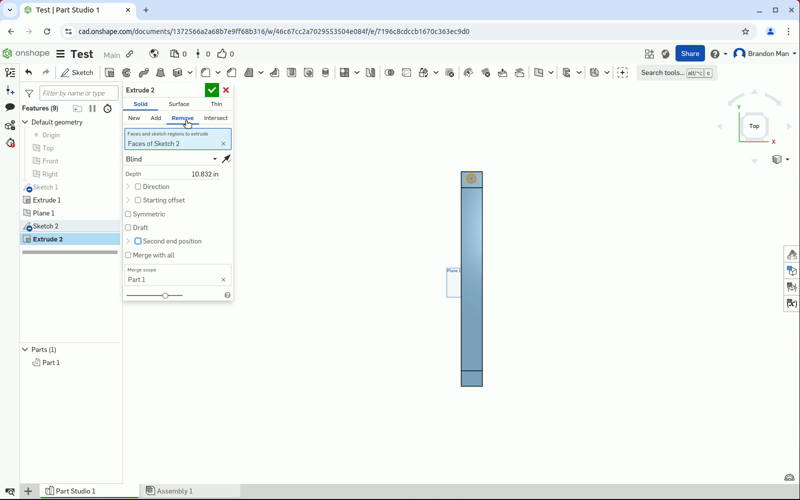
key(space)
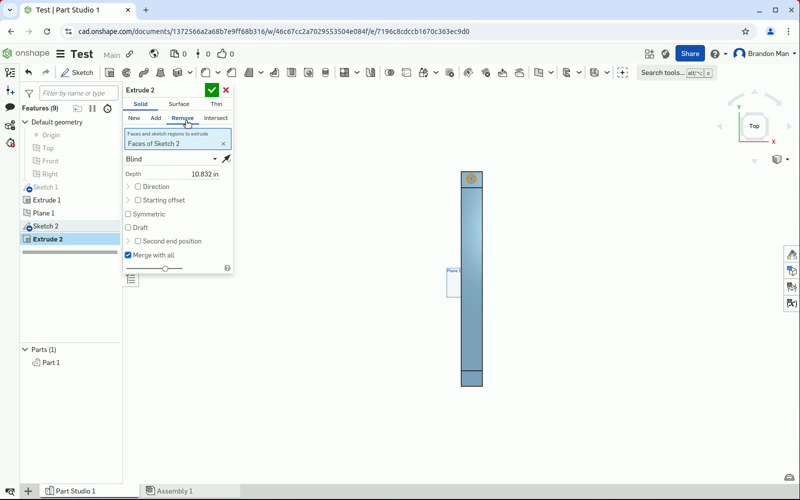
key(enter)
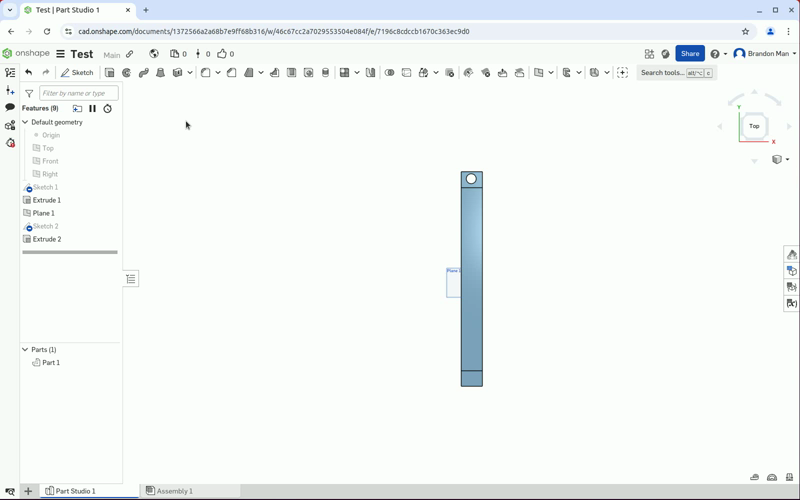
key(shift+h)
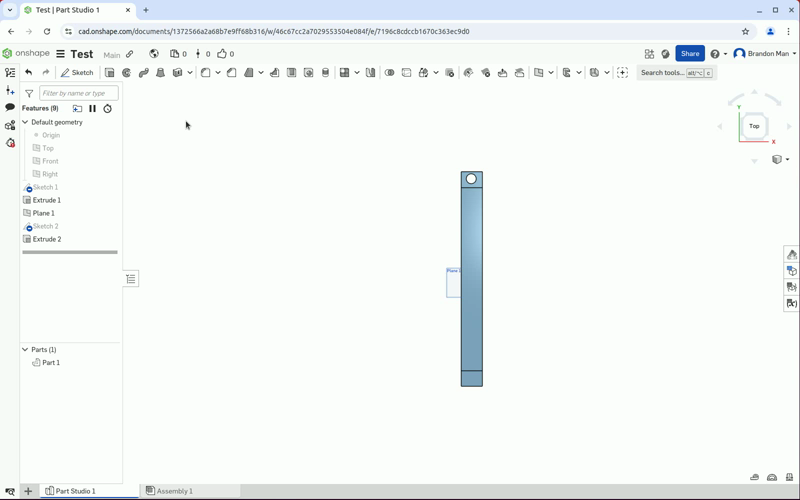
key(shift+h)
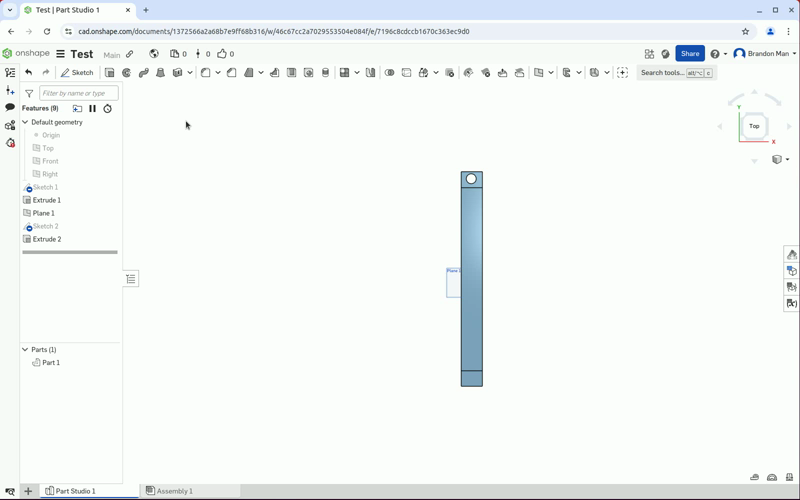
mouse_move(73, 189)
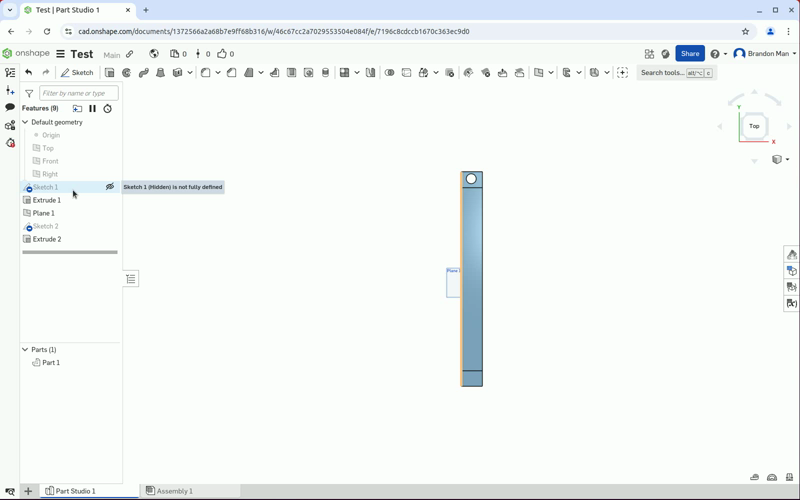
click(73, 189)
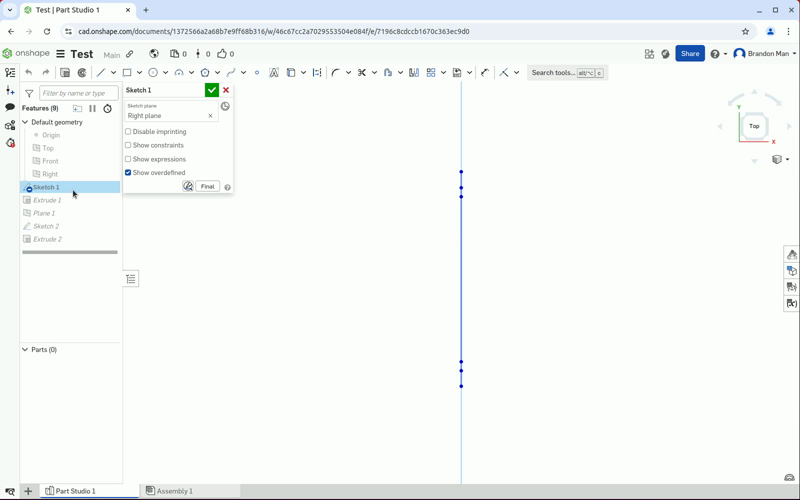
mouse_move(229, 92)
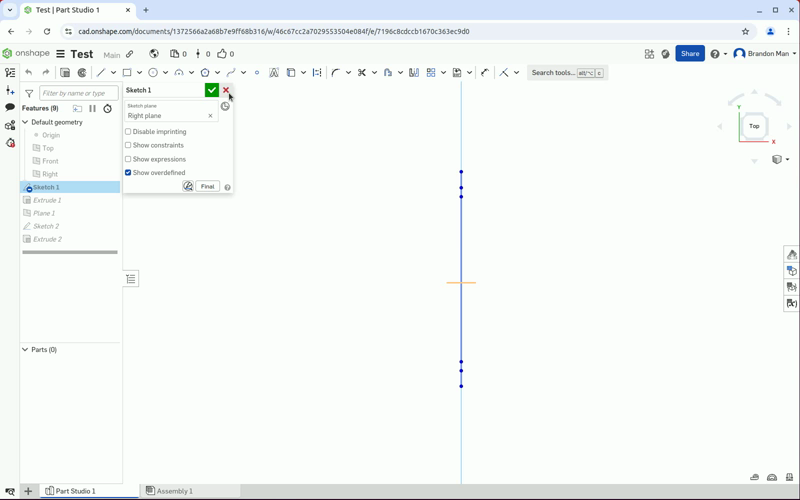
click(229, 92)
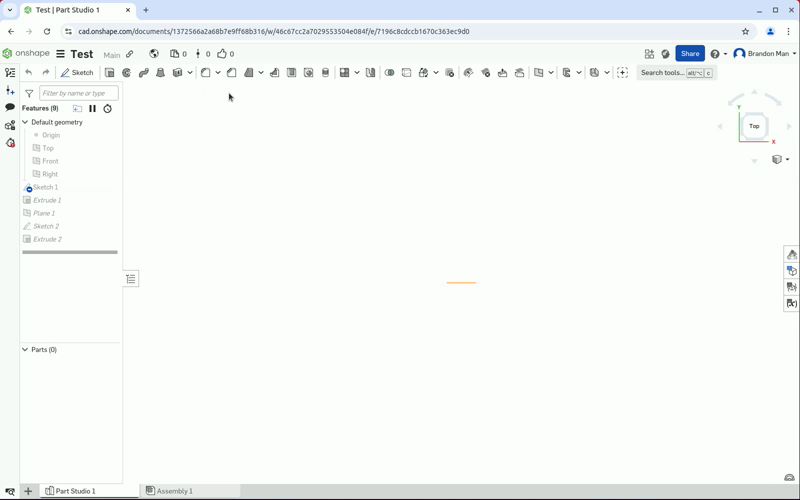
key(shift+s)
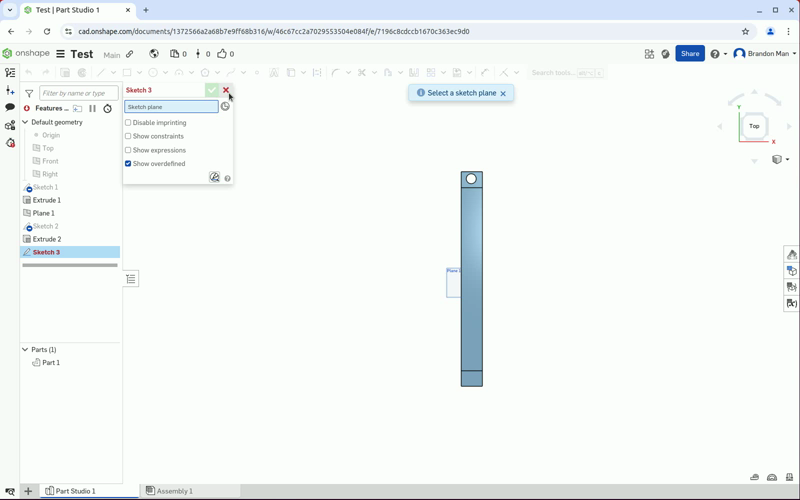
mouse_move(73, 215)
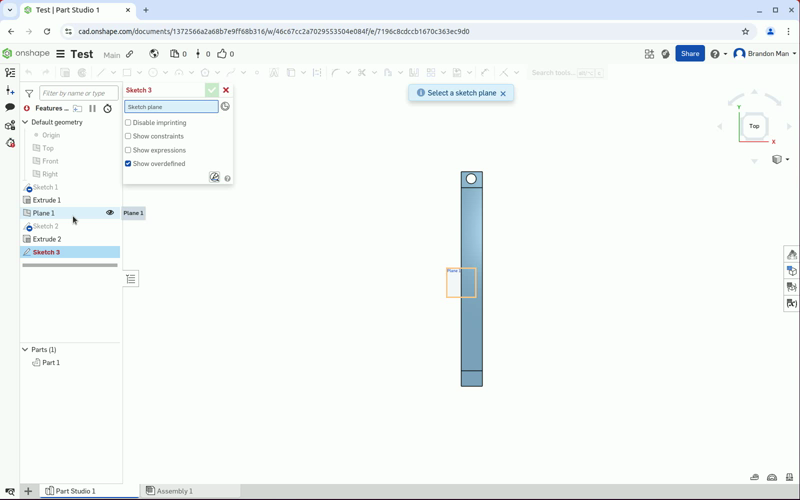
click(73, 215)
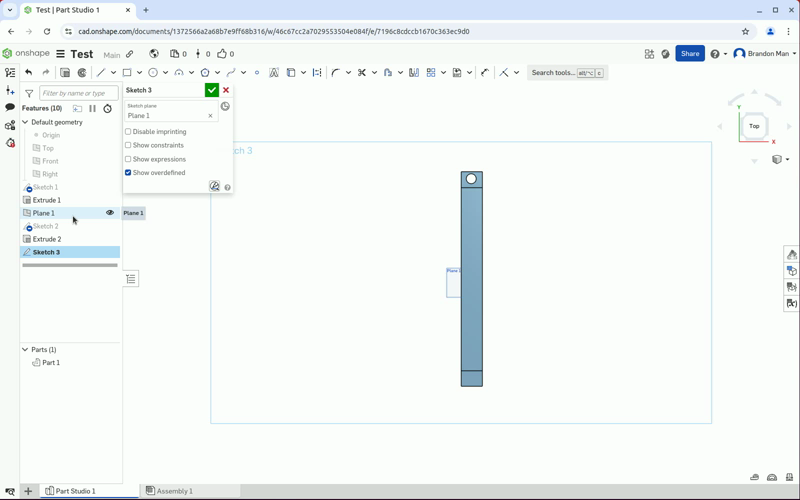
mouse_move(73, 352)
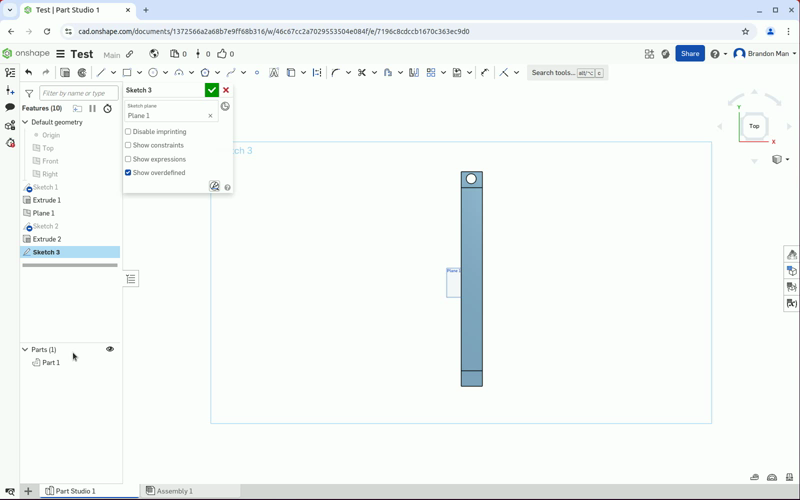
key(y)
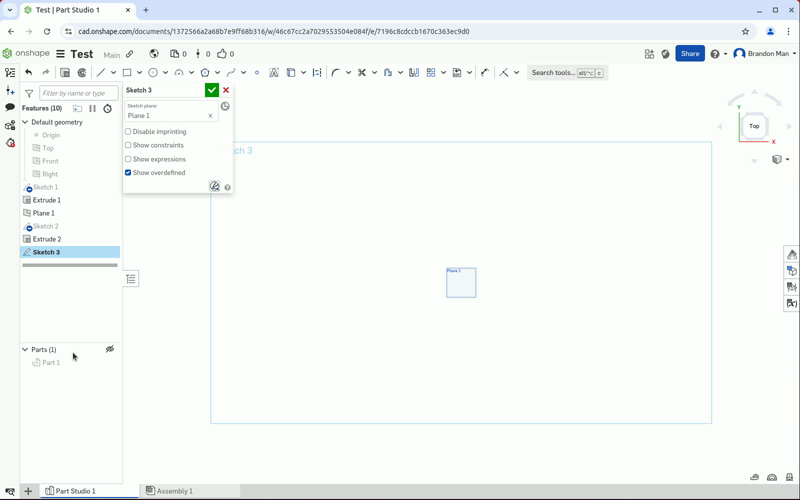
key(c)
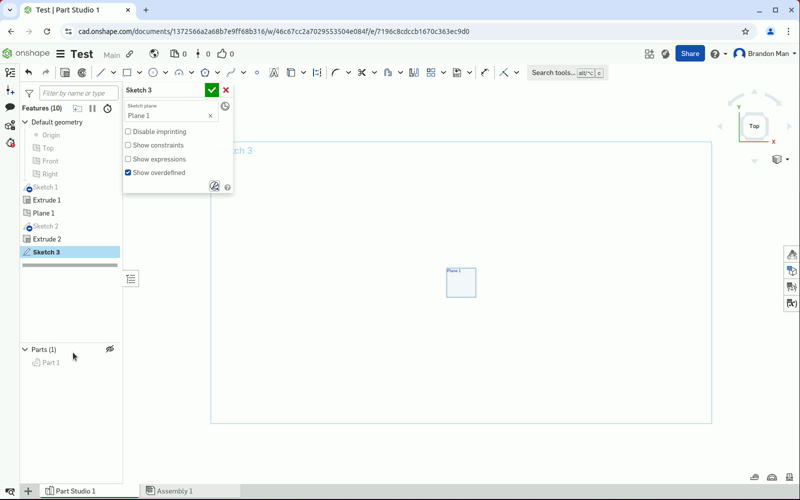
key_down(shift)
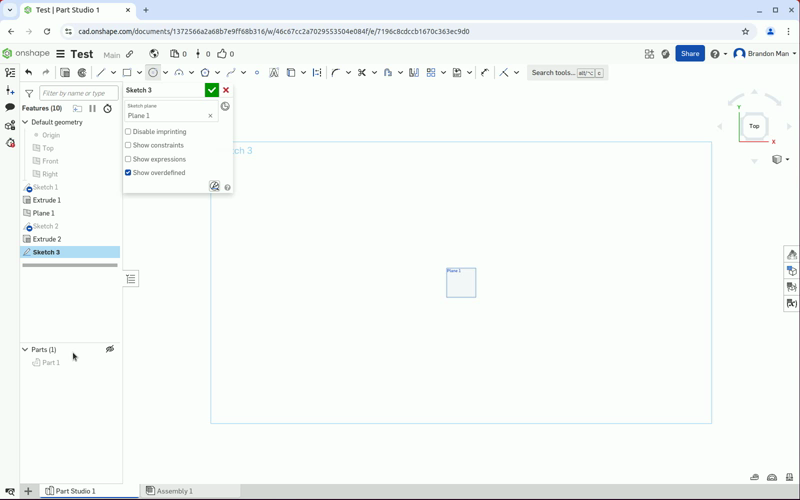
mouse_move(471, 378)
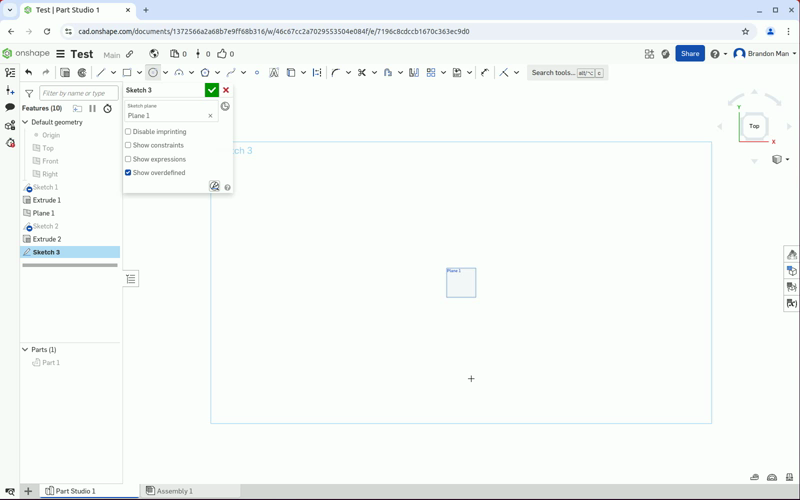
click(471, 378)
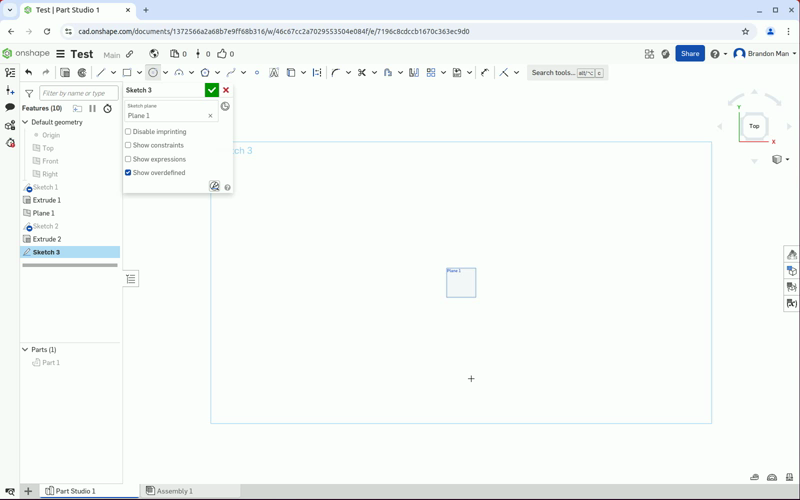
key_up(shift)
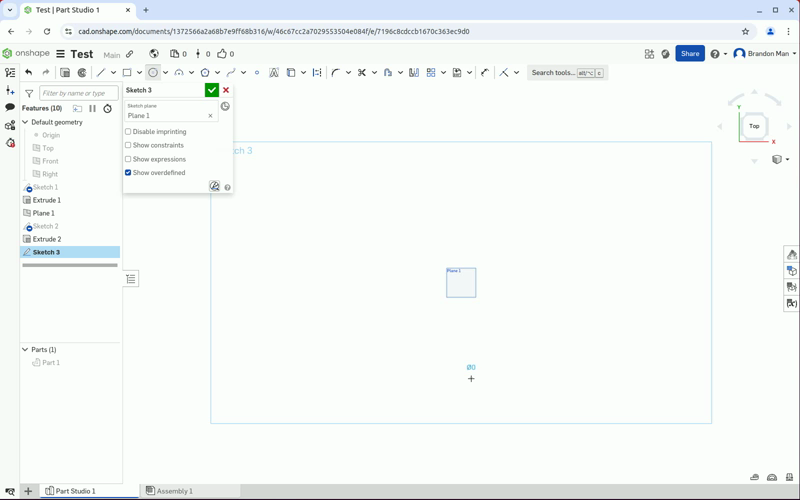
mouse_move(476, 378)
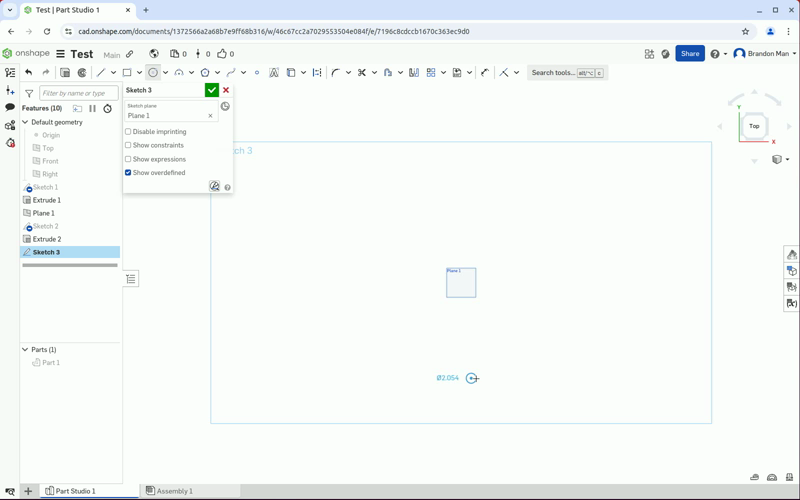
click(476, 378)
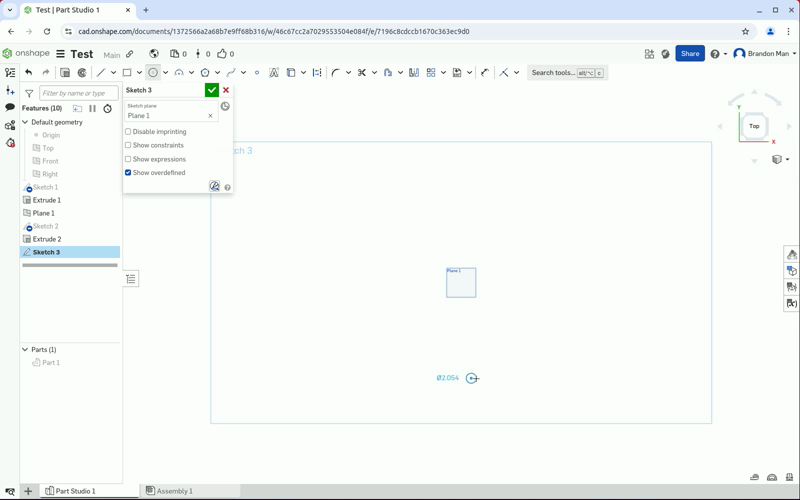
key(esc)
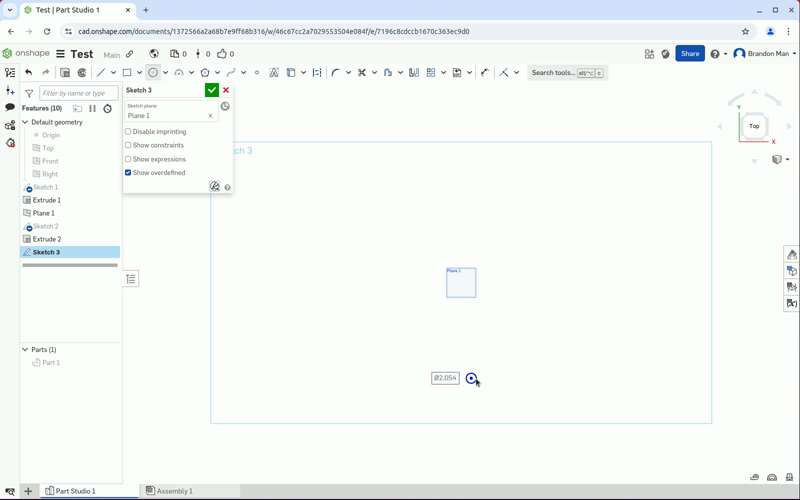
mouse_move(472, 376)
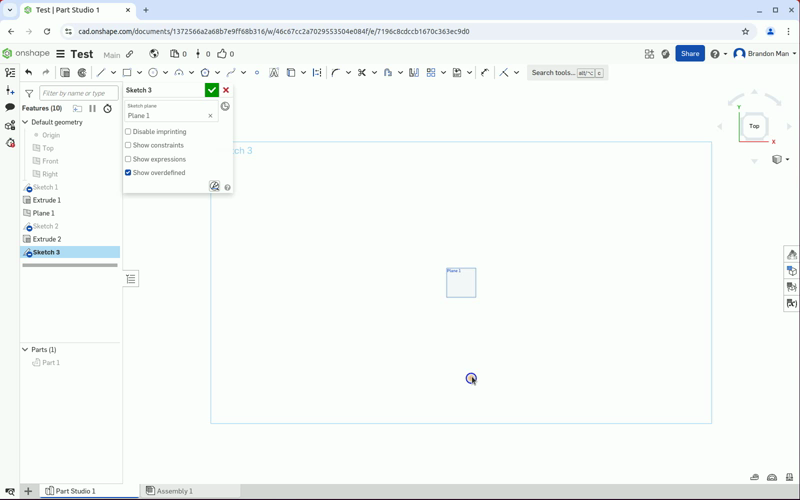
scroll(6)
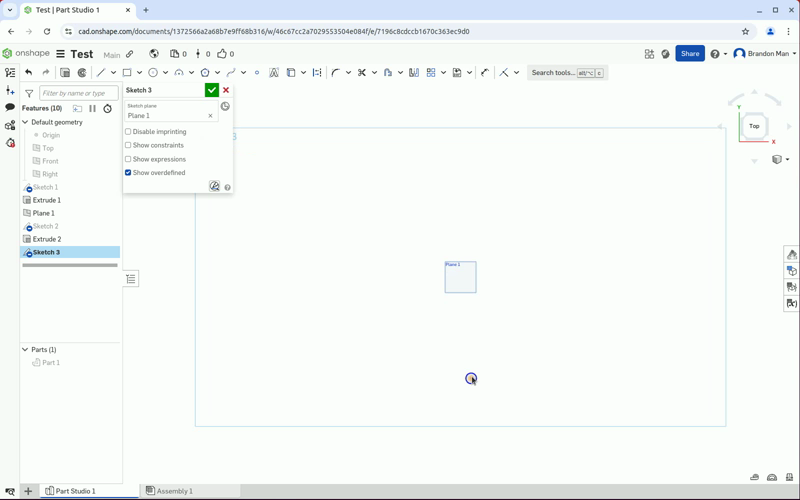
scroll(6)
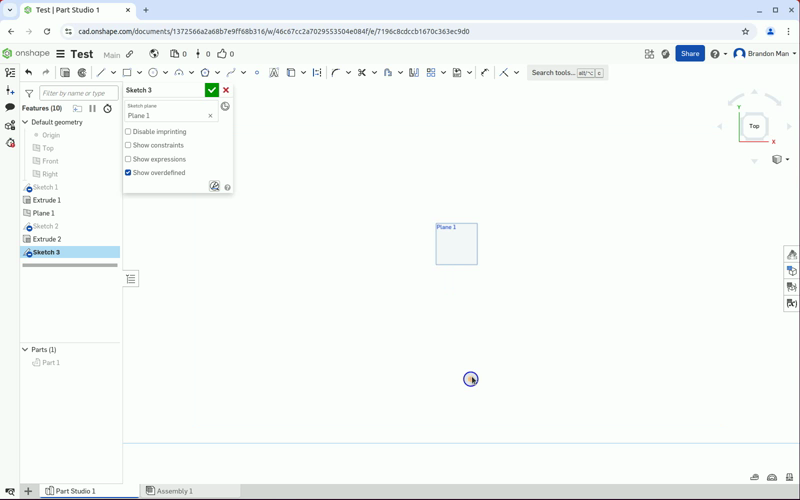
scroll(6)
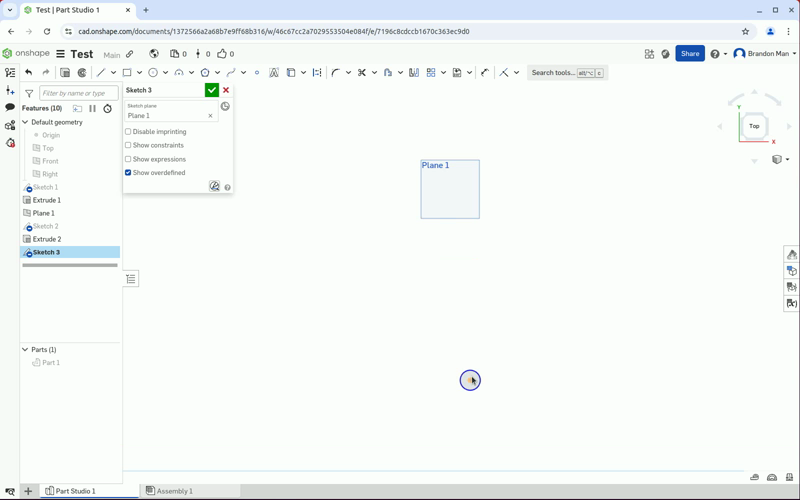
scroll(6)
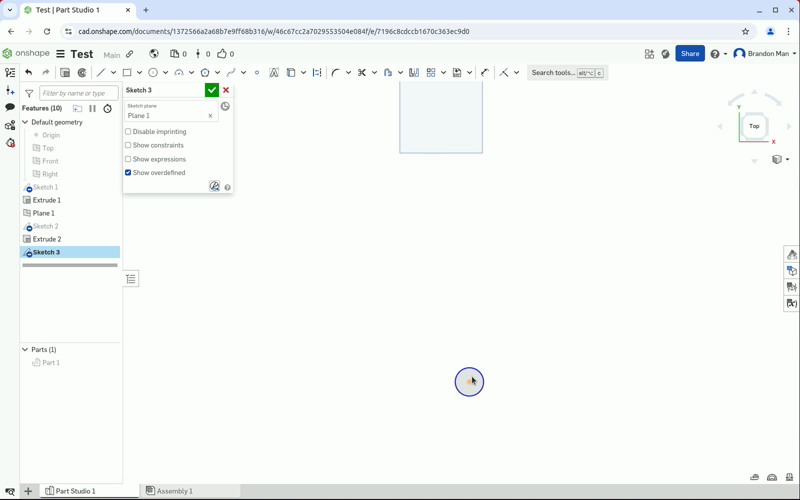
scroll(6)
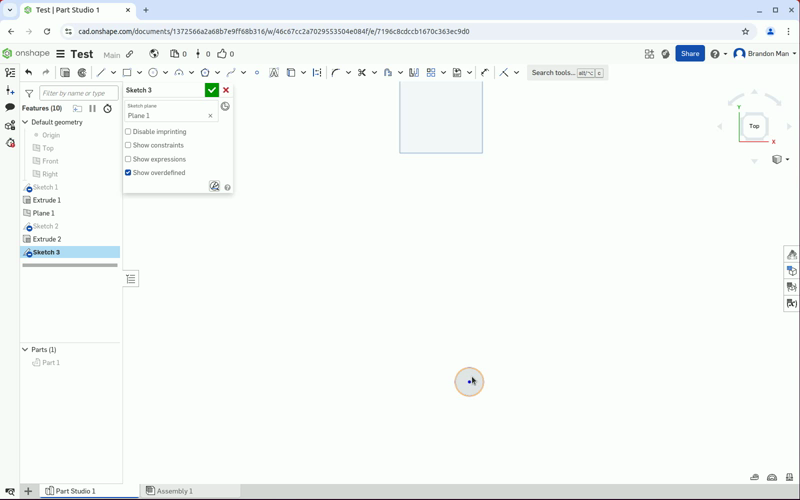
scroll(6)
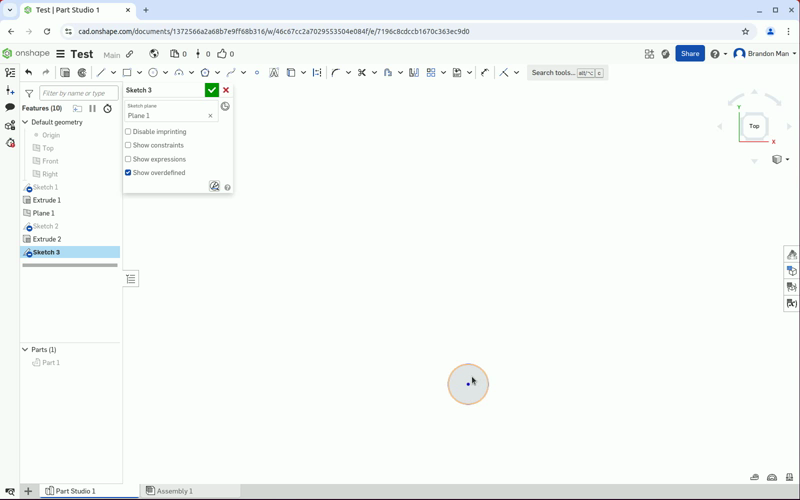
scroll(6)
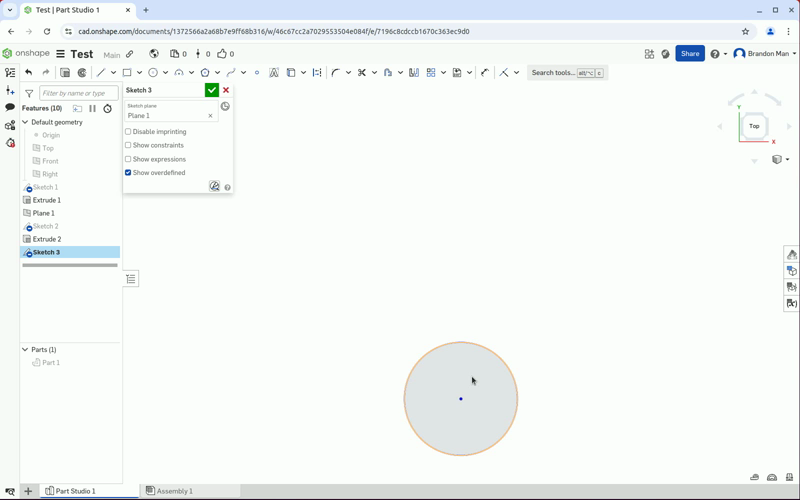
click(472, 376)
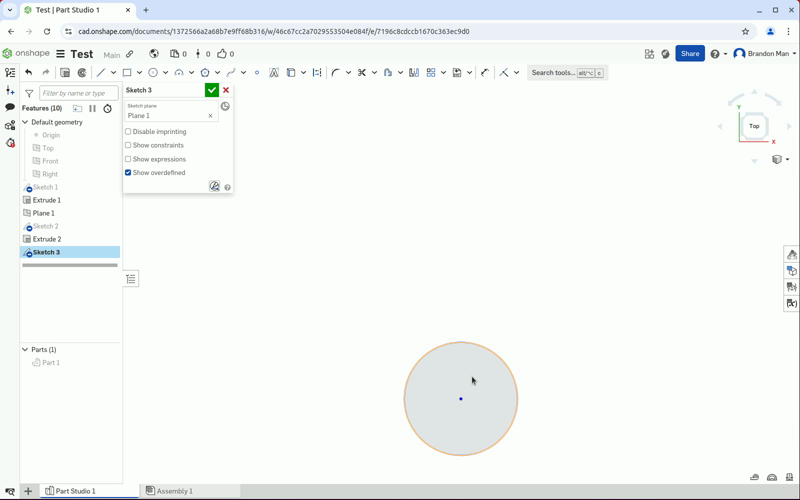
scroll(-6)
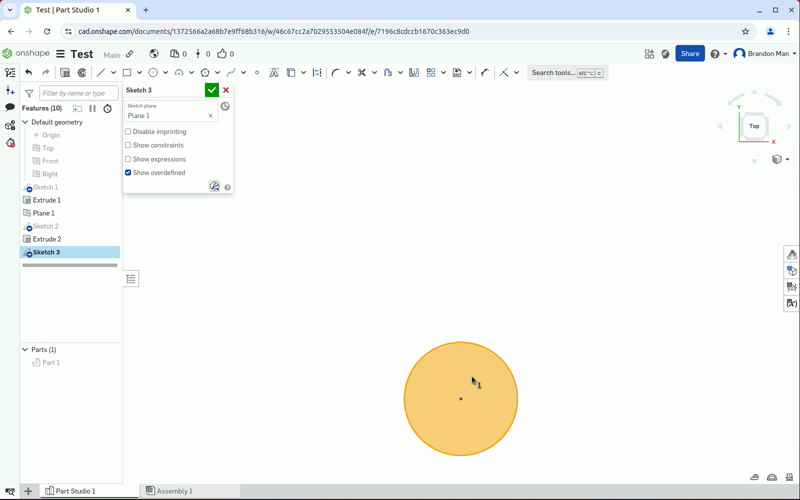
scroll(-6)
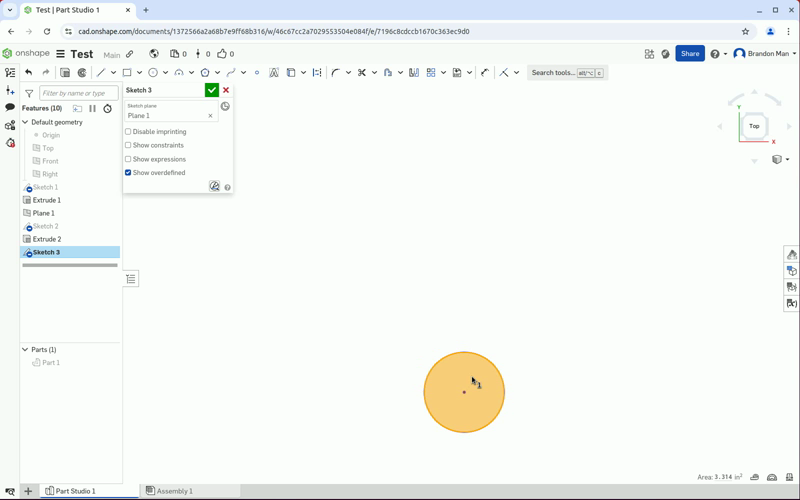
scroll(-6)
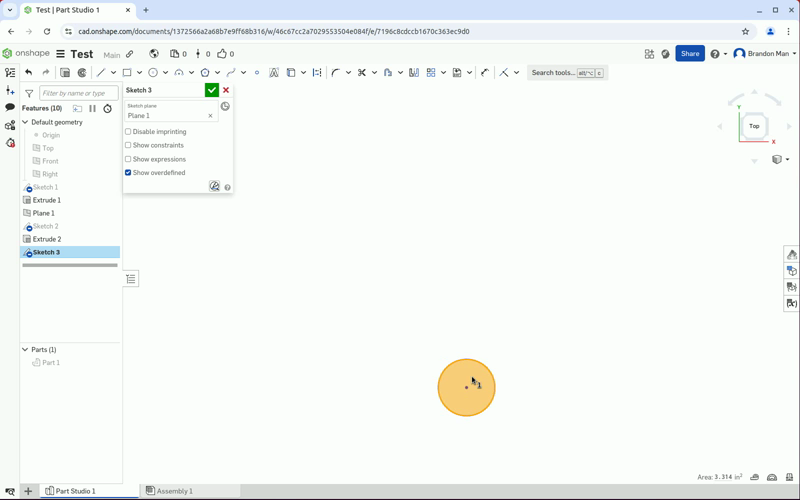
scroll(-6)
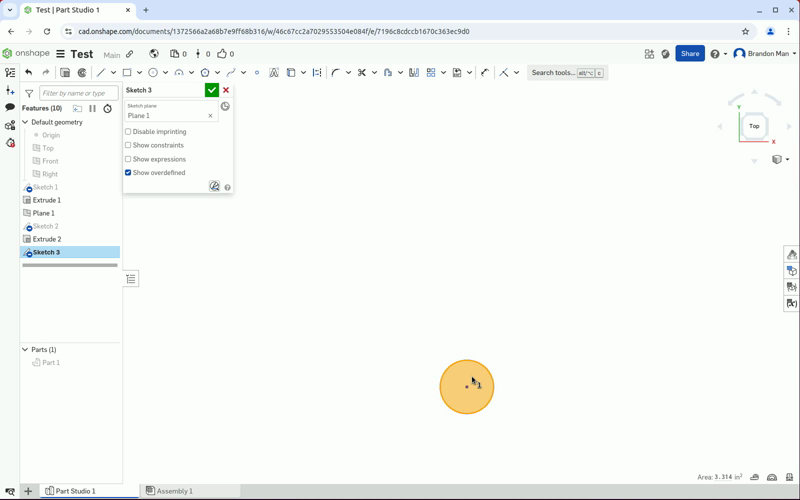
scroll(-6)
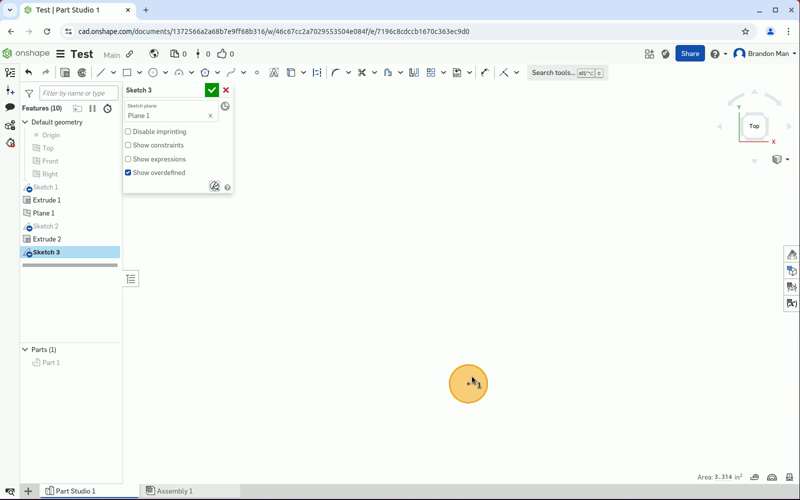
scroll(-6)
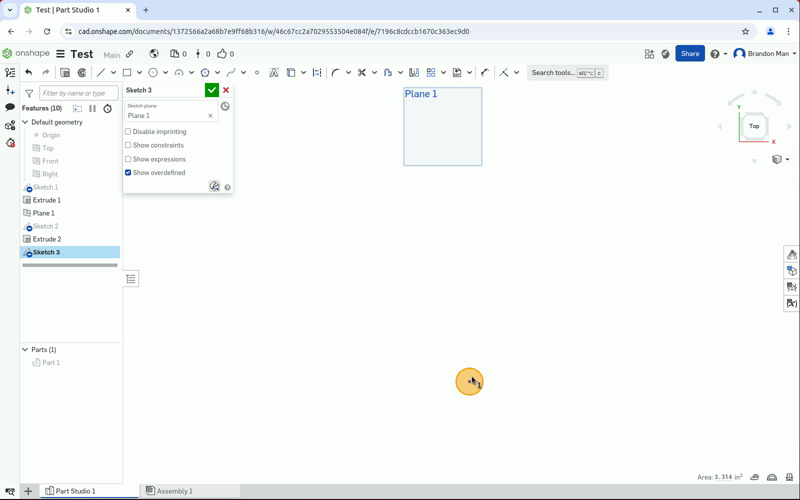
scroll(-6)
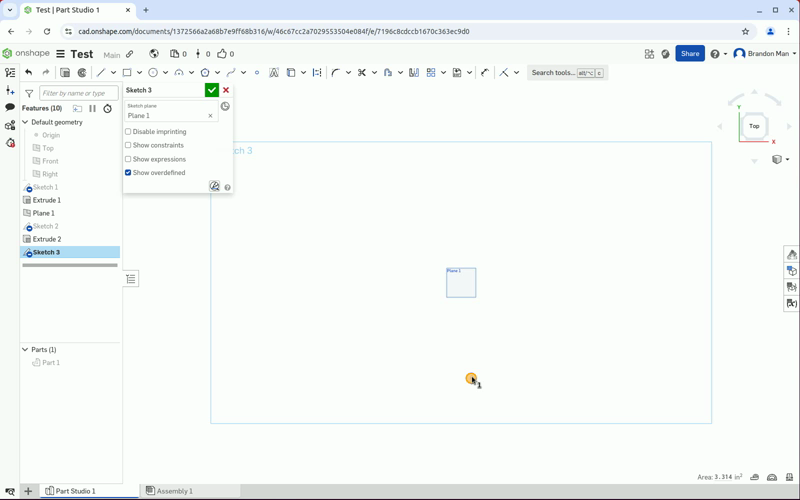
mouse_move(73, 352)
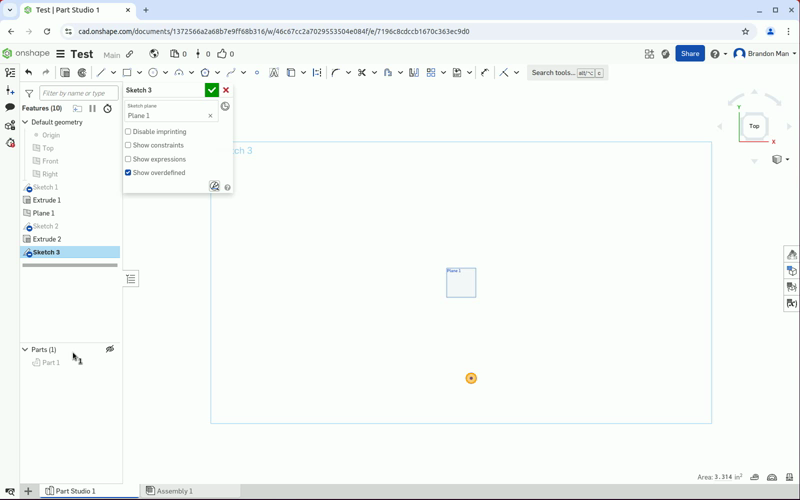
key(shift+y)
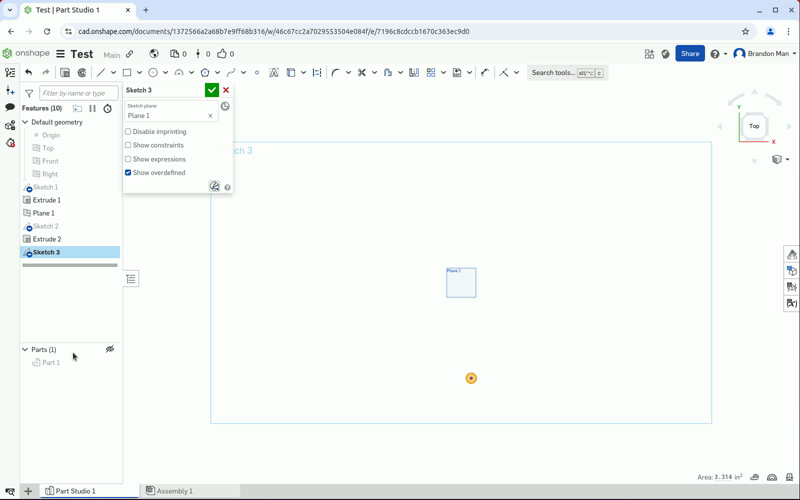
key(shift+e)
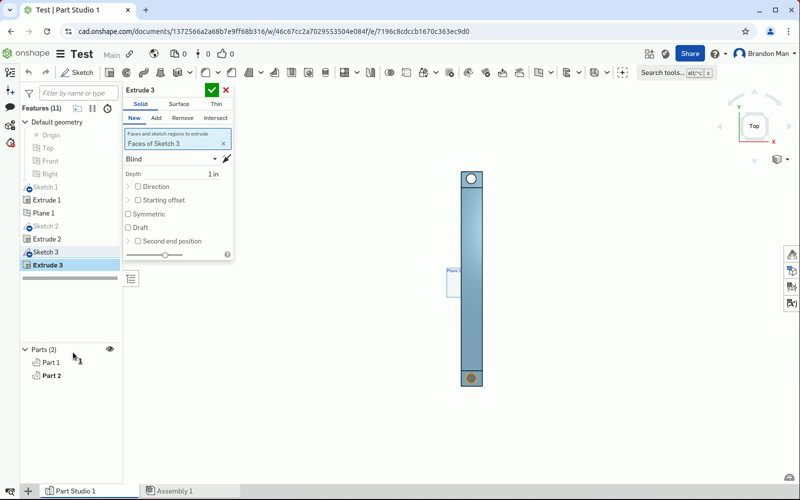
mouse_move(143, 106)
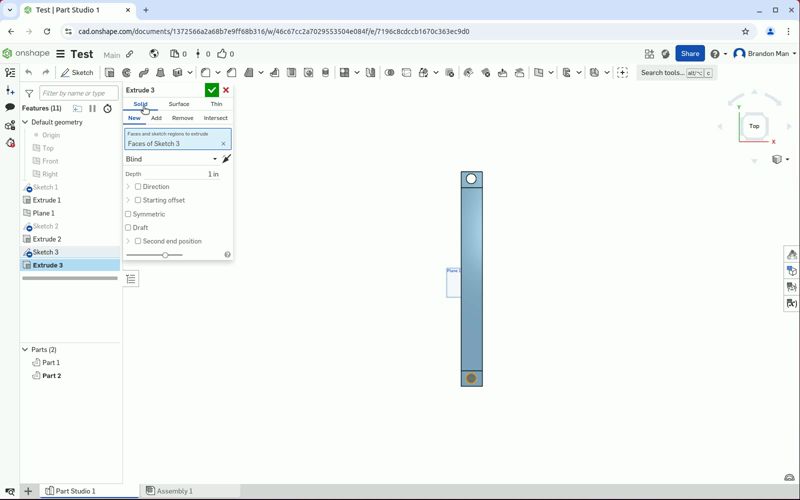
click(143, 106)
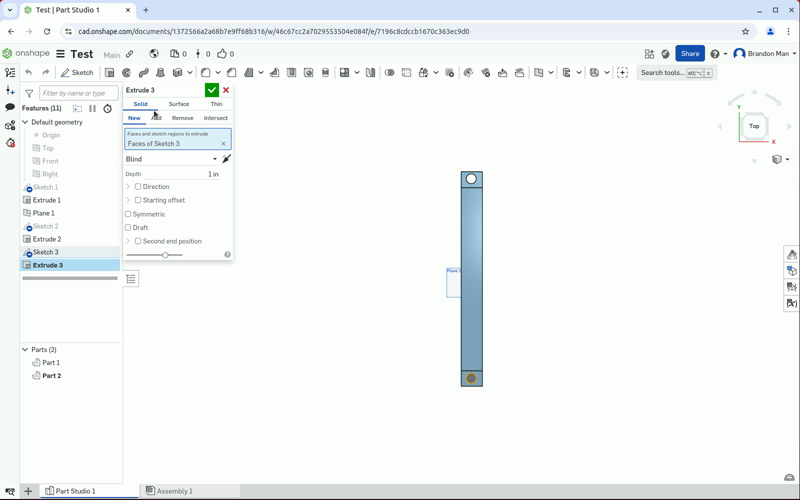
mouse_move(186, 120)
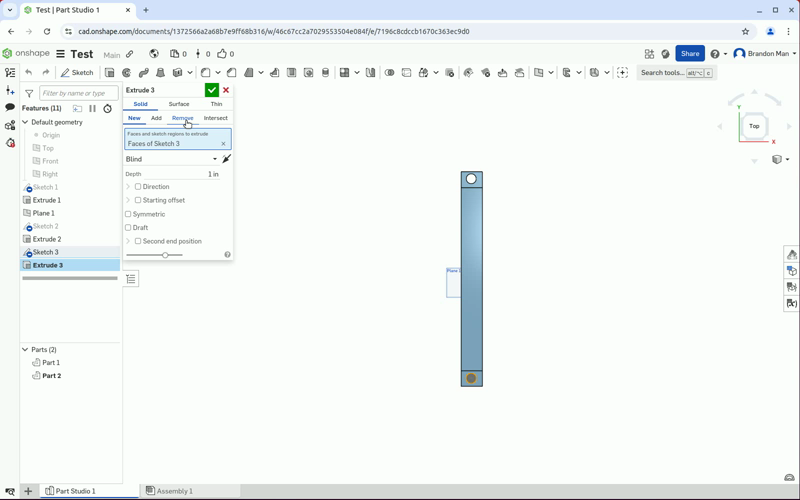
click(186, 120)
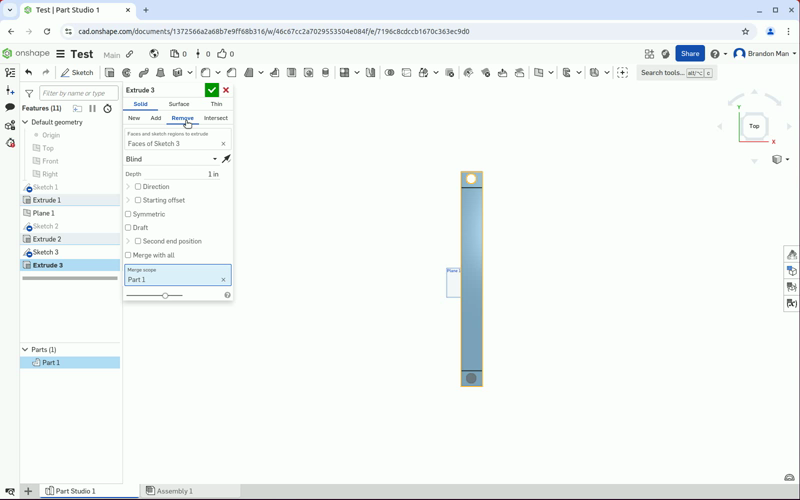
key(tab, 4)
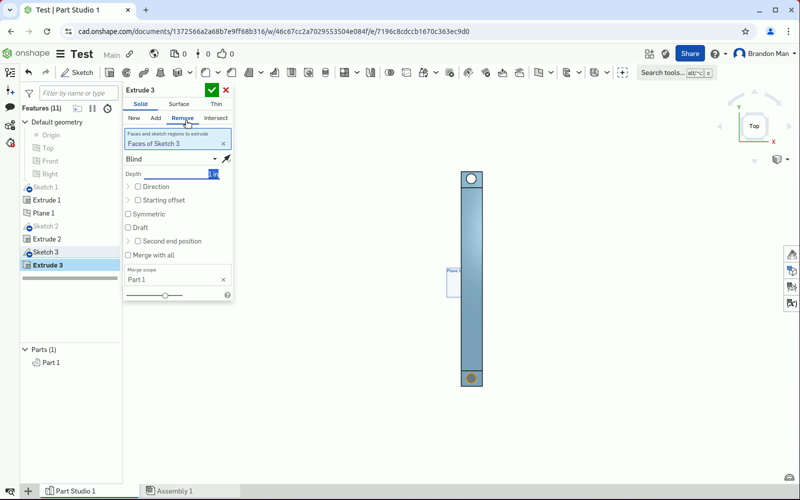
text(10.832)
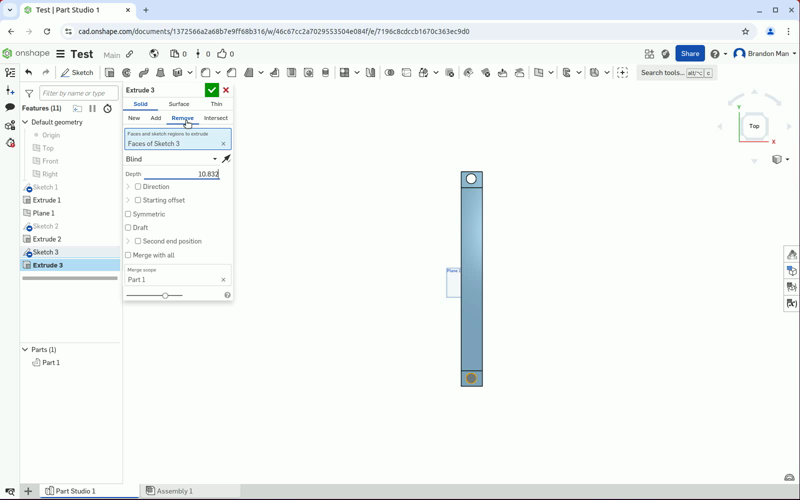
key(tab, 6)
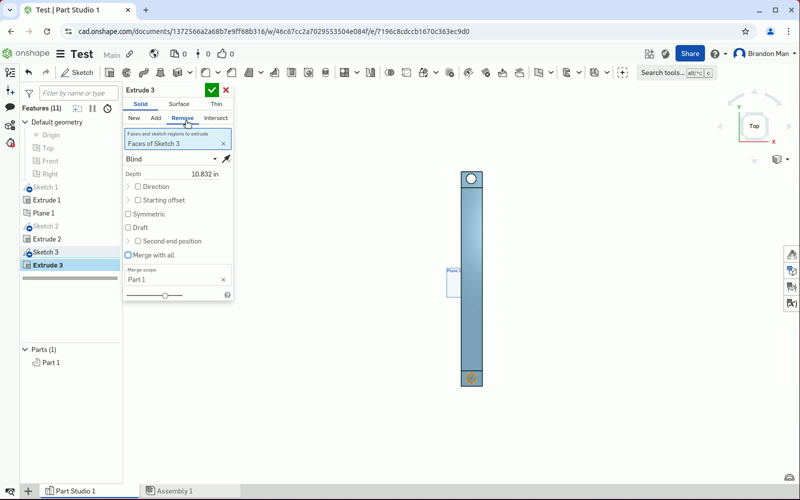
key(space)
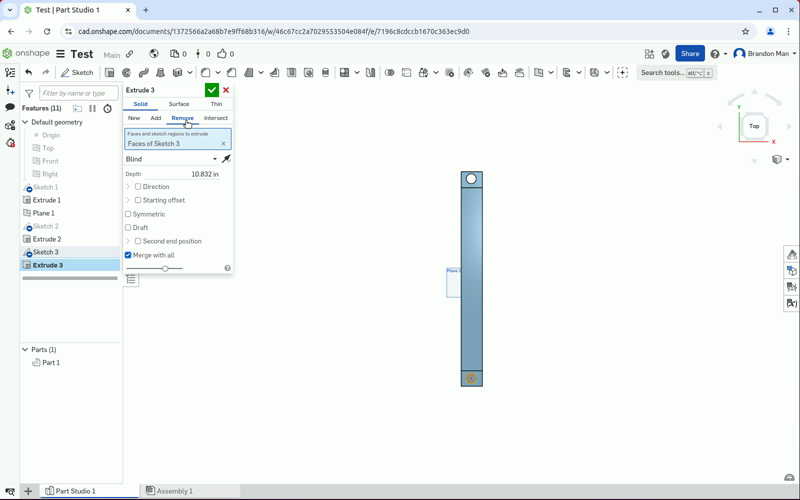
key(enter)
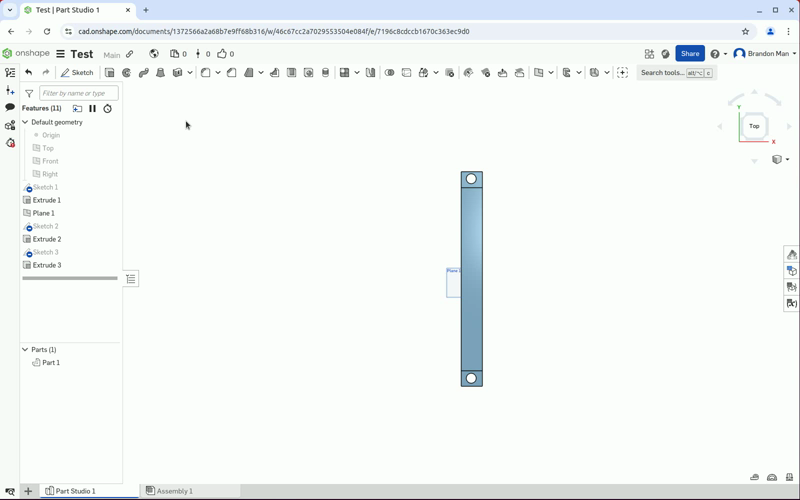
key(shift+h)
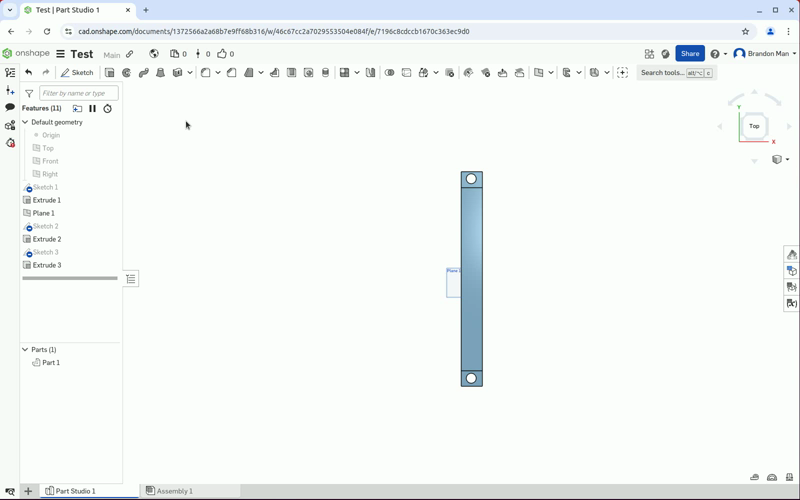
key(shift+h)
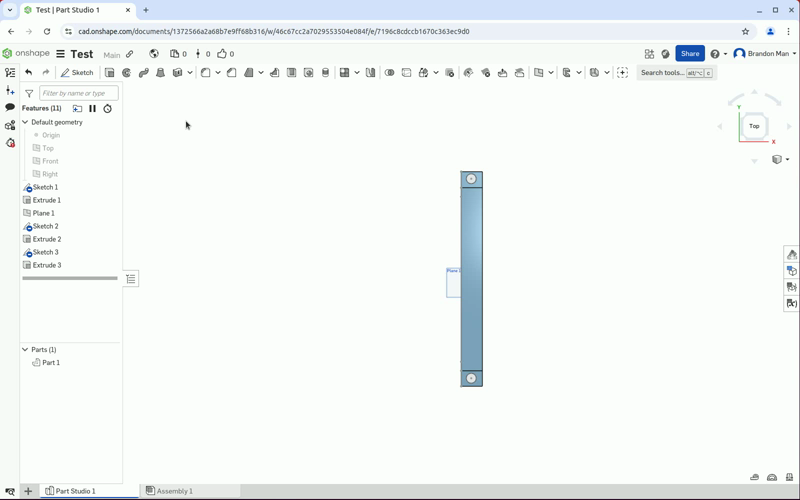
key(shift+7)
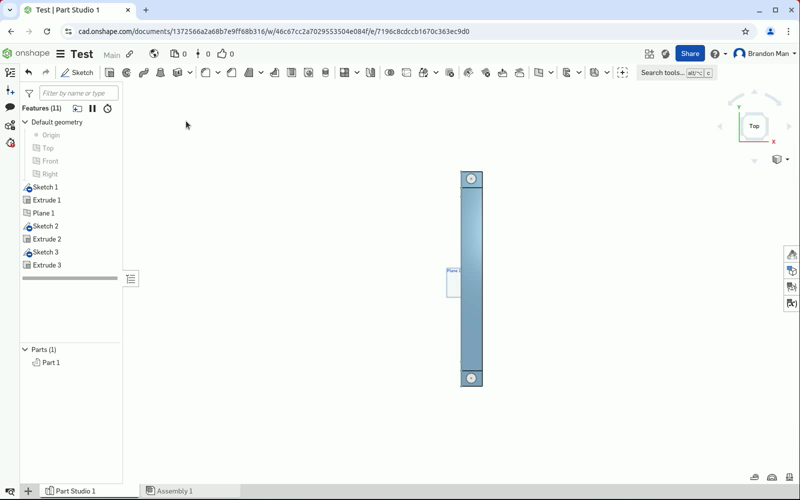
key(up, 3)
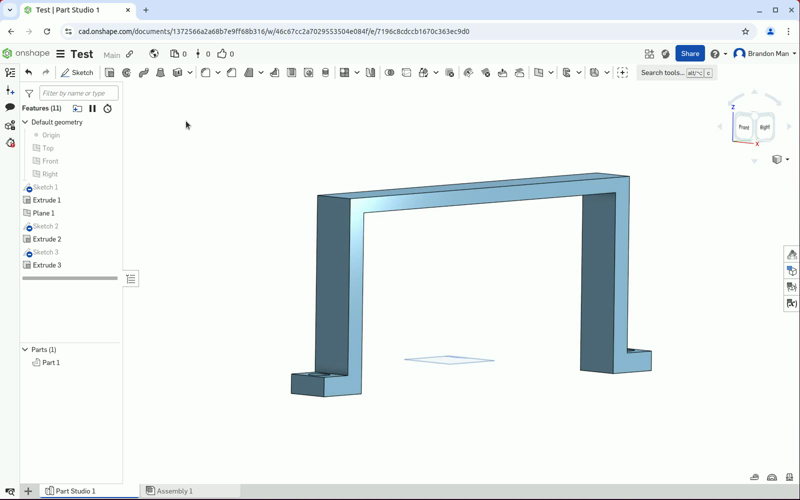
key(left, 3)
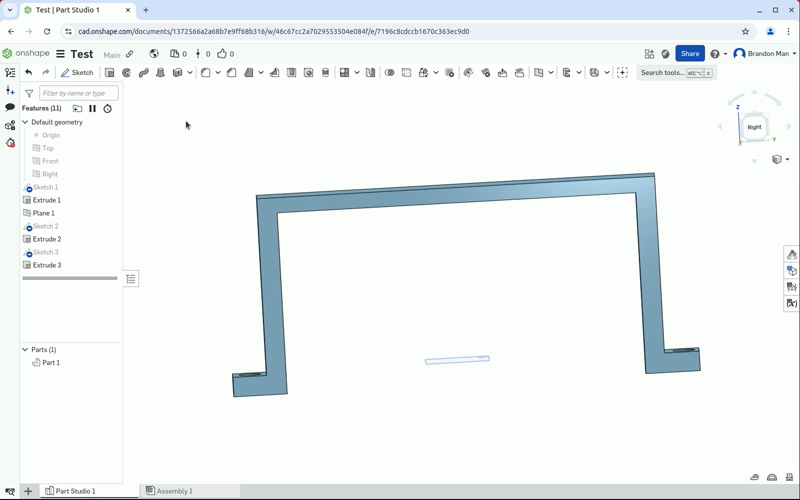
key(right, 3)
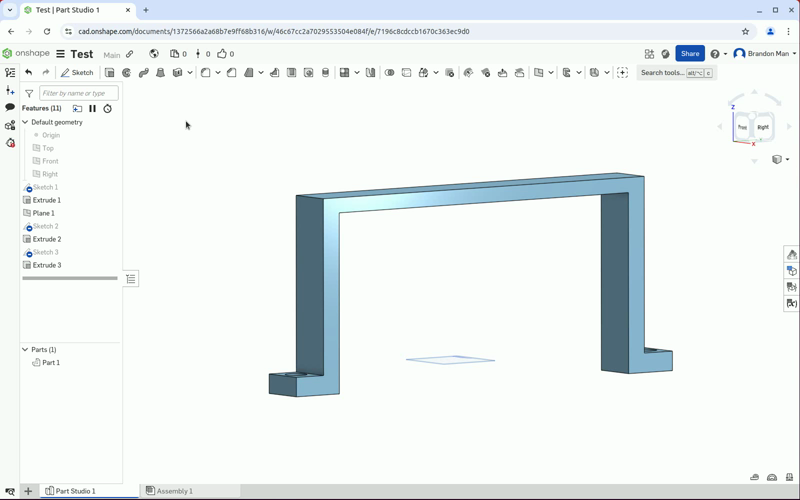
key(down, 3)
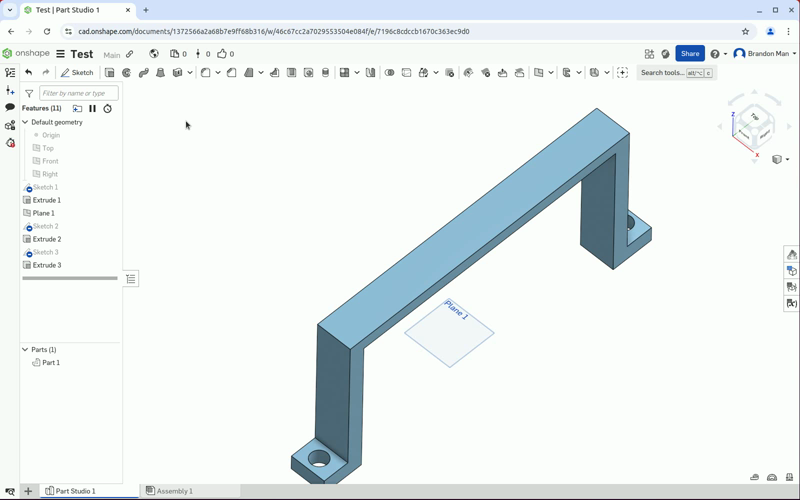
mouse_move(73, 189)
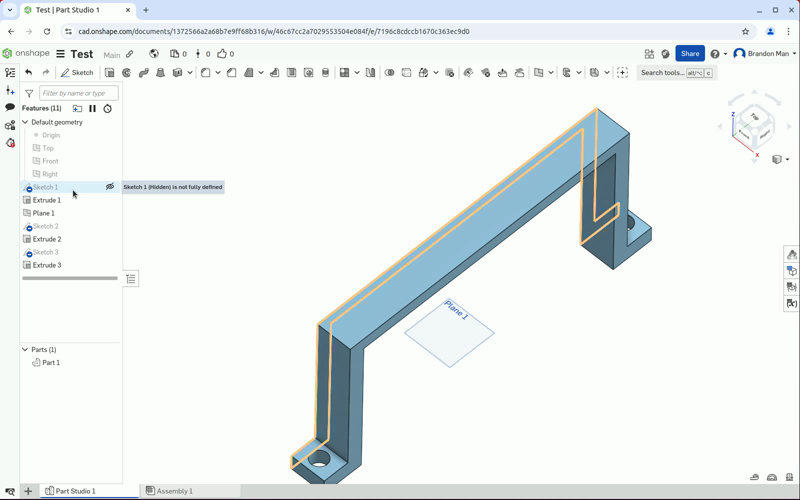
click(73, 189)